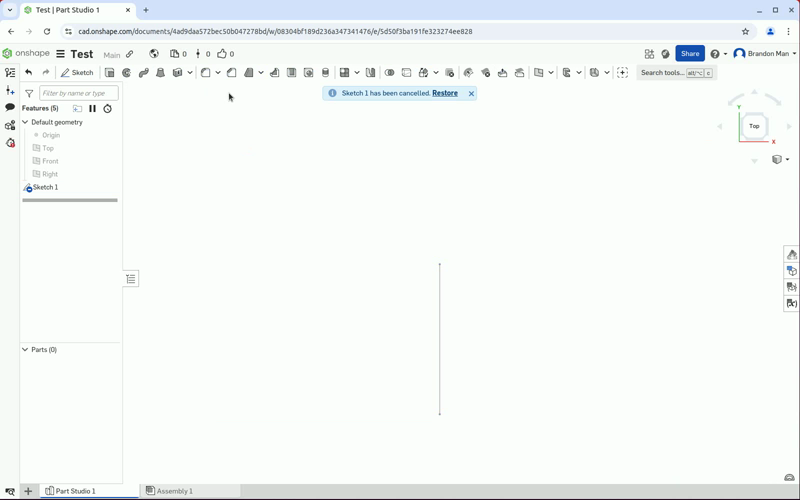
key(shift+h)
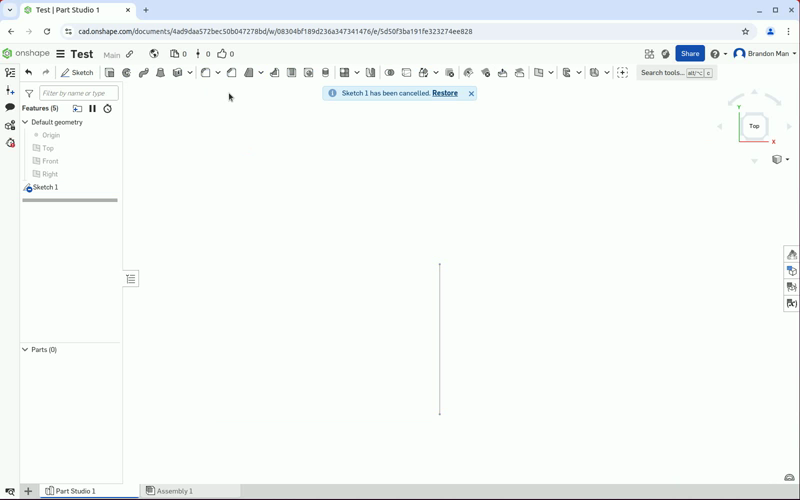
key(shift+s)
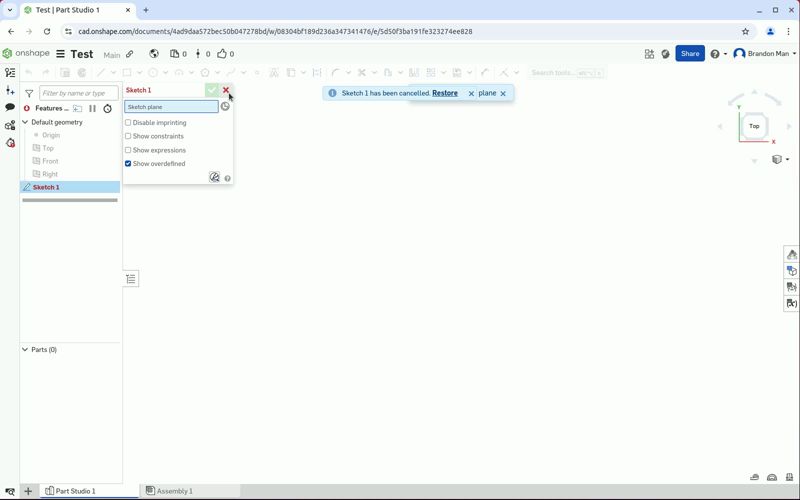
mouse_move(73, 150)
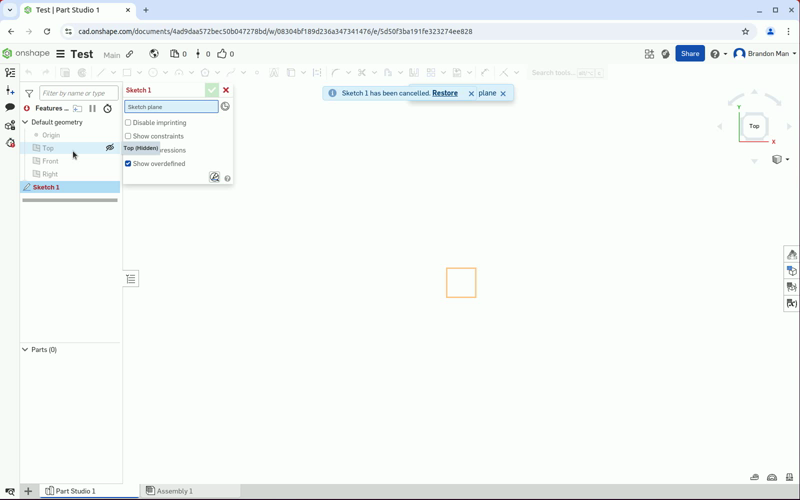
click(73, 150)
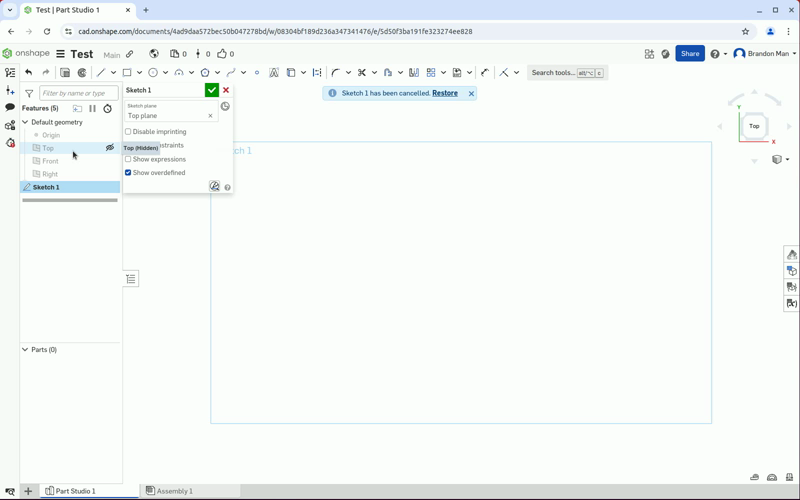
mouse_move(73, 352)
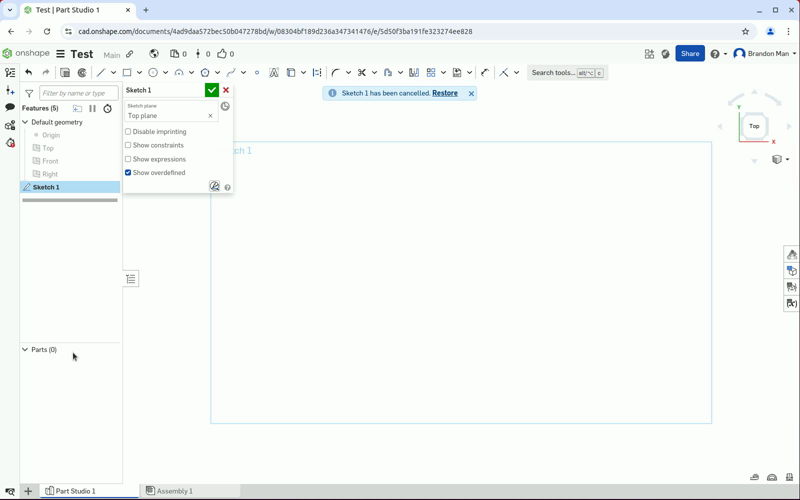
key(y)
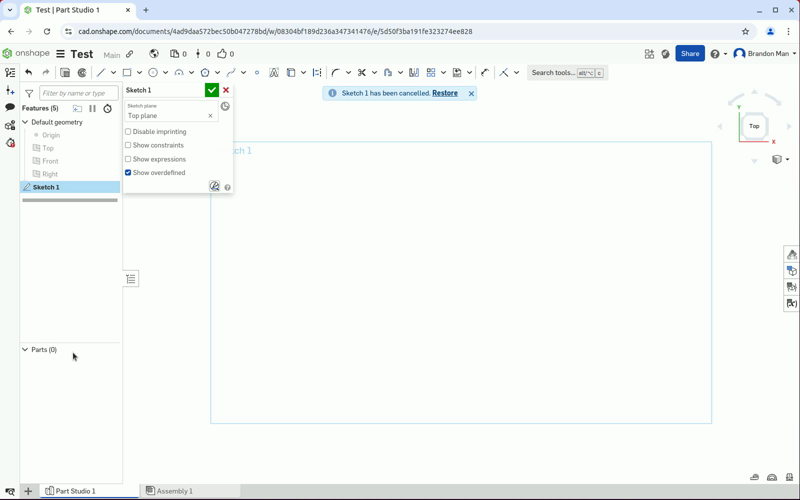
key(l)
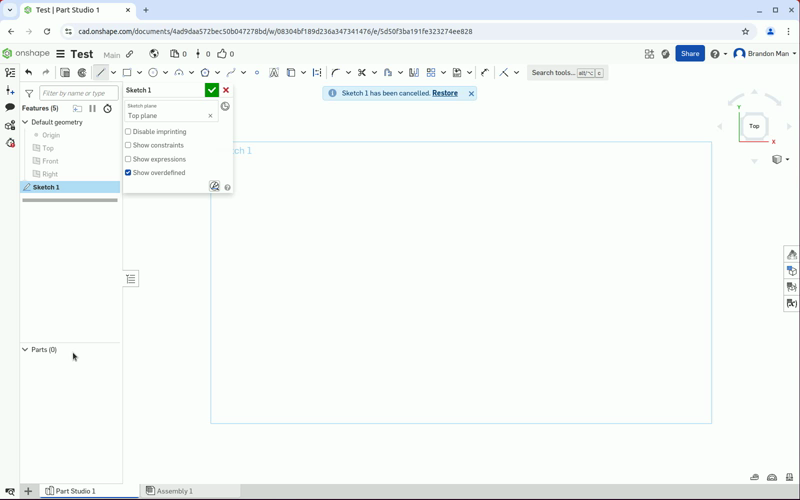
key_down(shift)
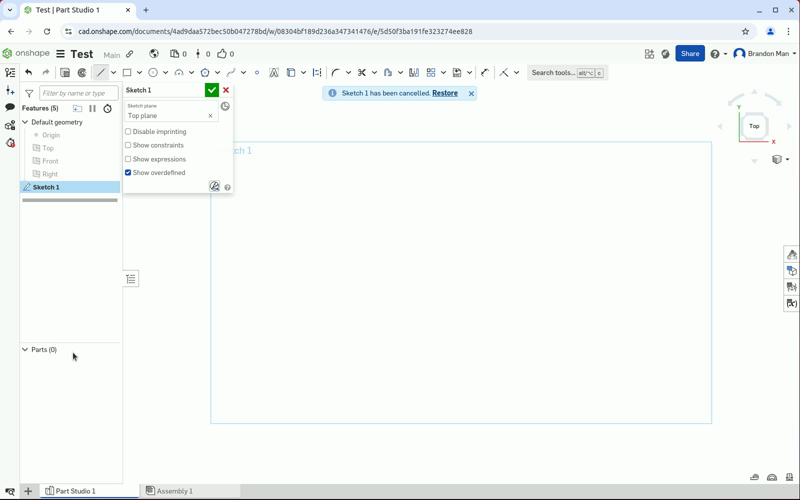
mouse_move(374, 334)
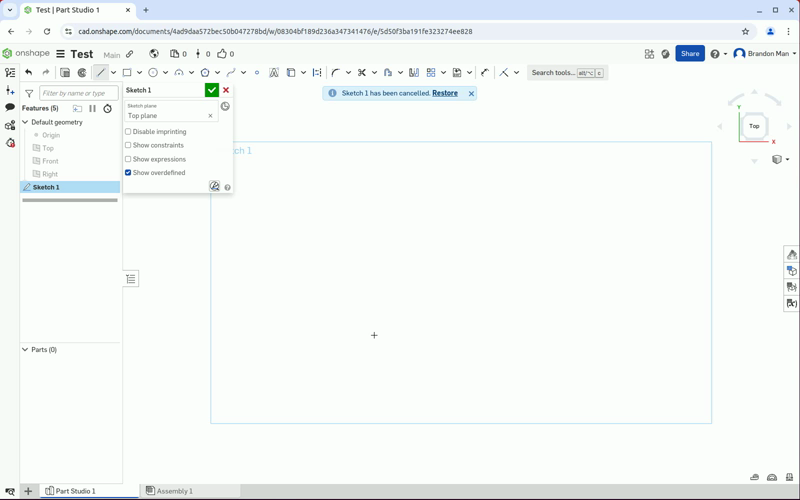
click(374, 334)
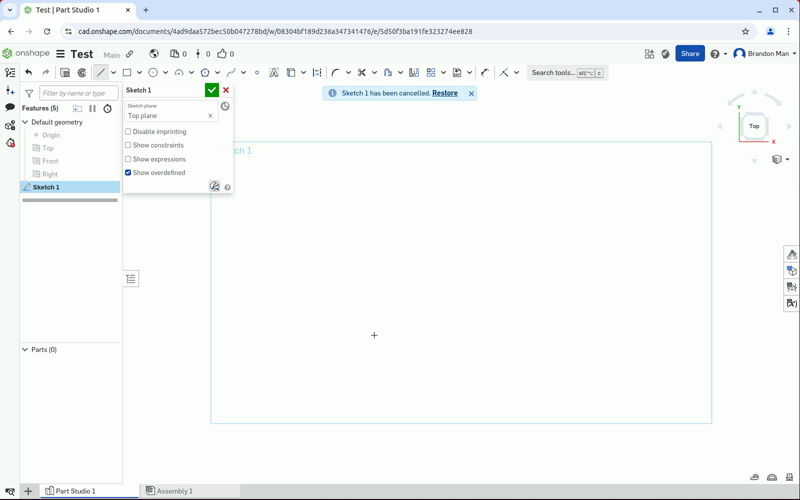
key_up(shift)
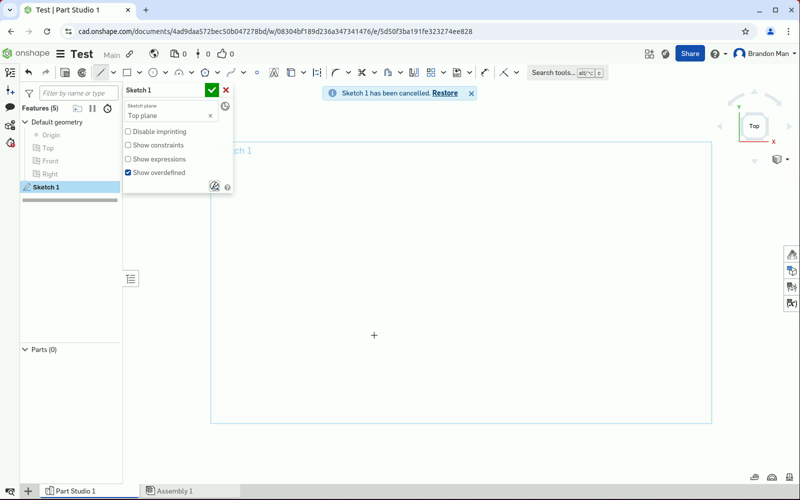
key_down(shift)
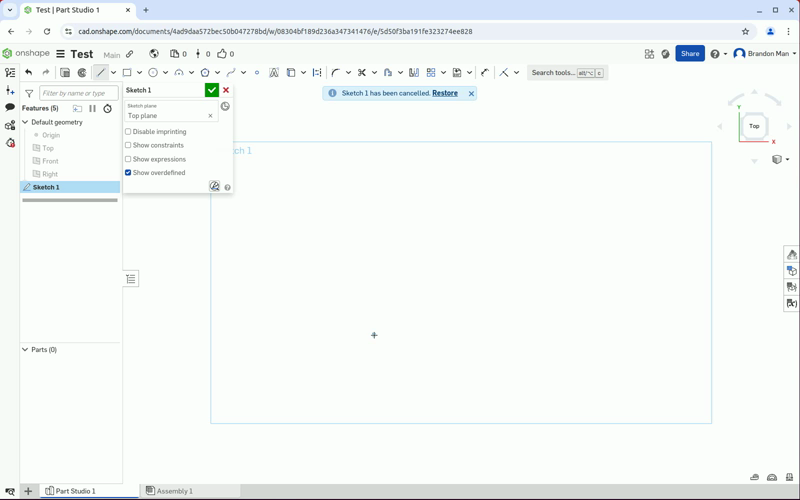
mouse_move(546, 334)
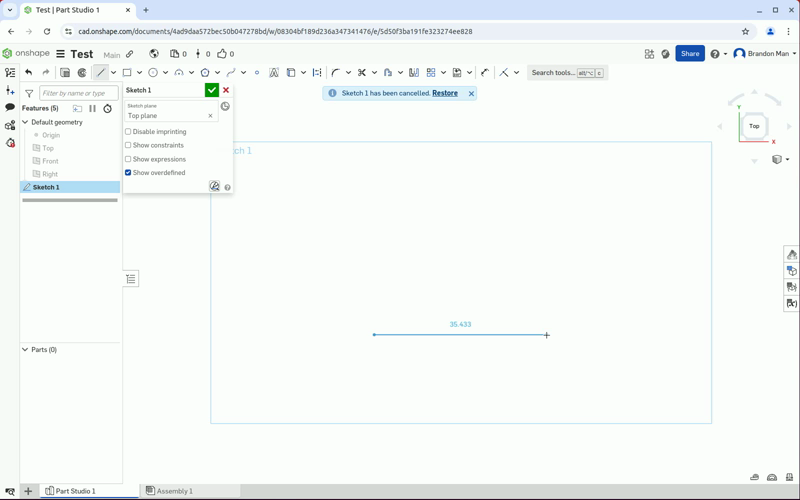
click(546, 334)
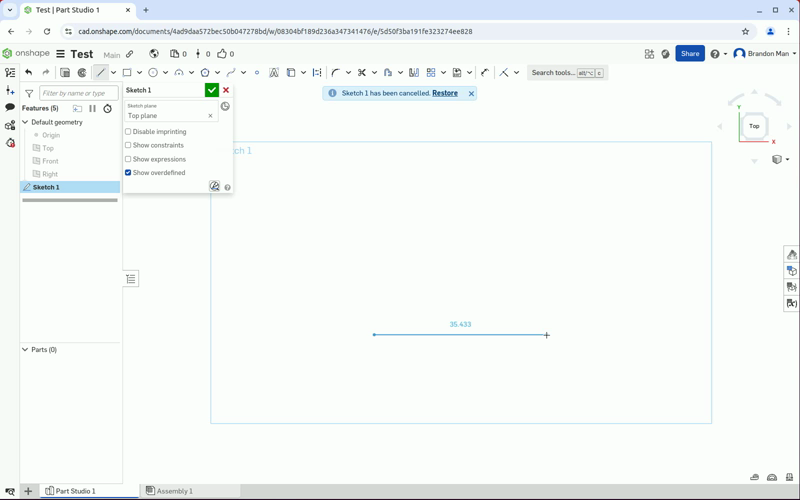
key_up(shift)
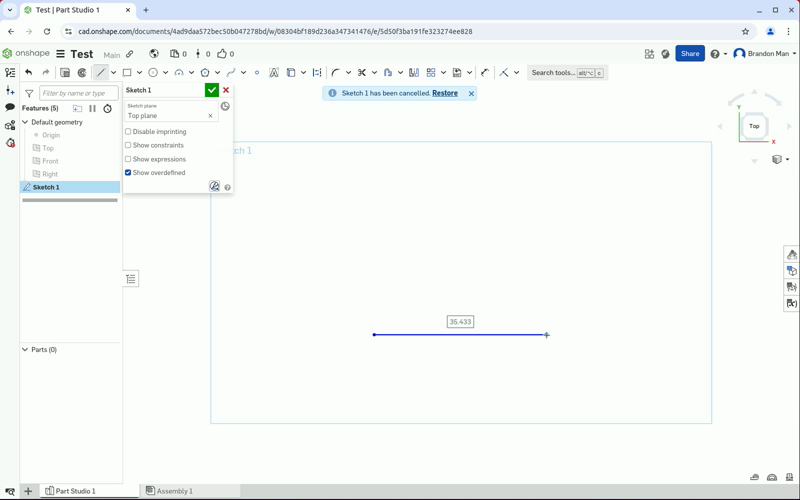
key_down(shift)
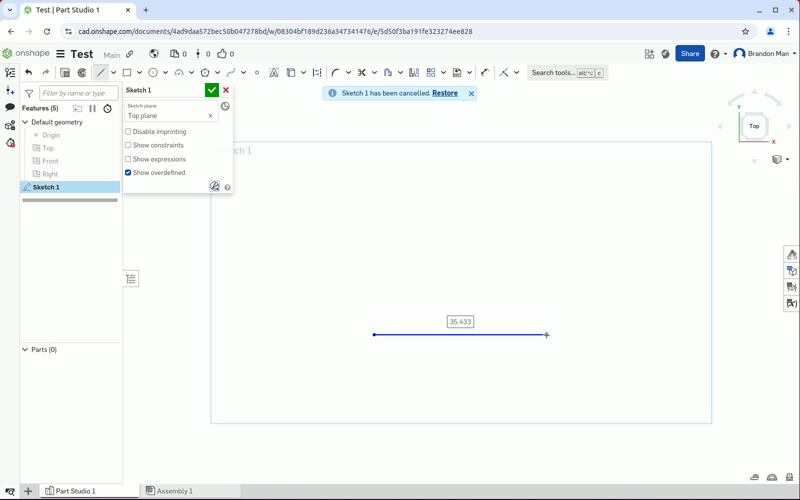
mouse_move(546, 230)
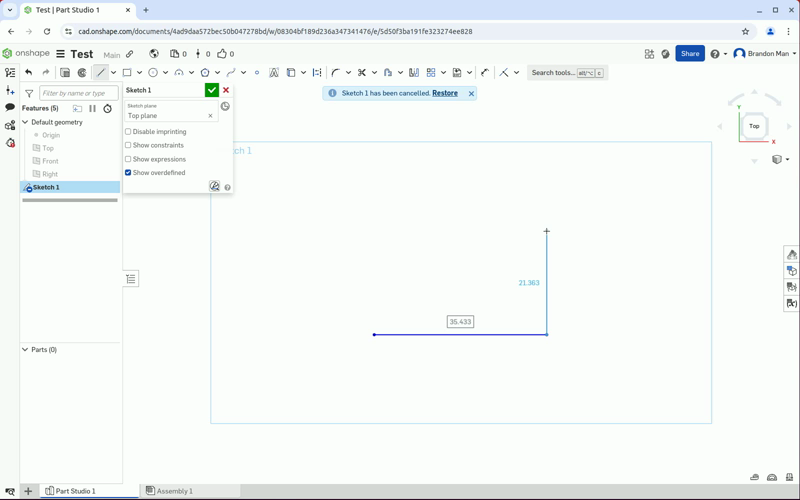
click(546, 230)
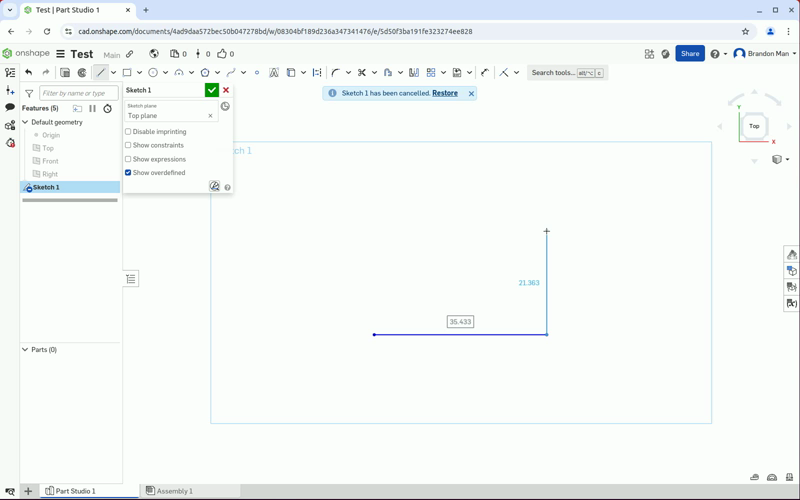
key_up(shift)
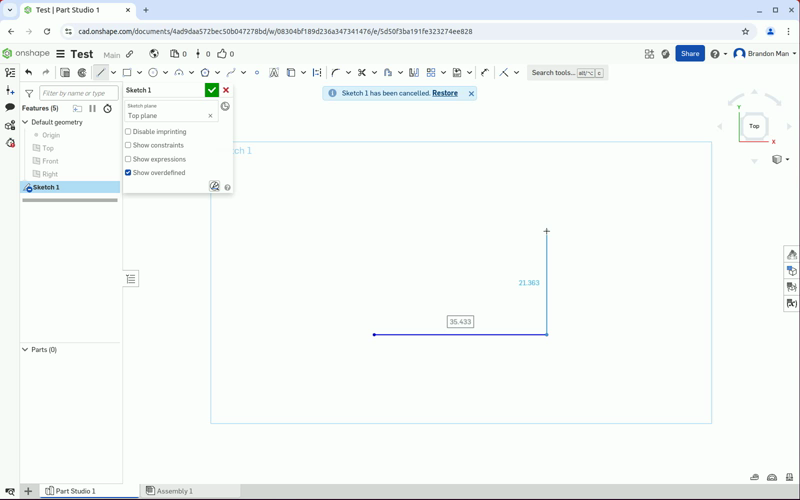
key_down(shift)
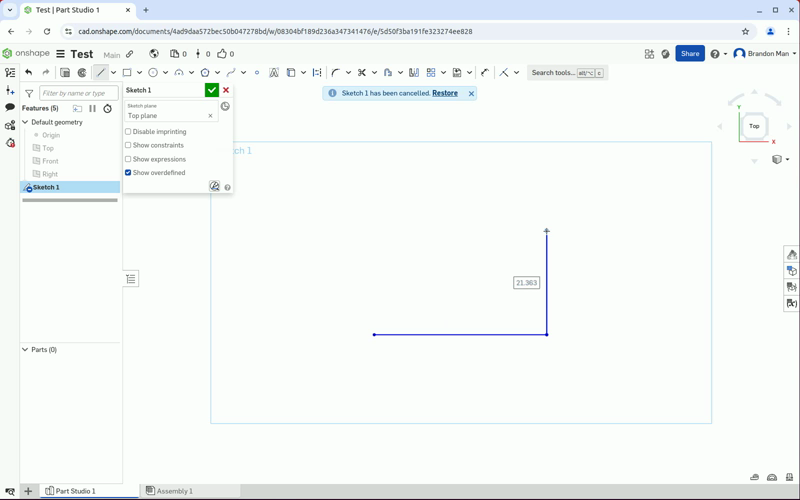
mouse_move(374, 230)
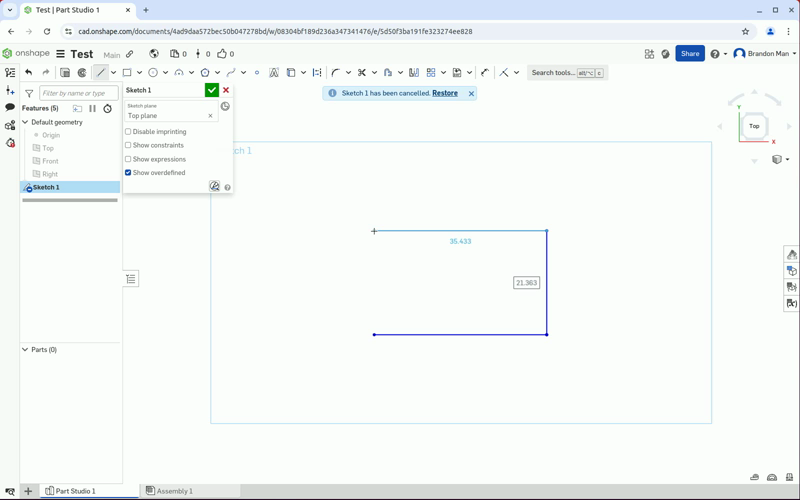
click(374, 230)
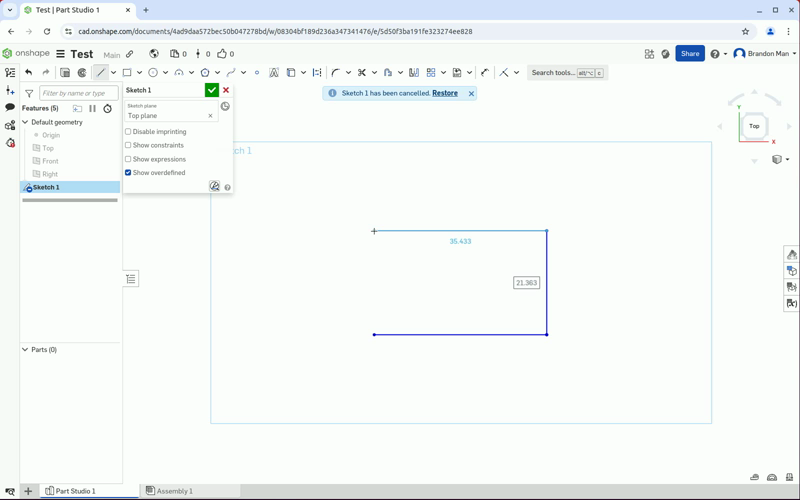
key_up(shift)
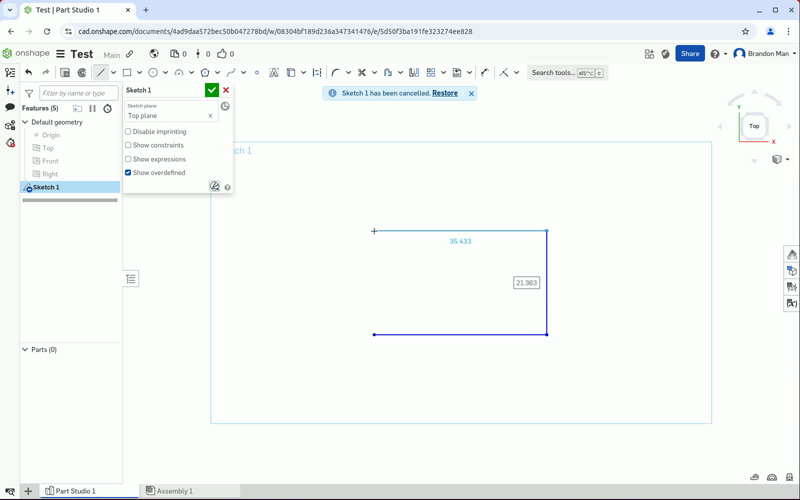
key_down(shift)
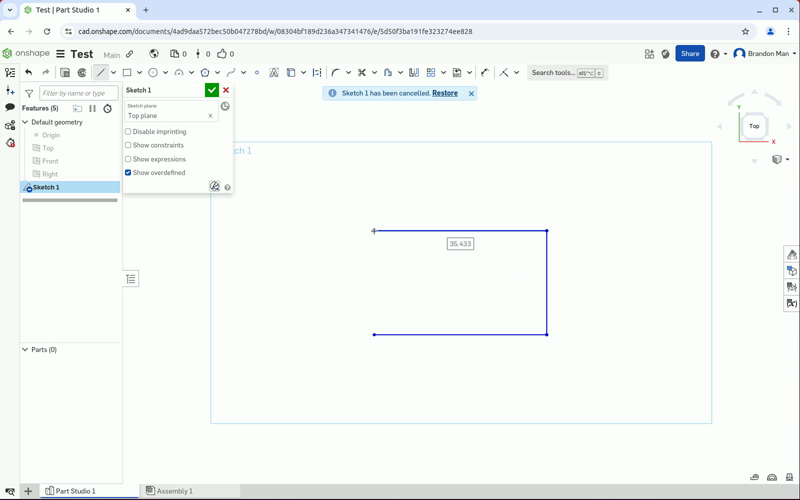
mouse_move(374, 334)
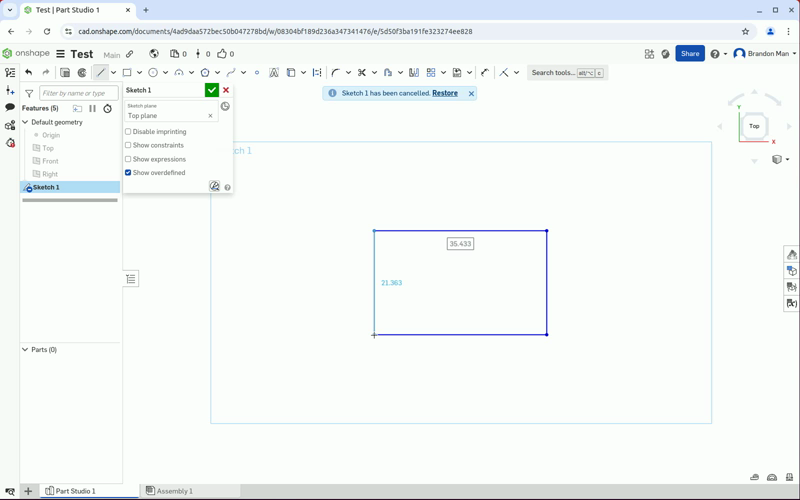
key_up(shift)
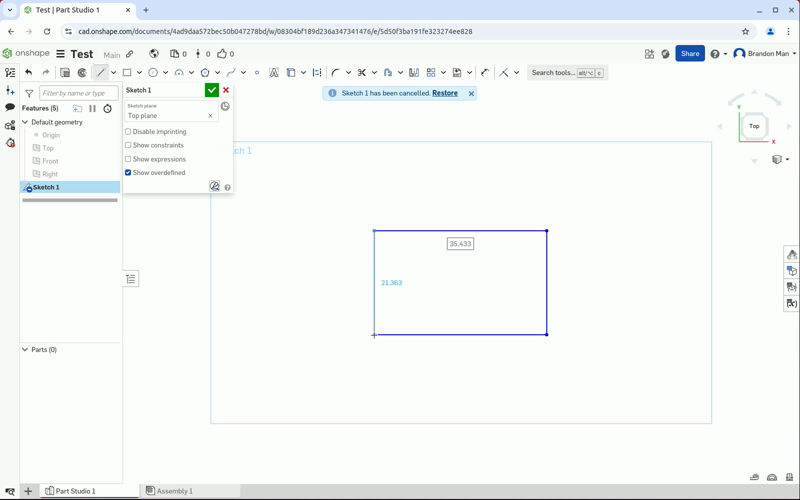
click(374, 334)
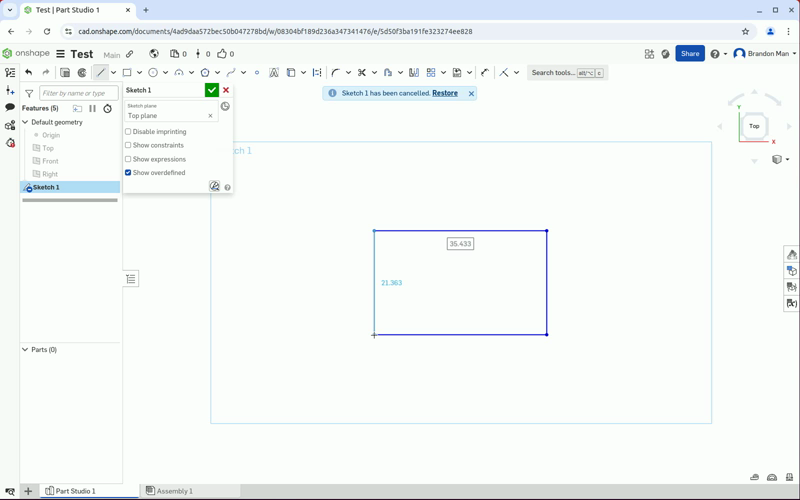
key(esc)
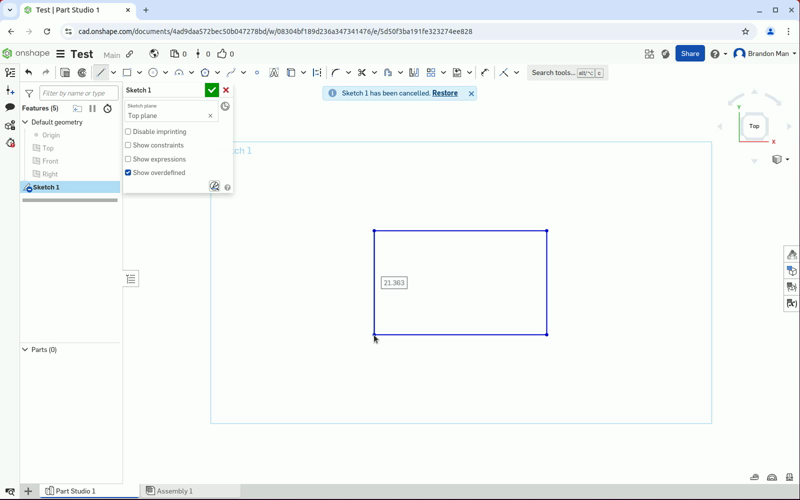
key(c)
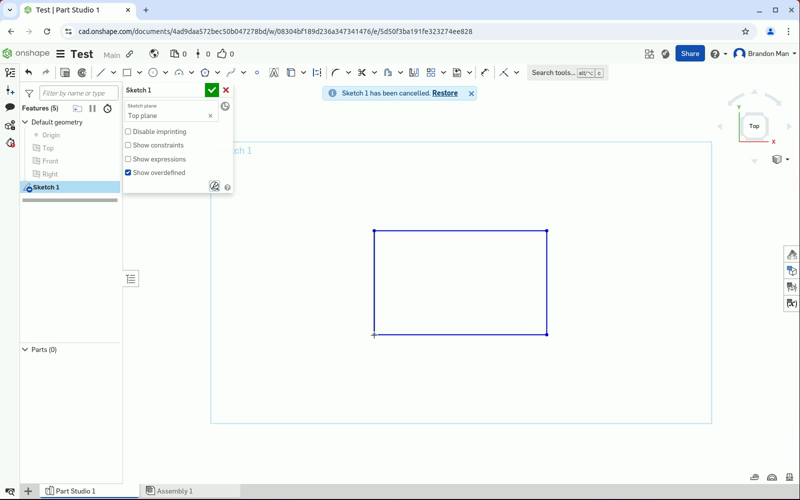
key_down(shift)
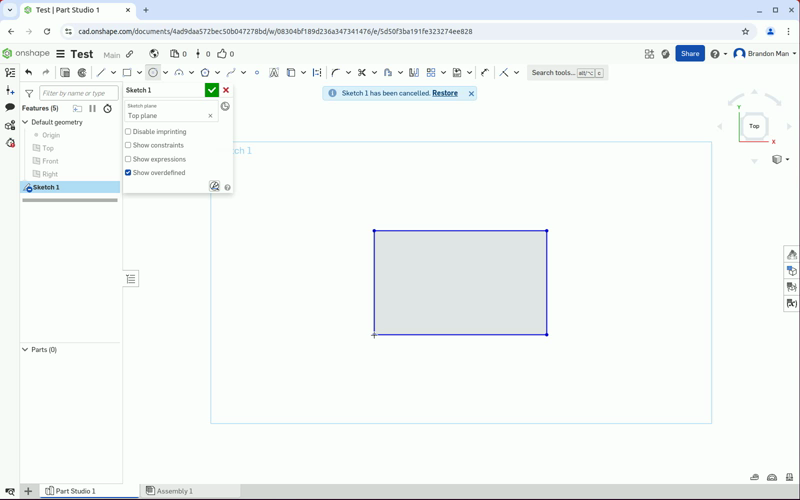
mouse_move(461, 283)
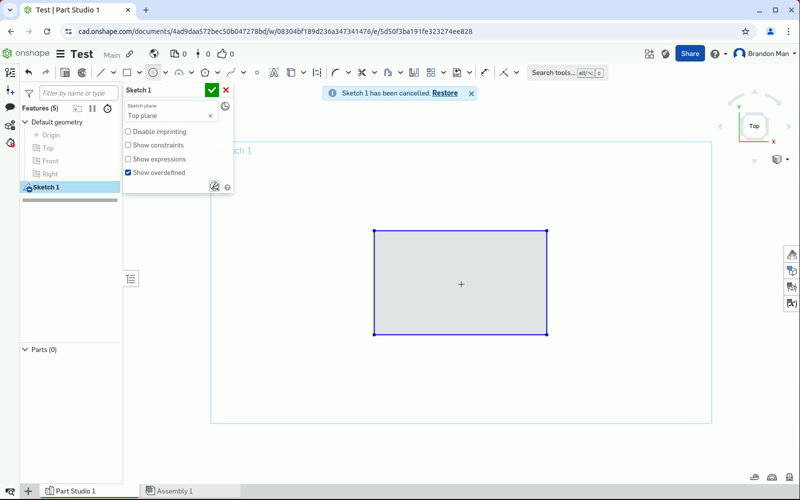
click(461, 283)
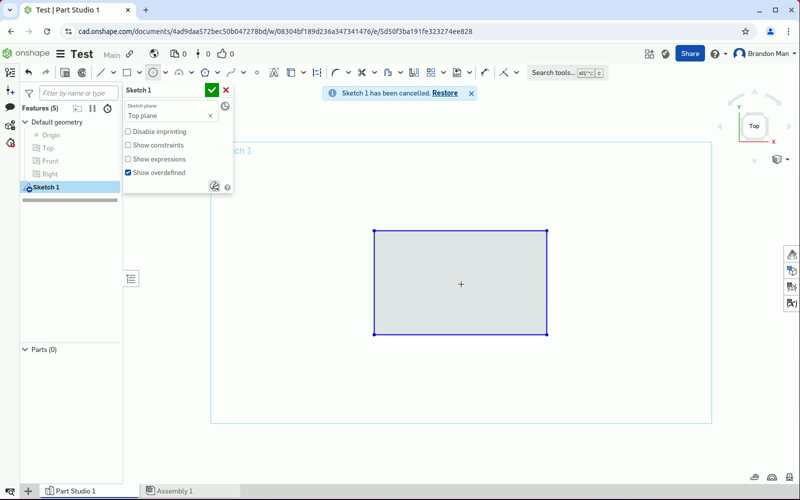
key_up(shift)
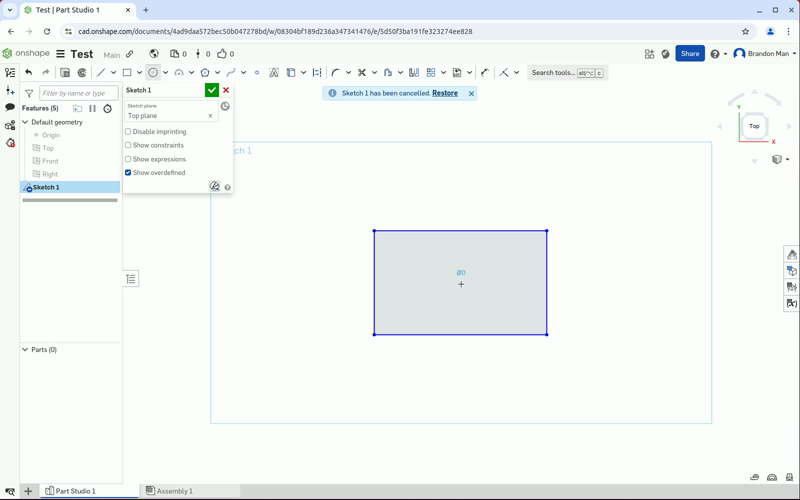
mouse_move(483, 283)
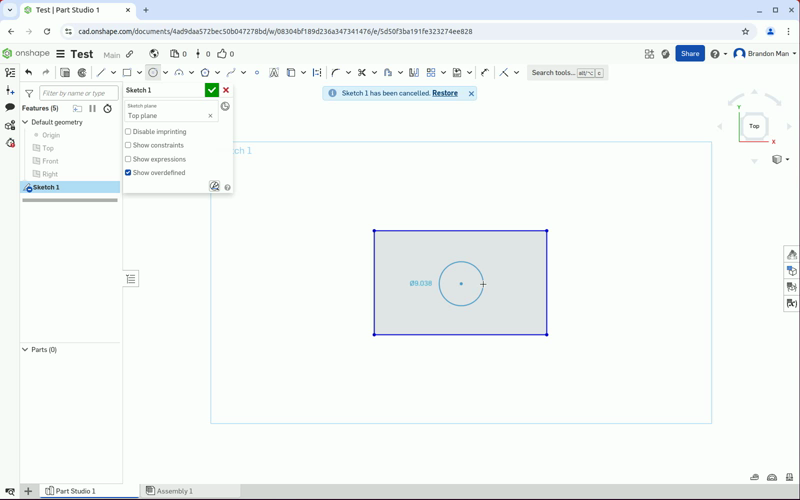
click(483, 283)
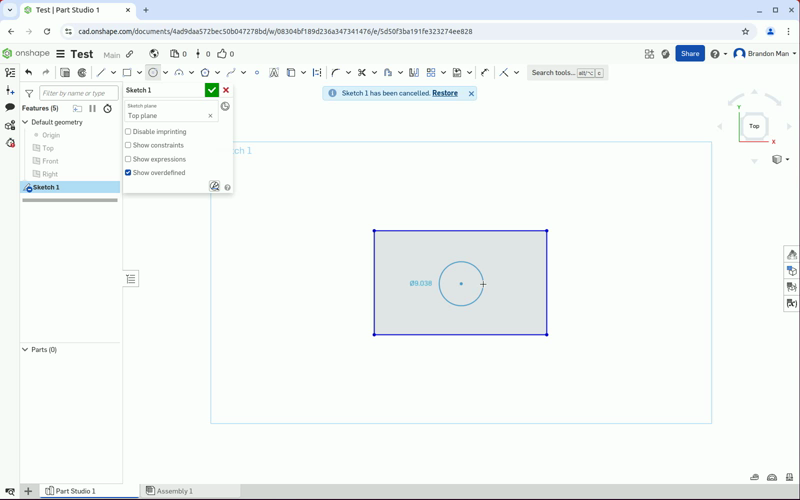
key(esc)
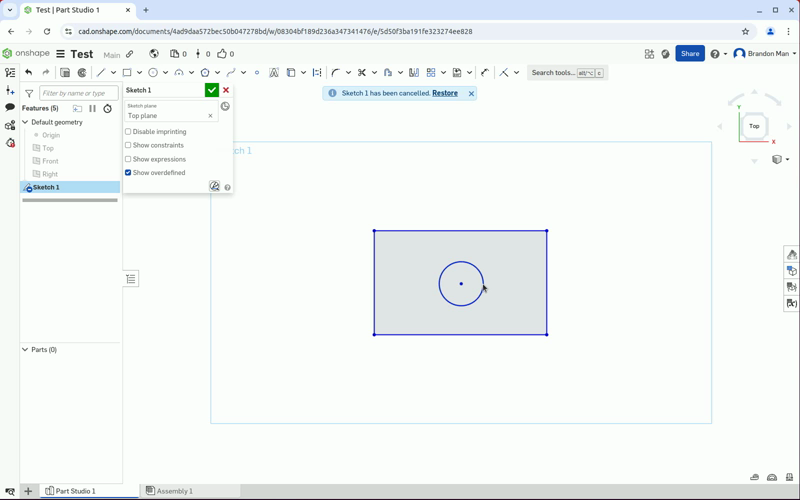
mouse_move(534, 313)
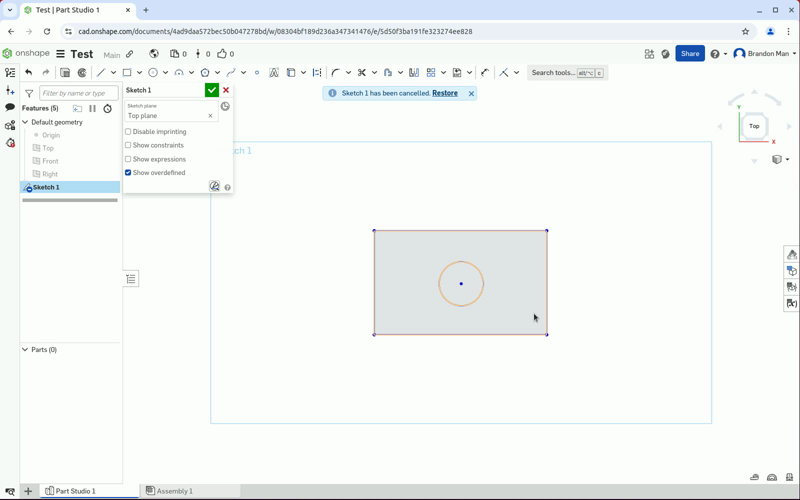
click(534, 313)
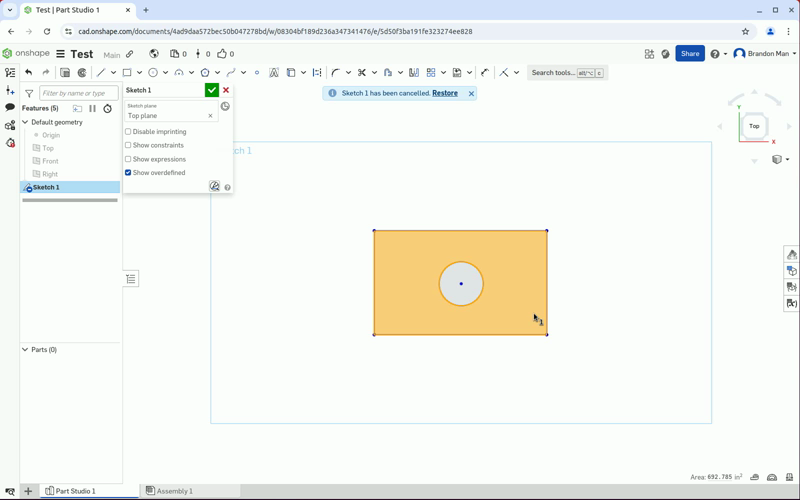
mouse_move(73, 352)
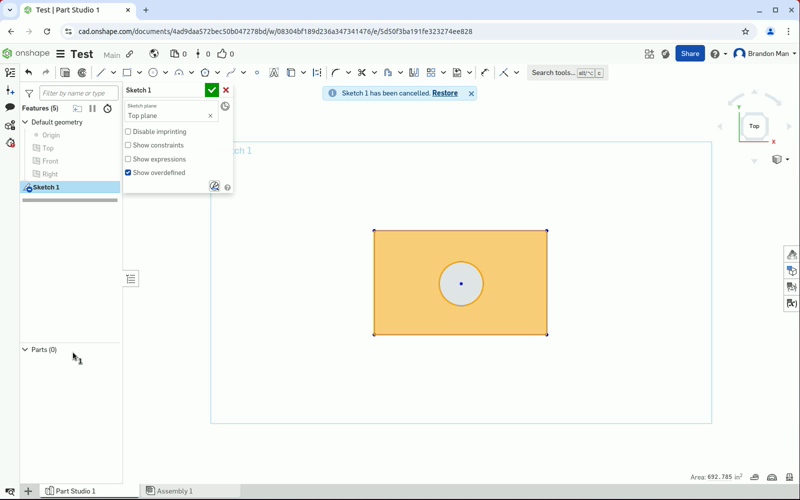
key(shift+y)
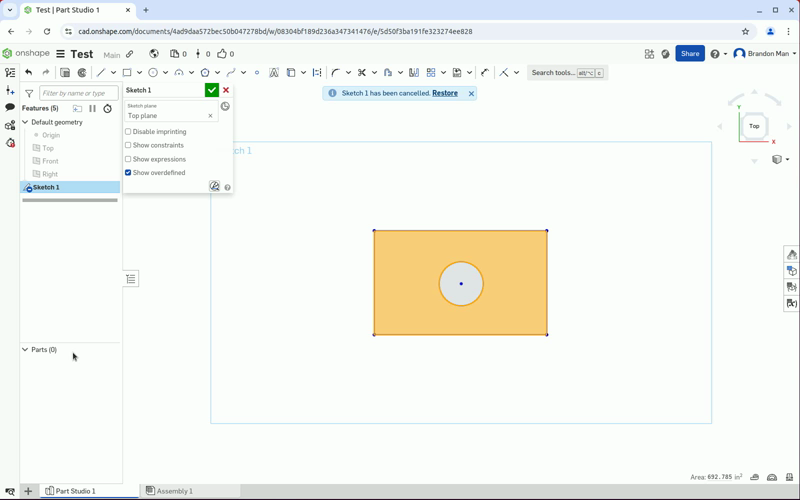
key(shift+e)
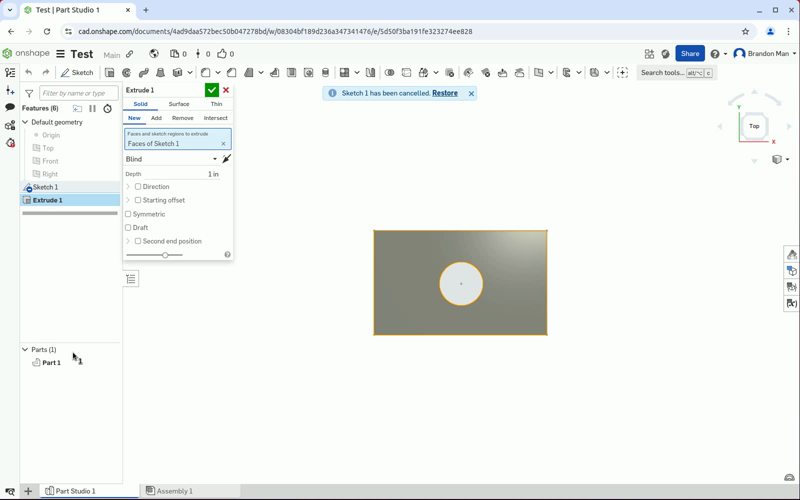
mouse_move(143, 106)
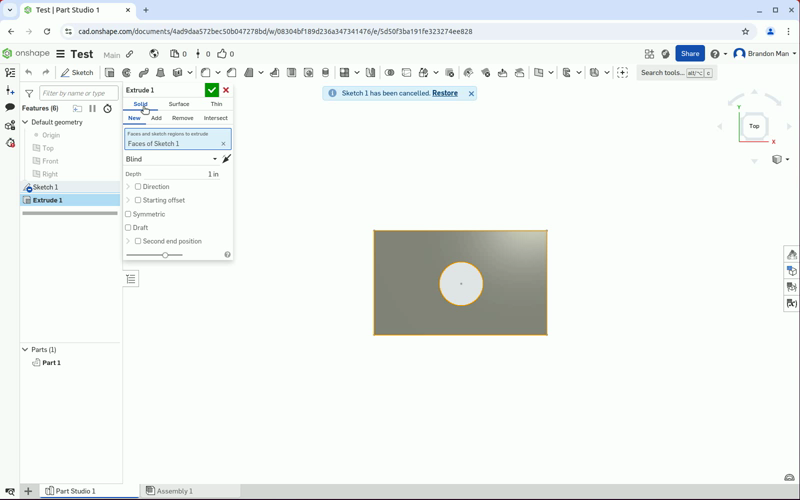
click(143, 106)
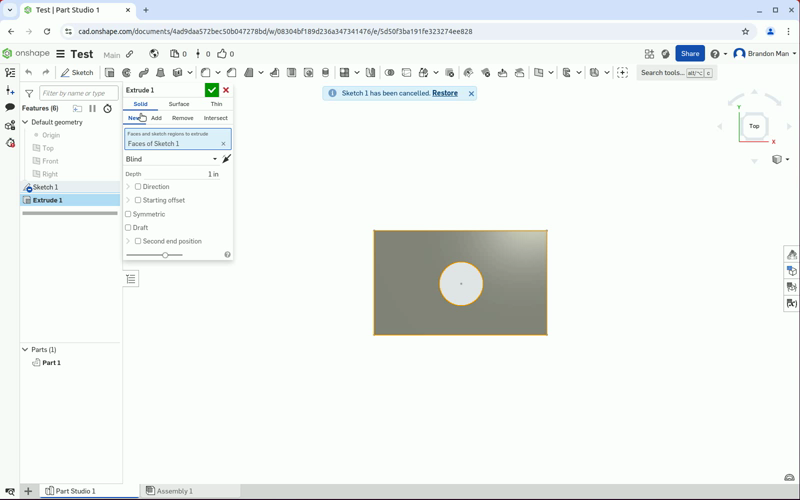
mouse_move(137, 120)
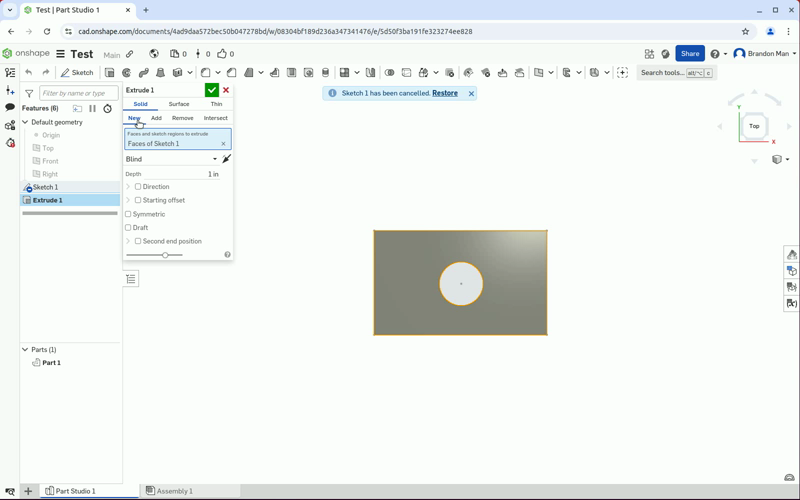
click(137, 120)
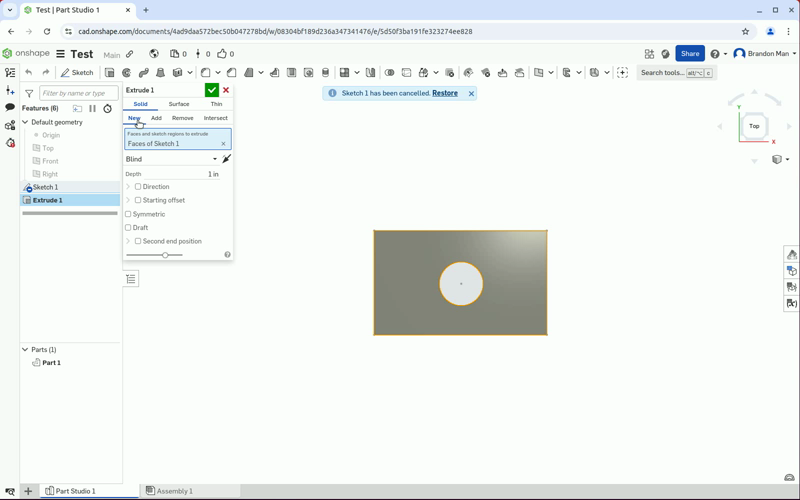
key(tab, 4)
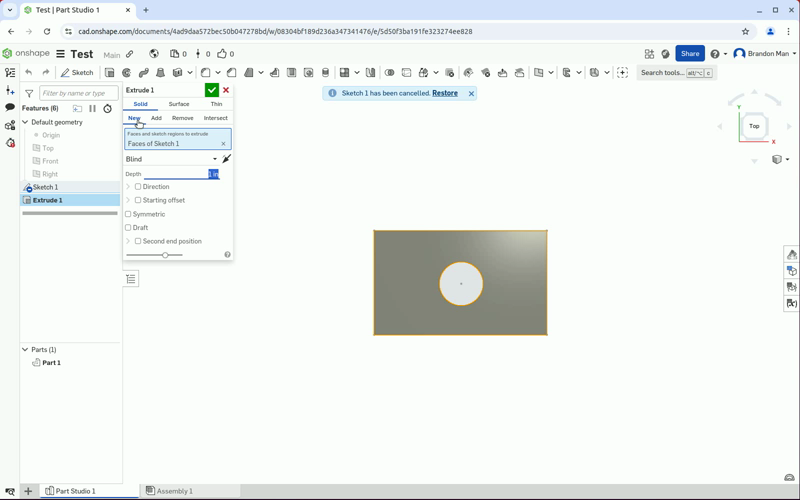
text(5.296)
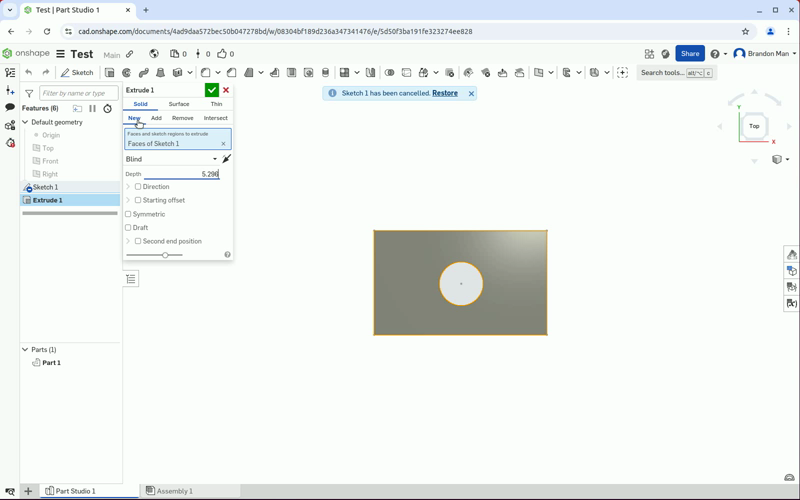
key(enter)
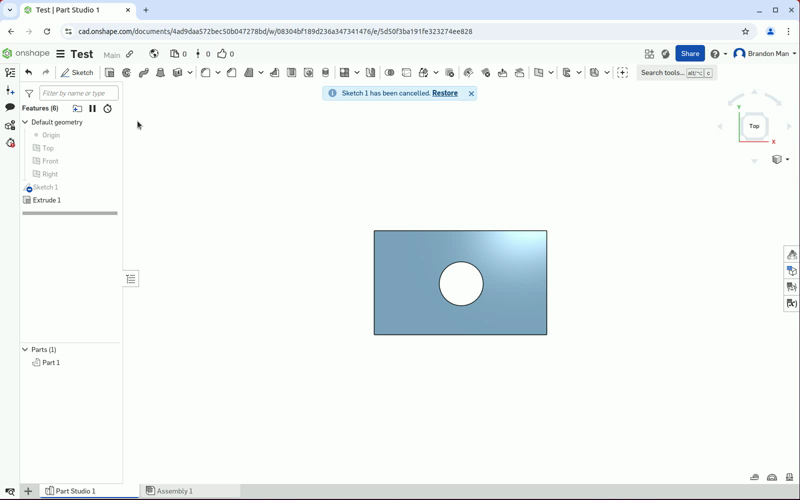
key(shift+h)
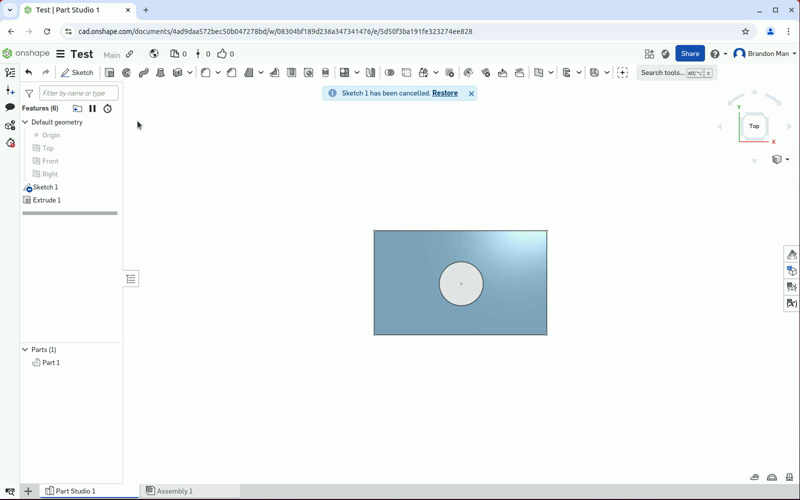
key(shift+h)
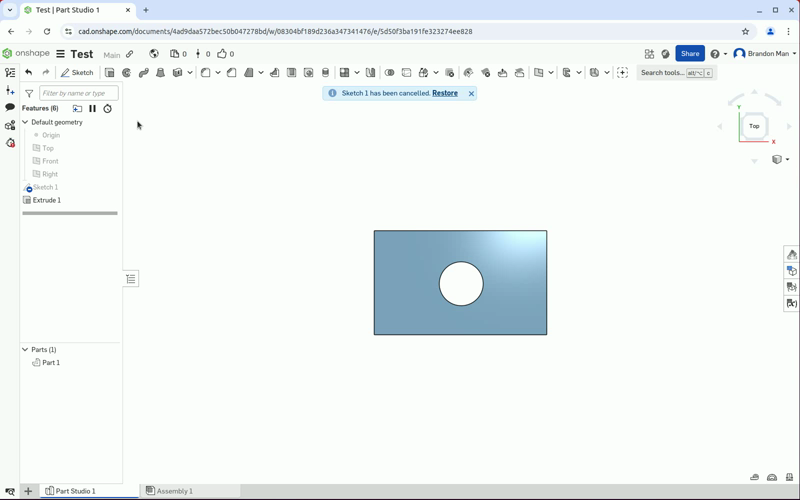
mouse_move(73, 189)
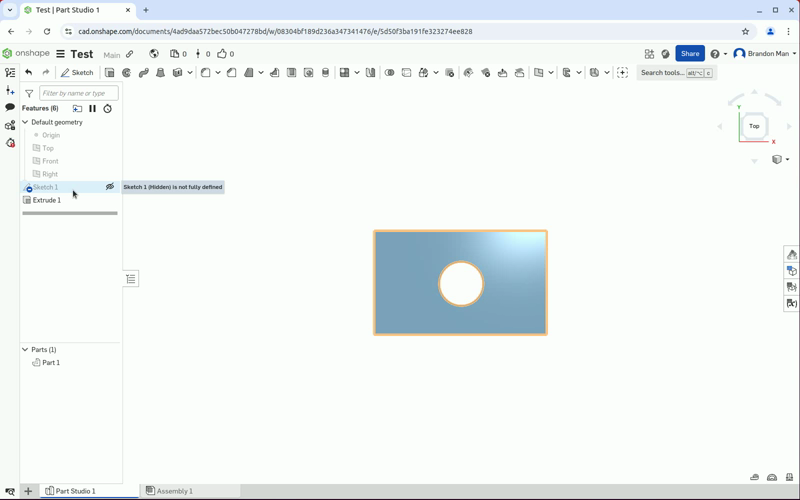
click(73, 189)
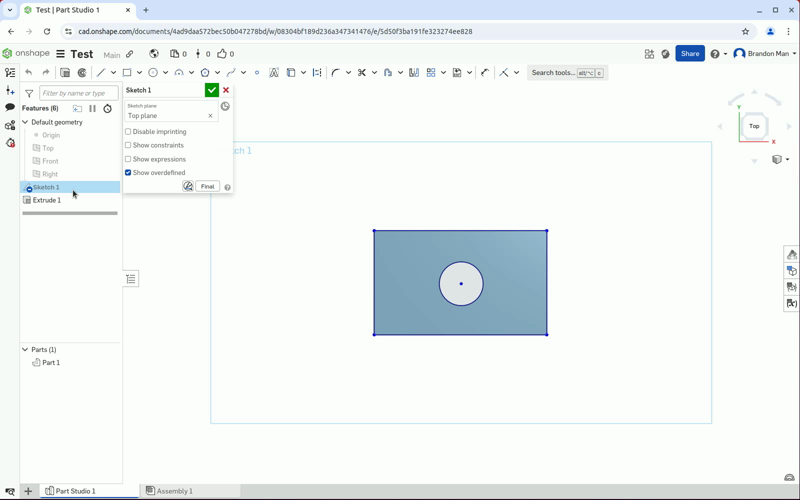
mouse_move(229, 92)
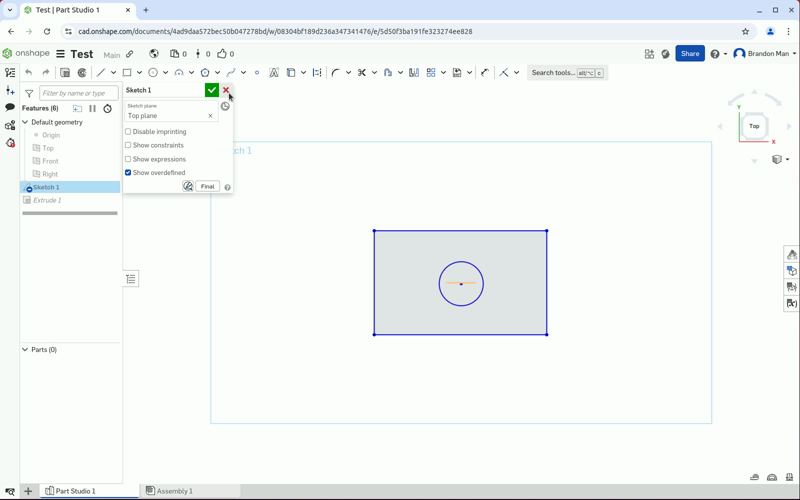
click(229, 92)
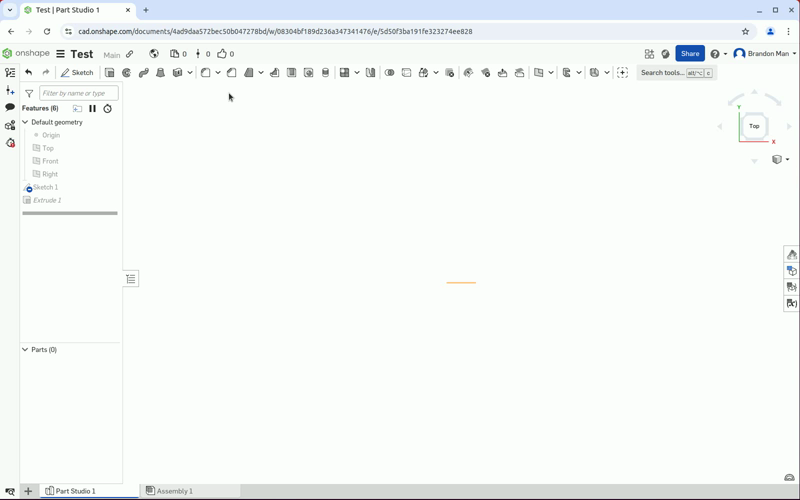
mouse_move(541, 75)
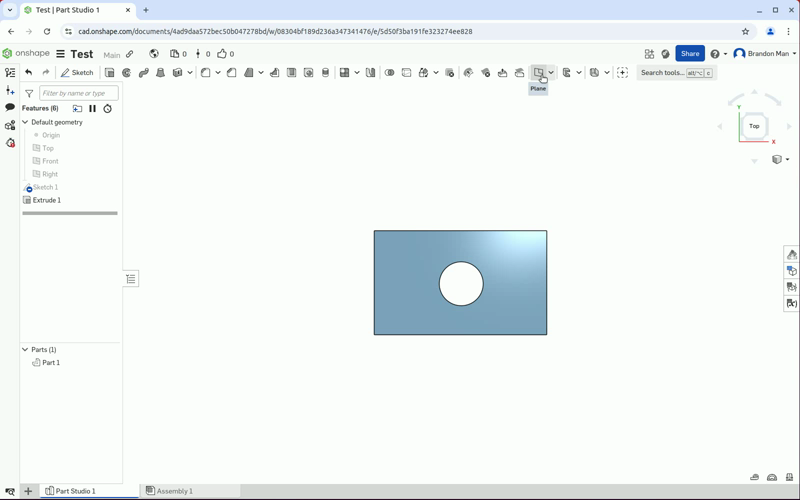
click(541, 75)
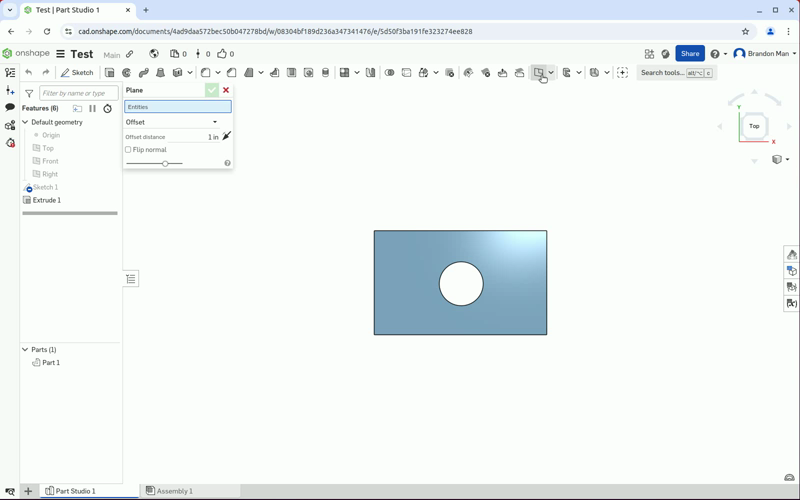
mouse_move(73, 150)
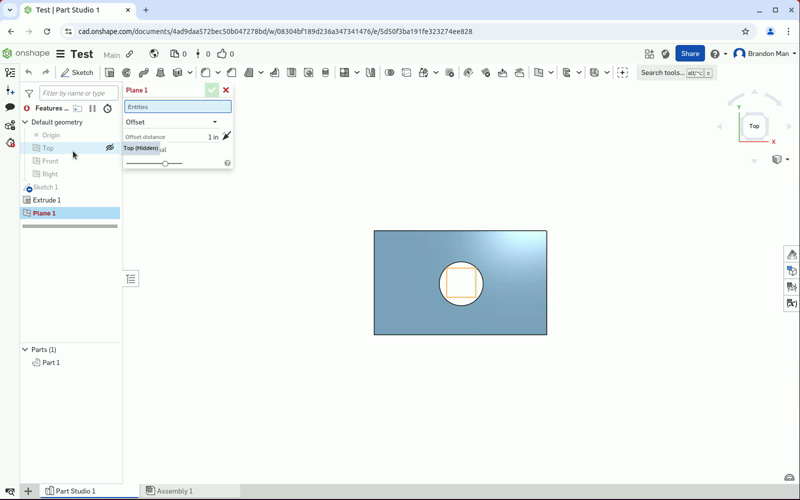
click(73, 150)
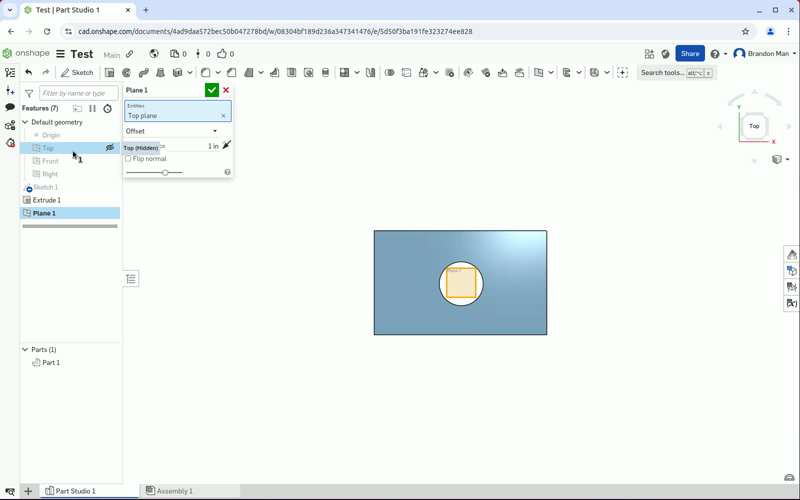
key(tab, 2)
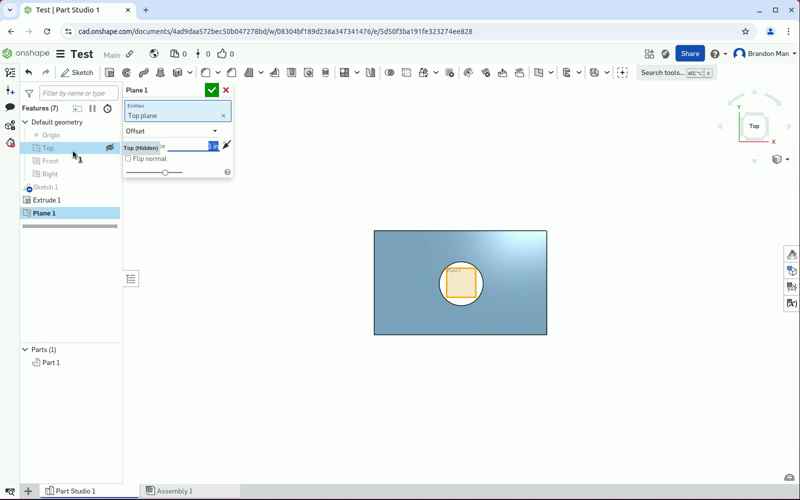
text(5.299)
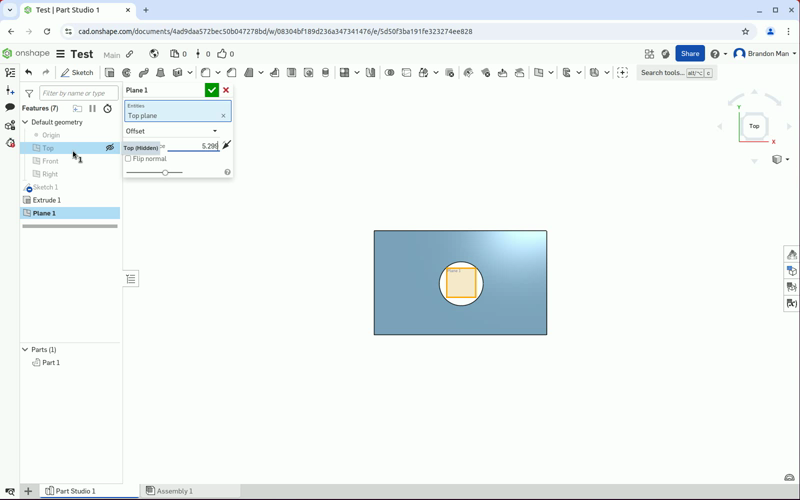
key(enter, 2)
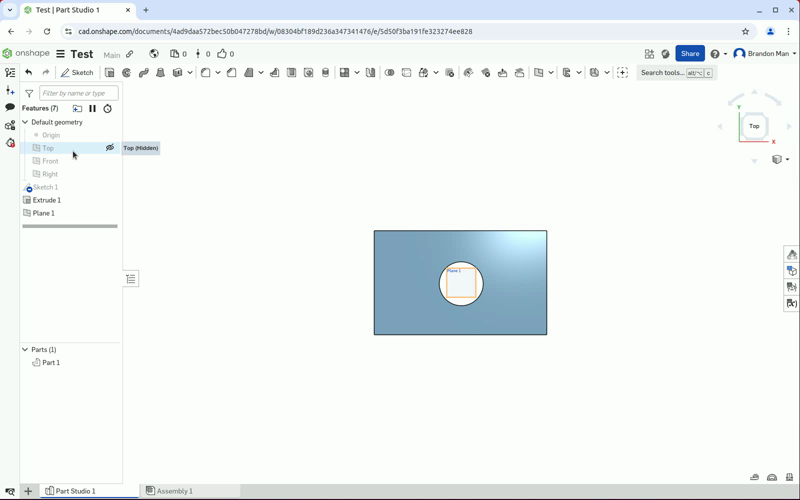
key(shift+s)
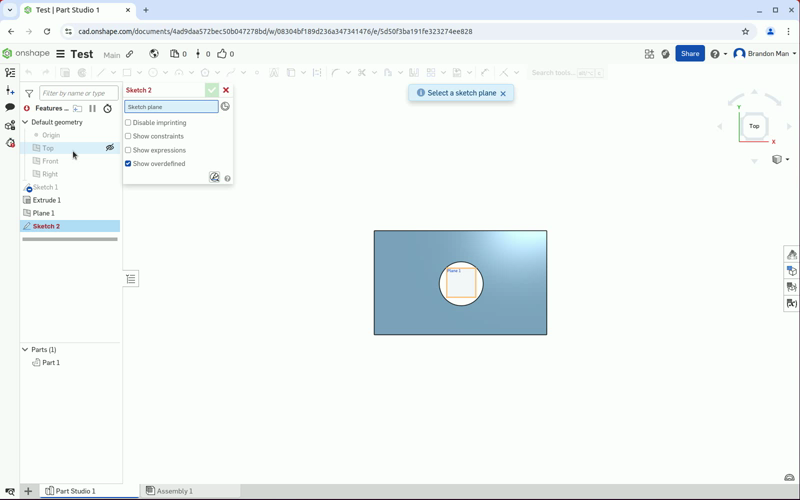
mouse_move(73, 215)
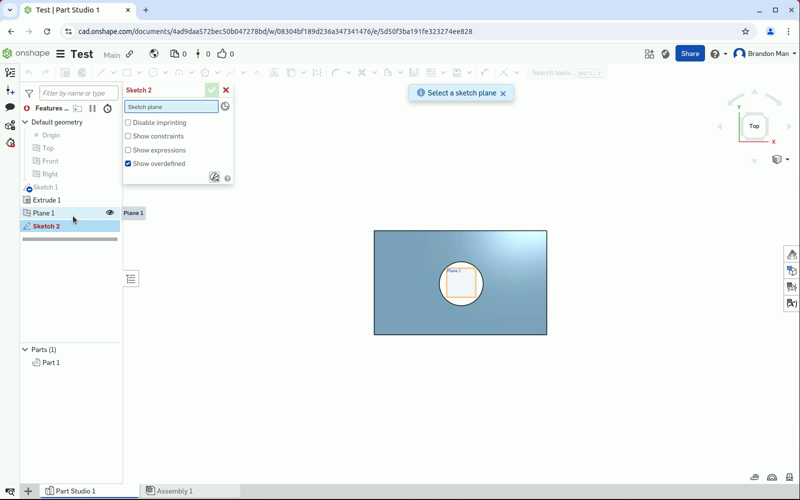
click(73, 215)
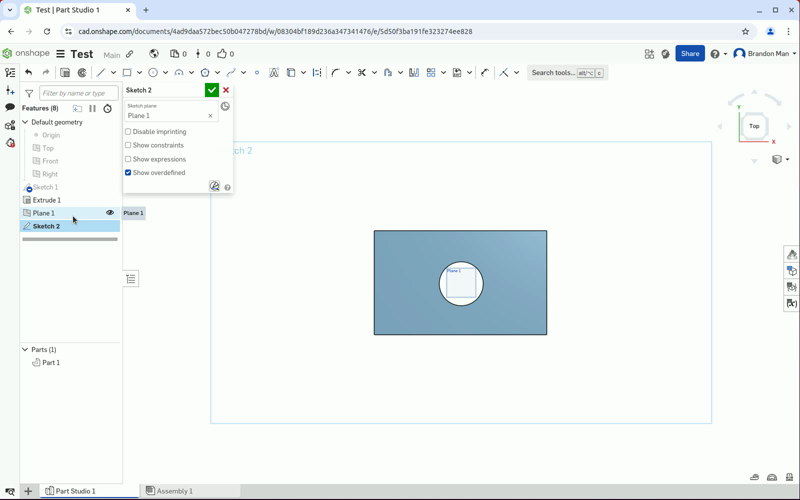
mouse_move(73, 352)
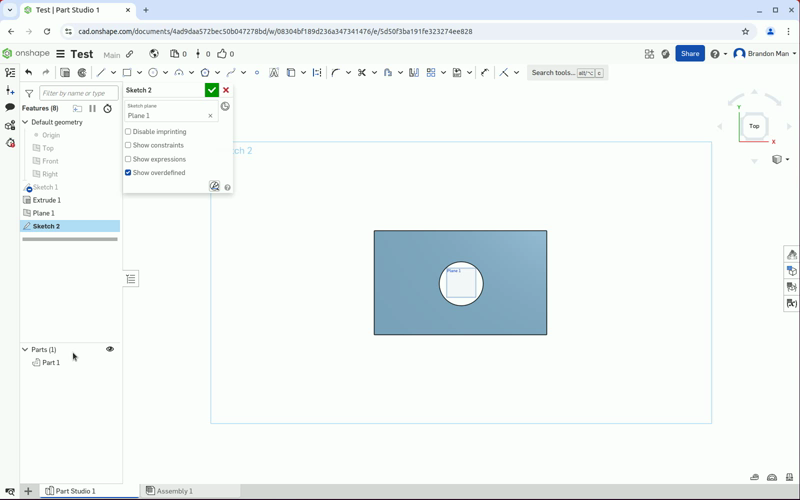
key(y)
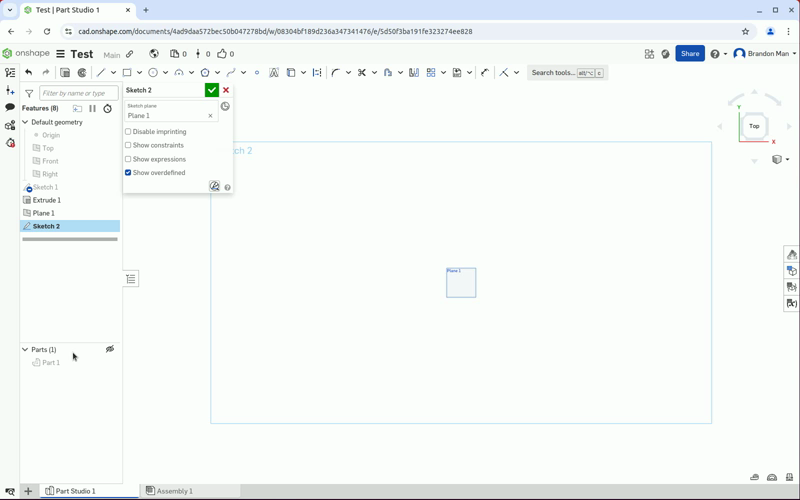
key(a)
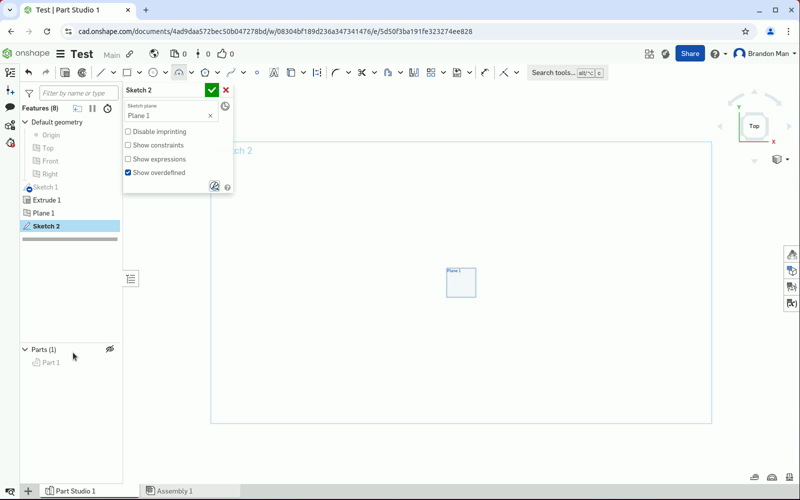
key_down(shift)
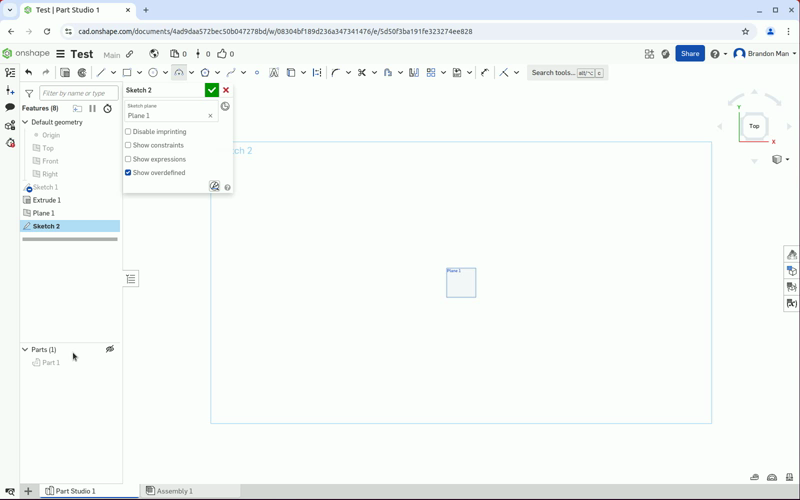
mouse_move(447, 265)
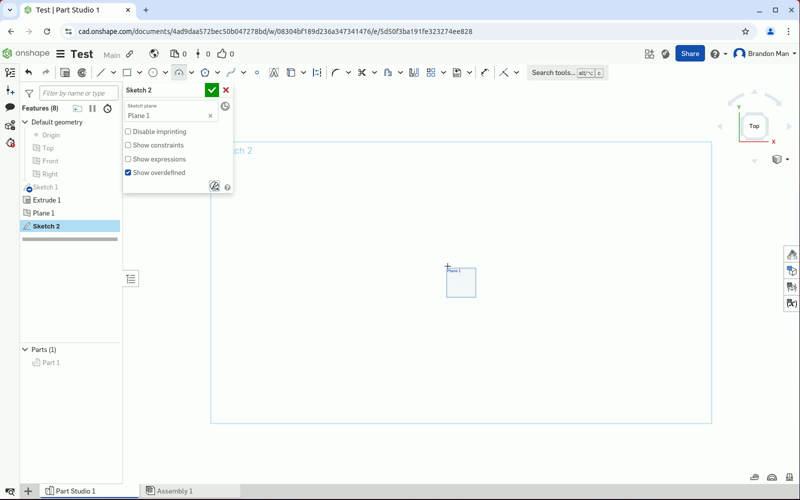
click(447, 265)
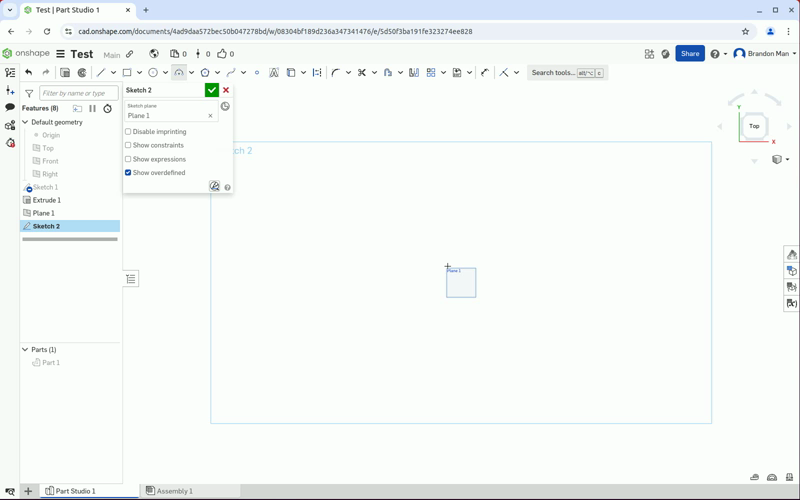
key_up(shift)
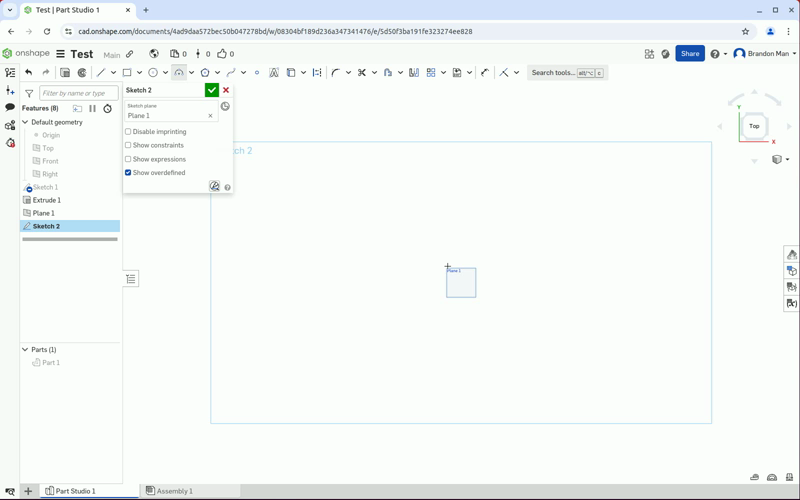
key_down(shift)
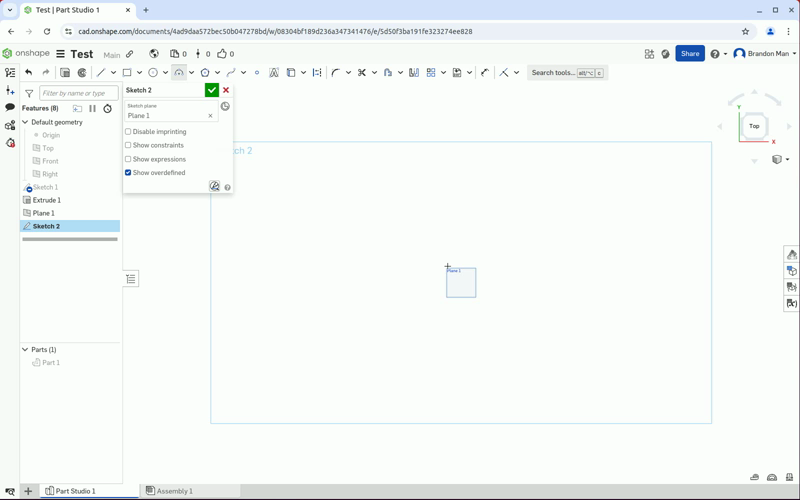
mouse_move(474, 265)
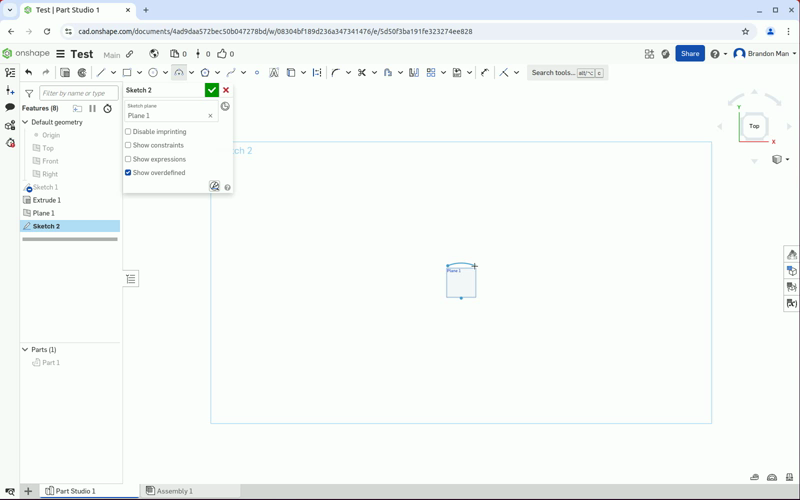
click(474, 265)
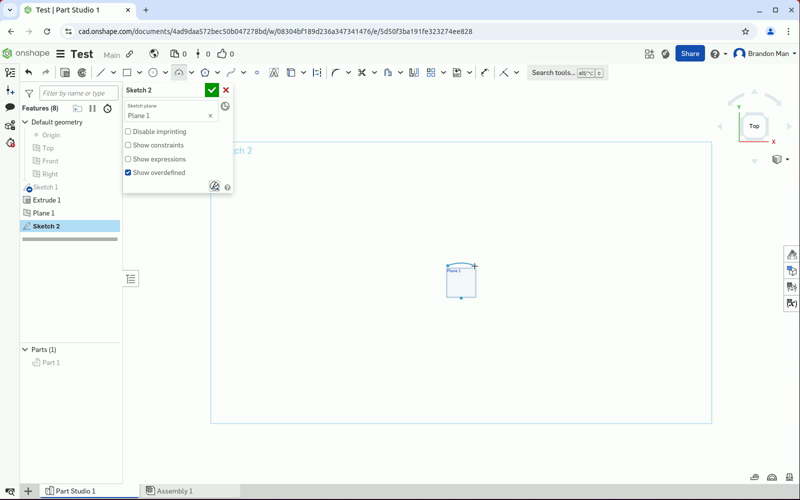
mouse_move(461, 261)
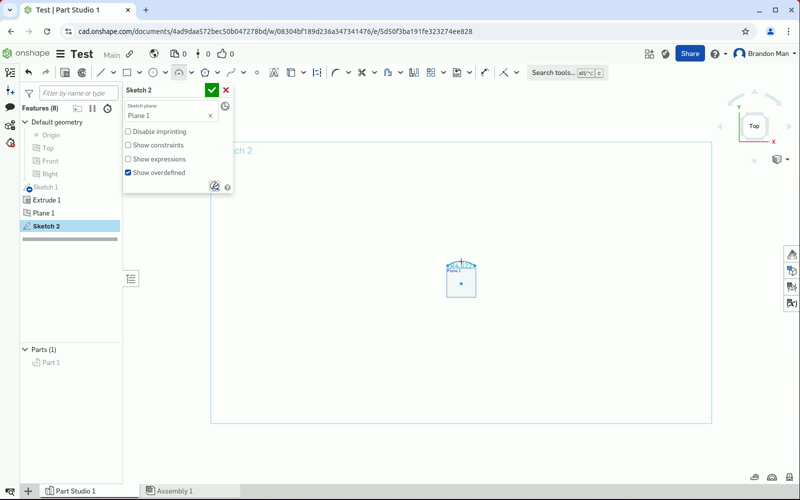
click(461, 261)
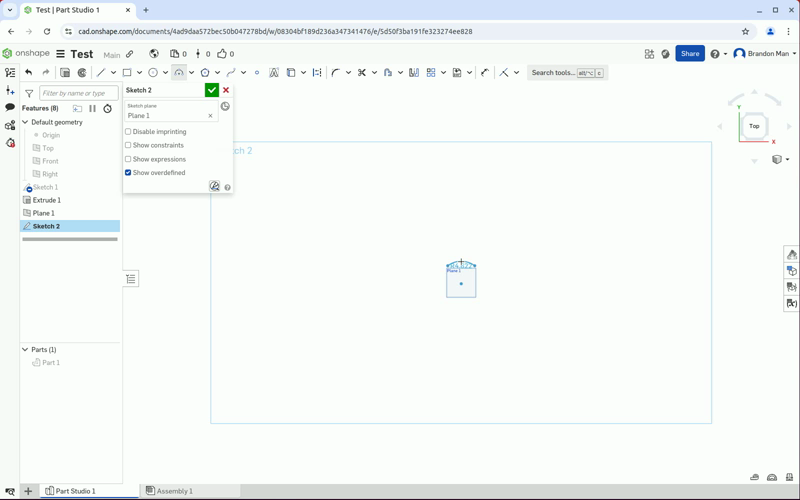
key_up(shift)
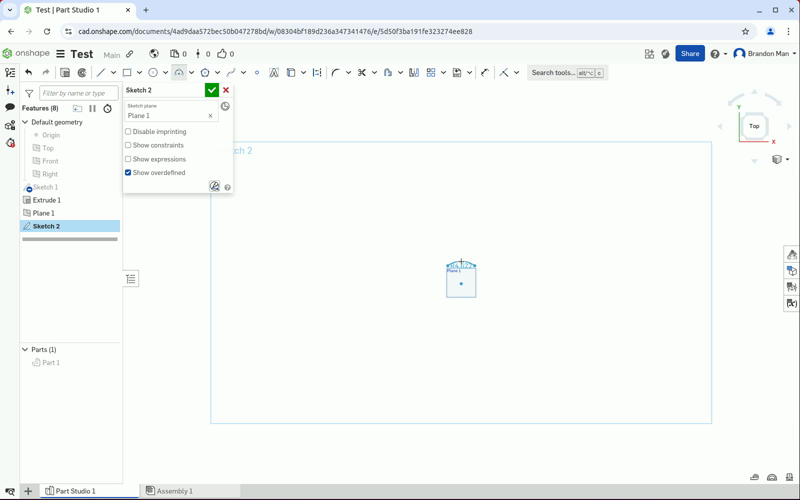
key(esc)
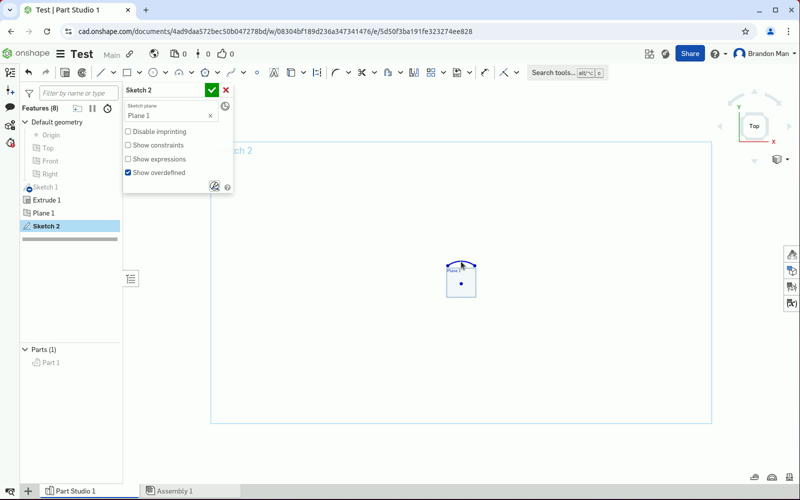
key(l)
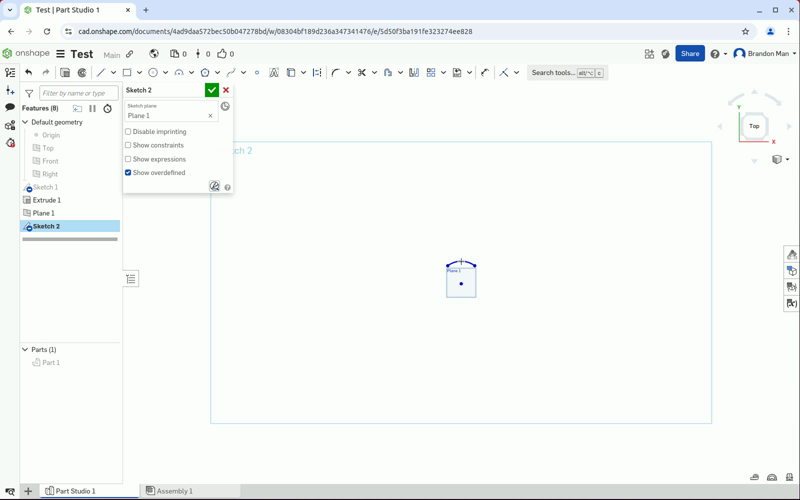
mouse_move(474, 265)
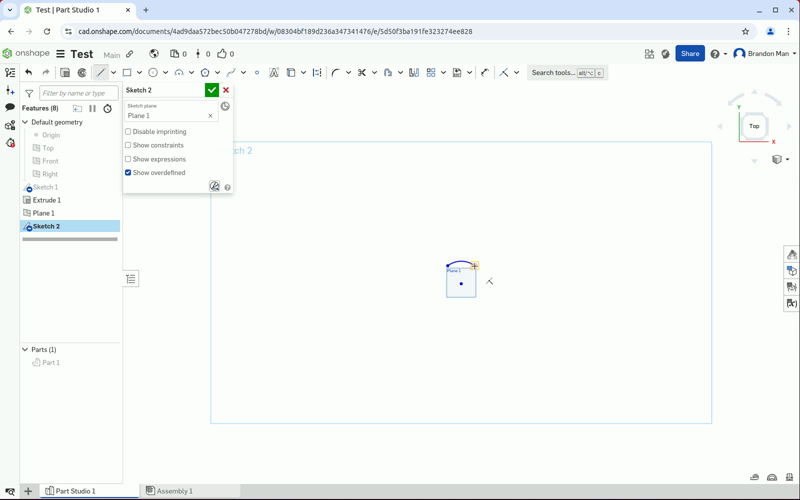
click(474, 265)
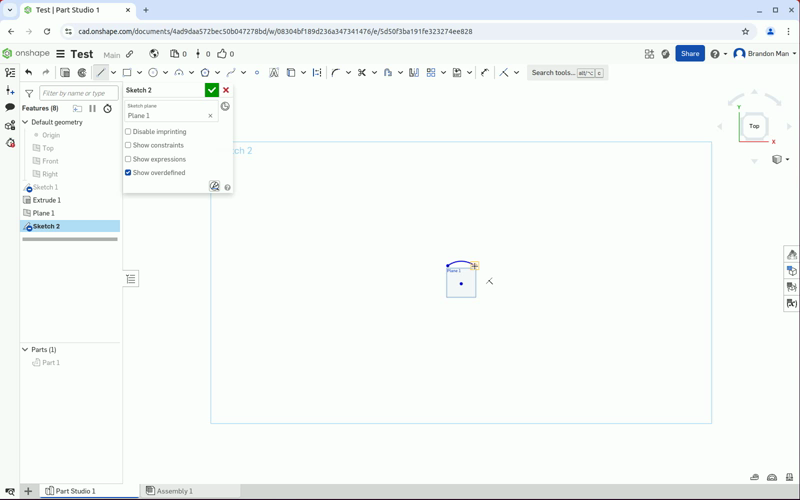
key_down(shift)
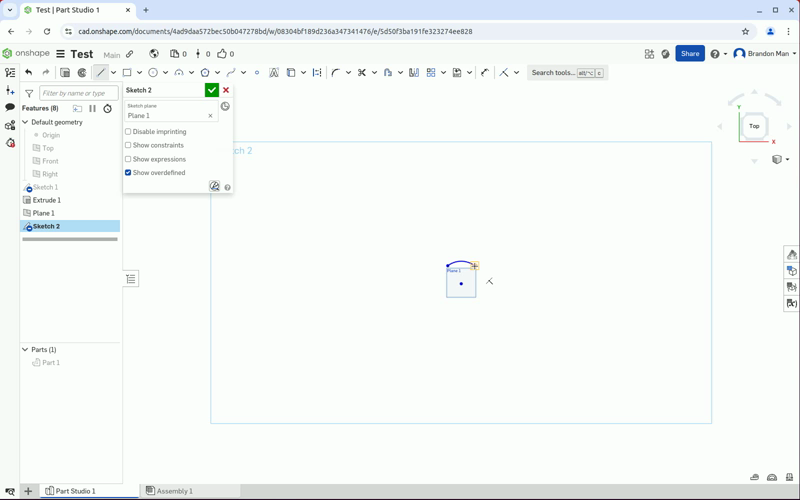
mouse_move(504, 265)
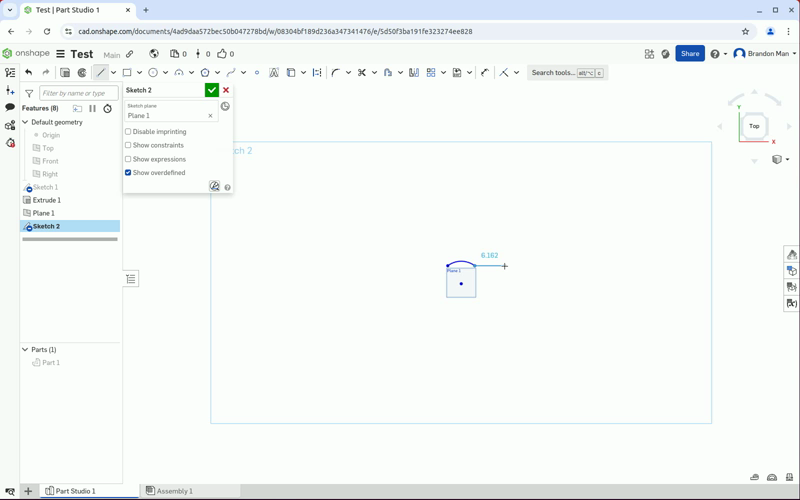
mouse_move(474, 229)
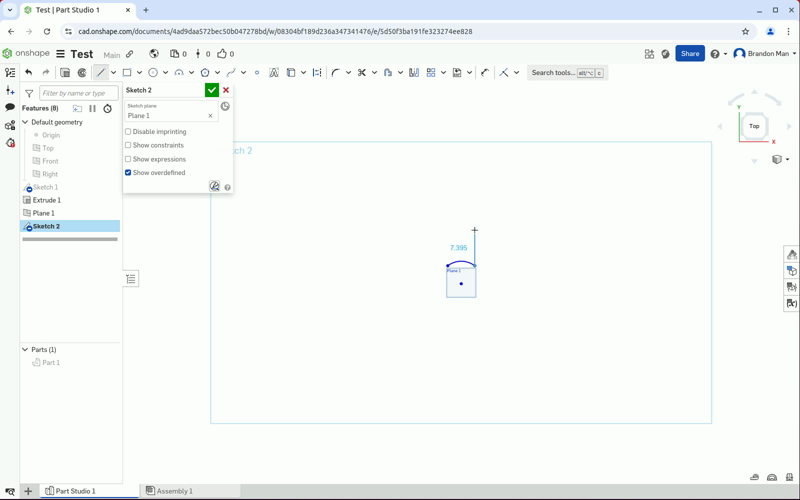
click(474, 229)
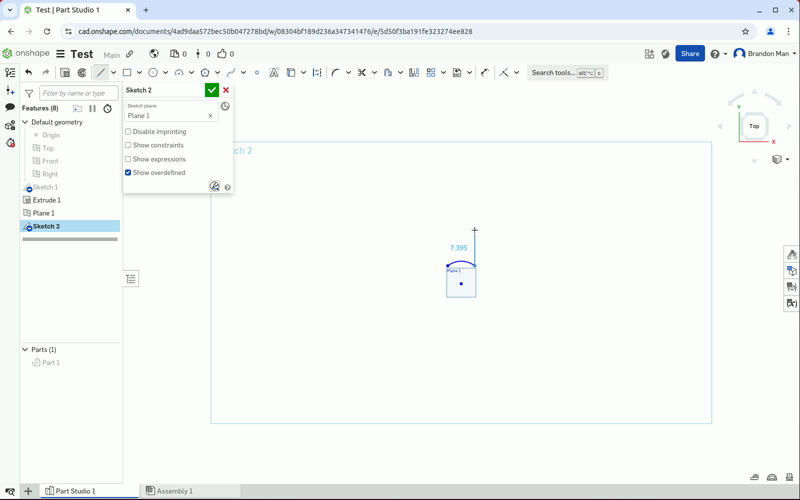
key_up(shift)
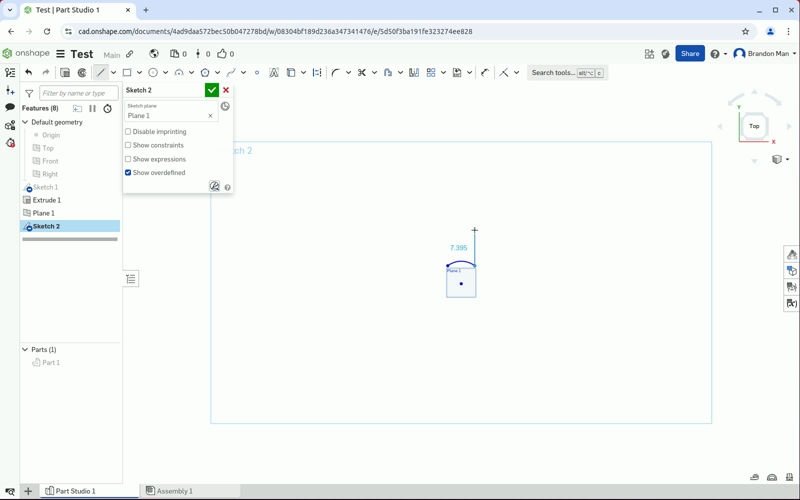
key_down(shift)
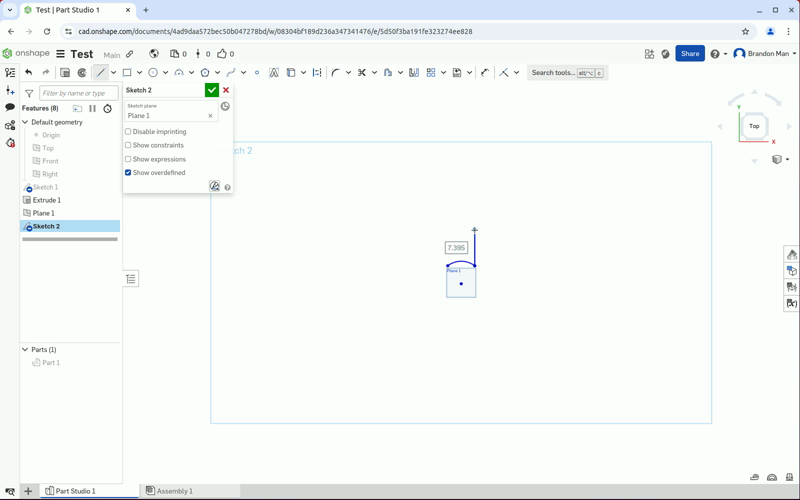
mouse_move(504, 229)
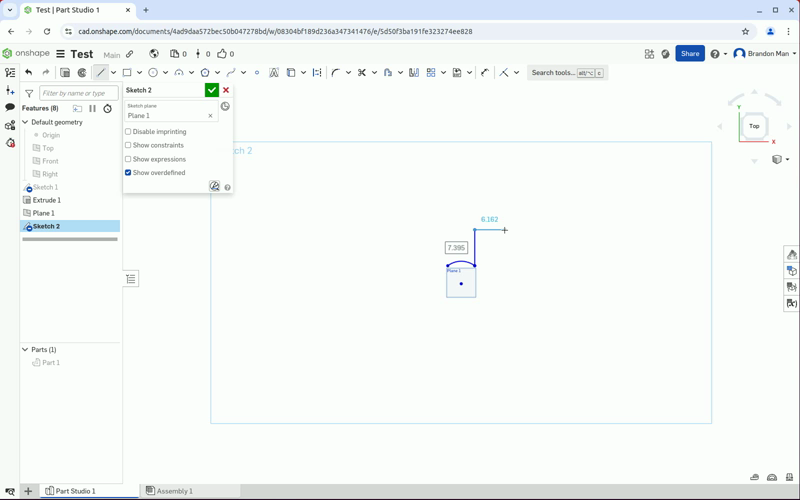
mouse_move(447, 229)
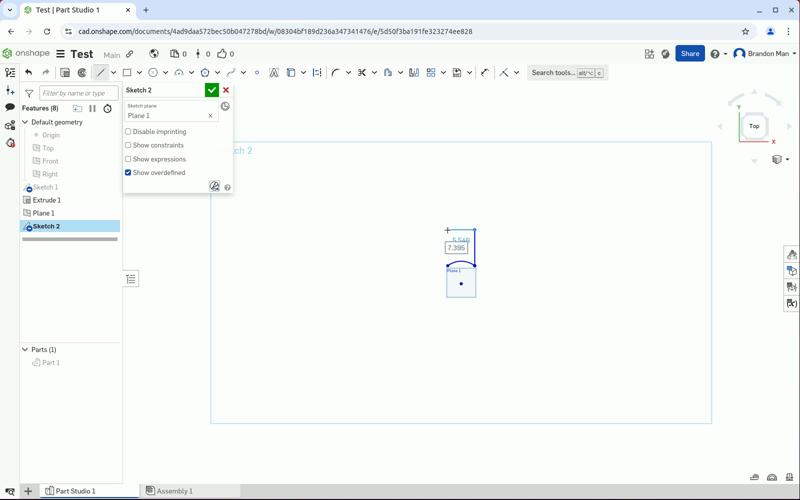
click(447, 229)
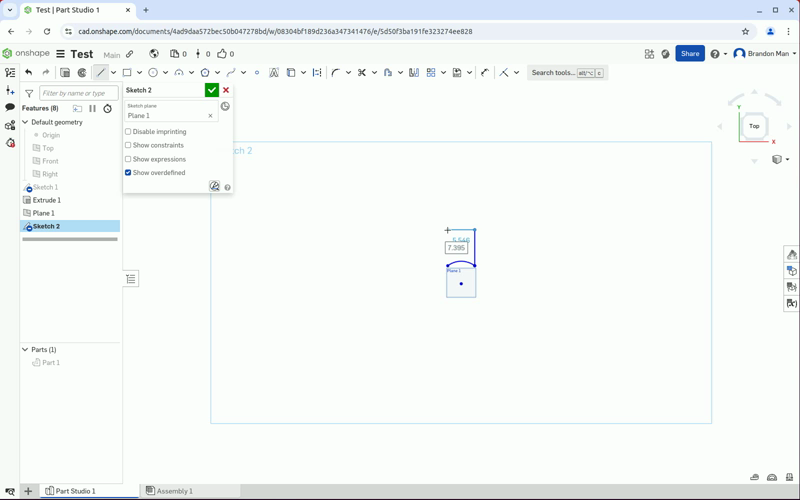
key_up(shift)
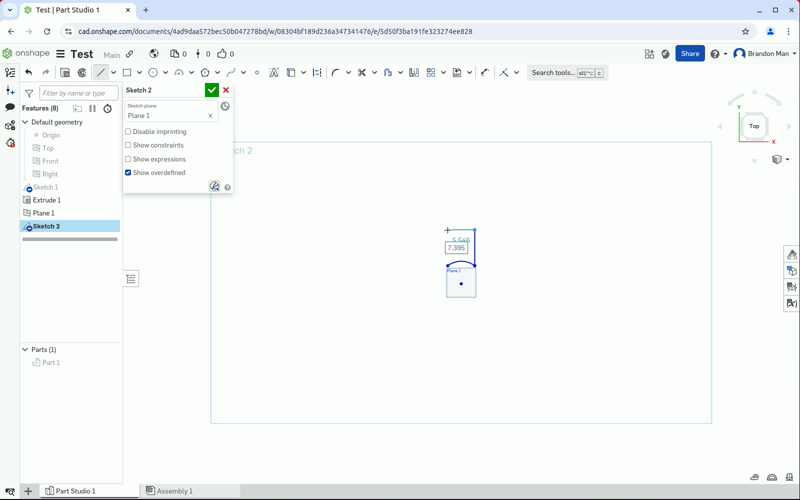
mouse_move(477, 229)
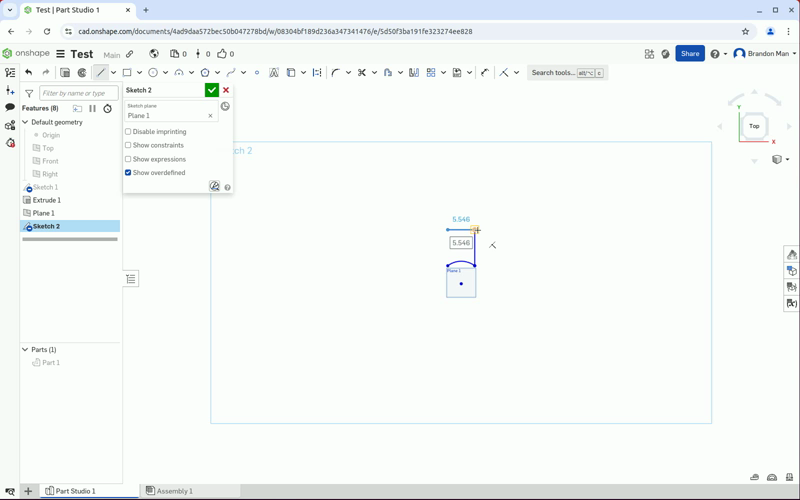
key_down(shift)
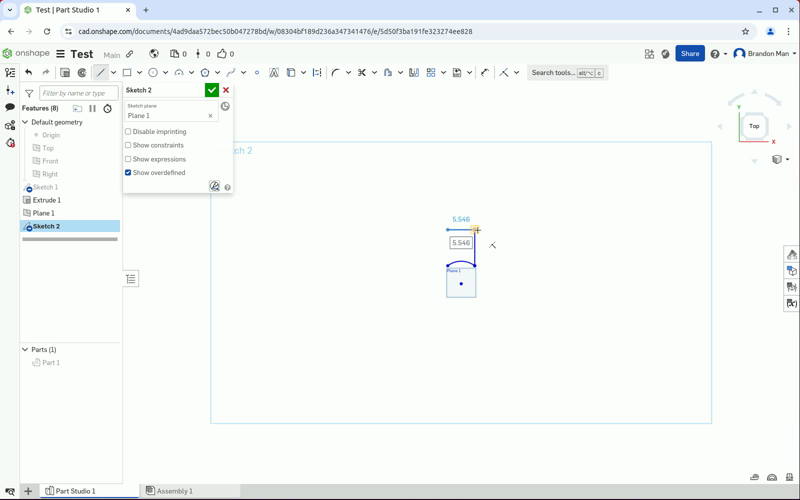
mouse_move(447, 265)
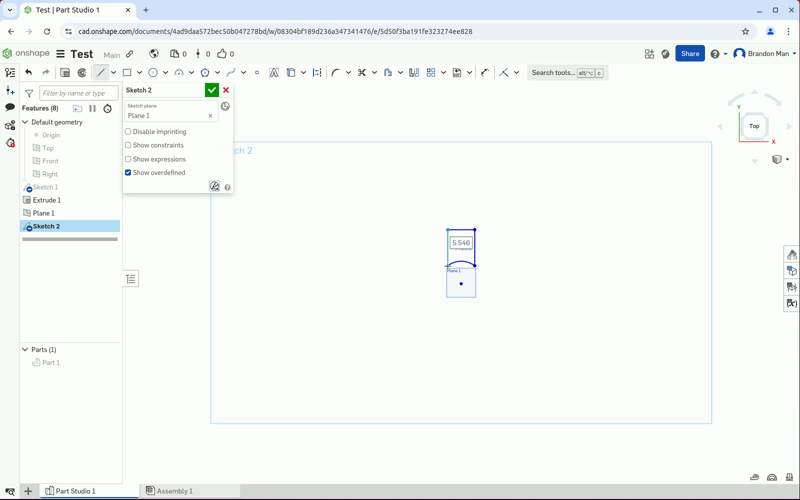
key_up(shift)
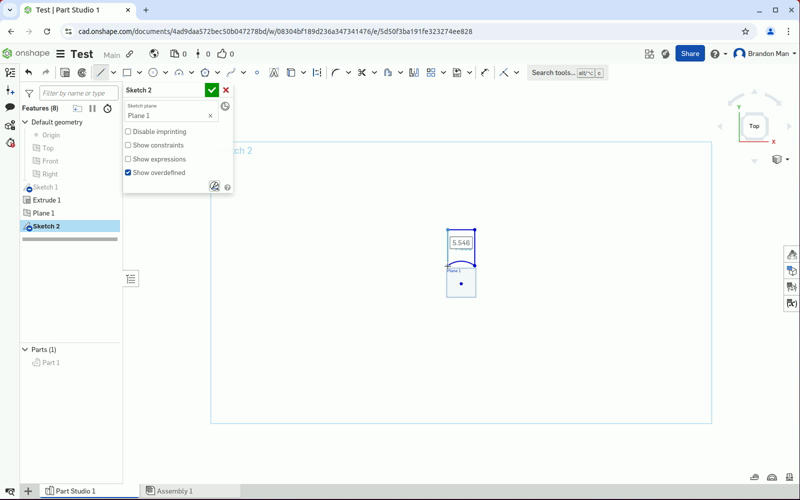
click(447, 265)
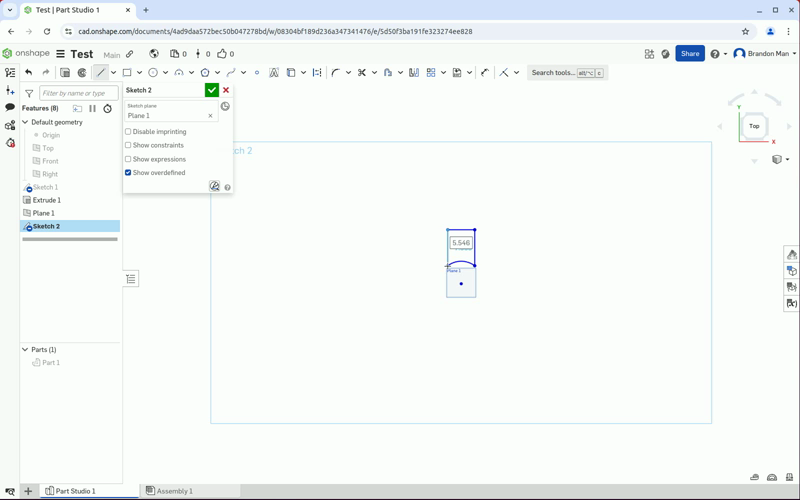
key(esc)
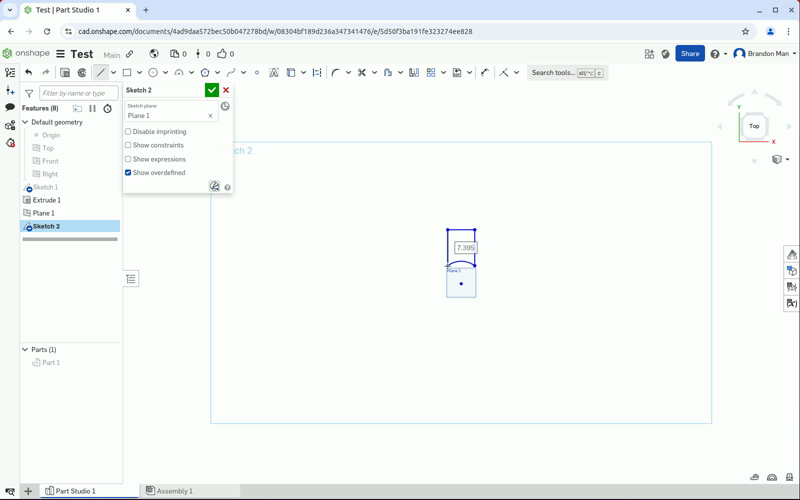
mouse_move(466, 251)
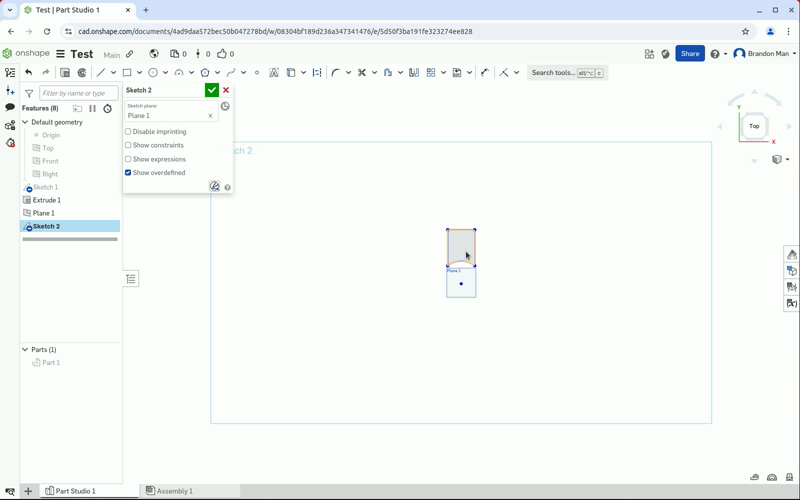
scroll(6)
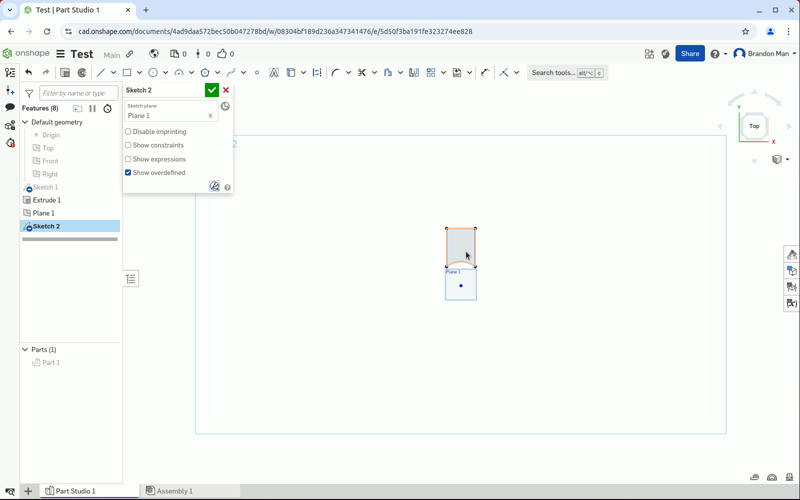
scroll(6)
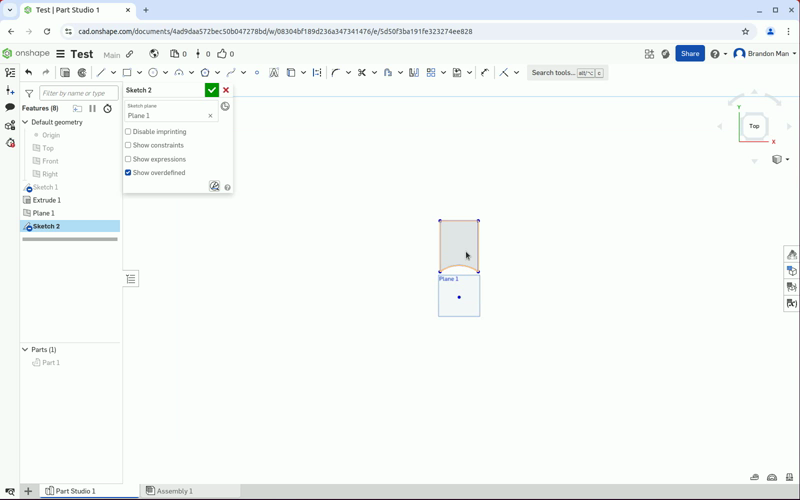
scroll(6)
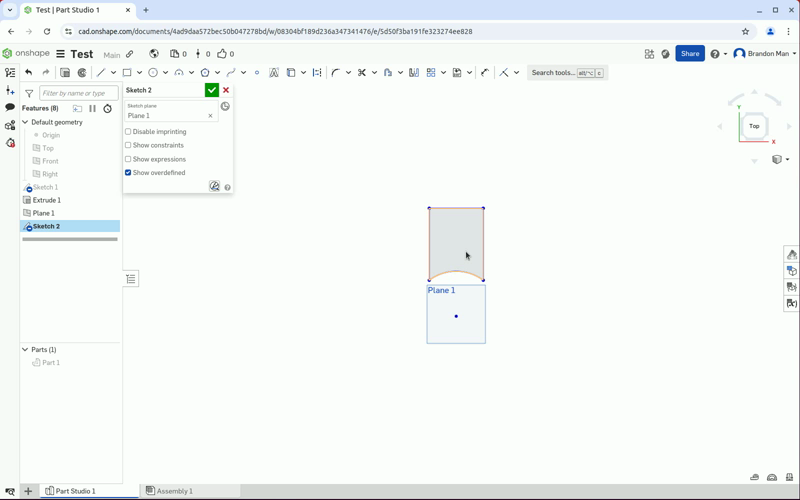
scroll(6)
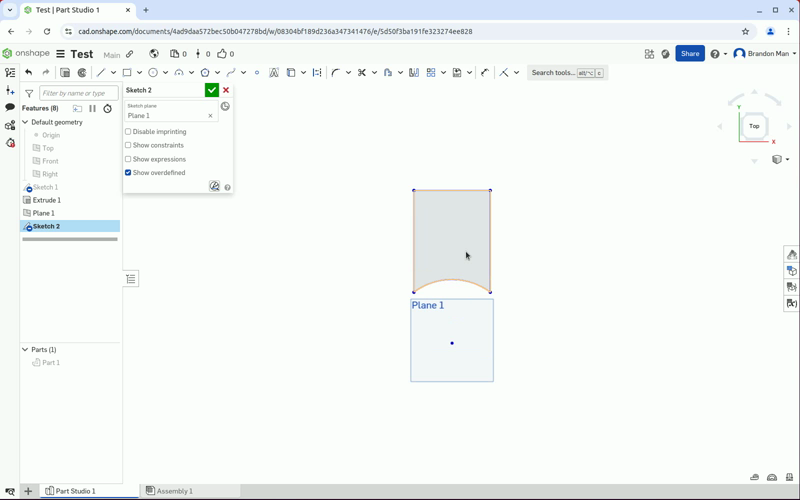
scroll(6)
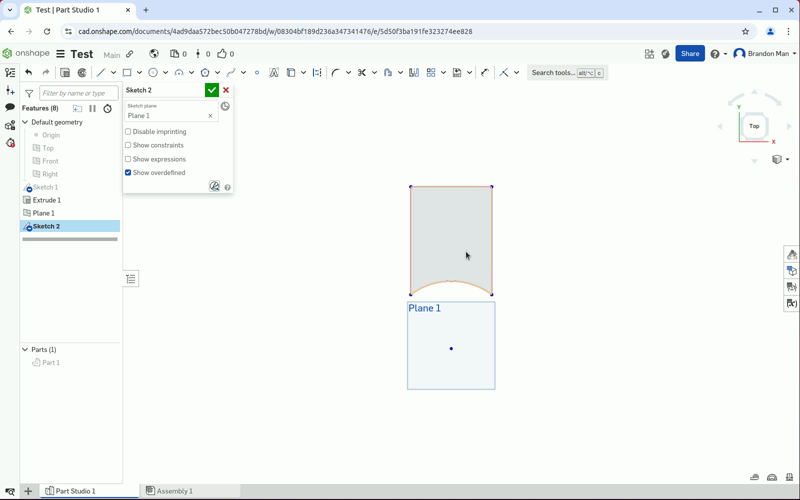
scroll(6)
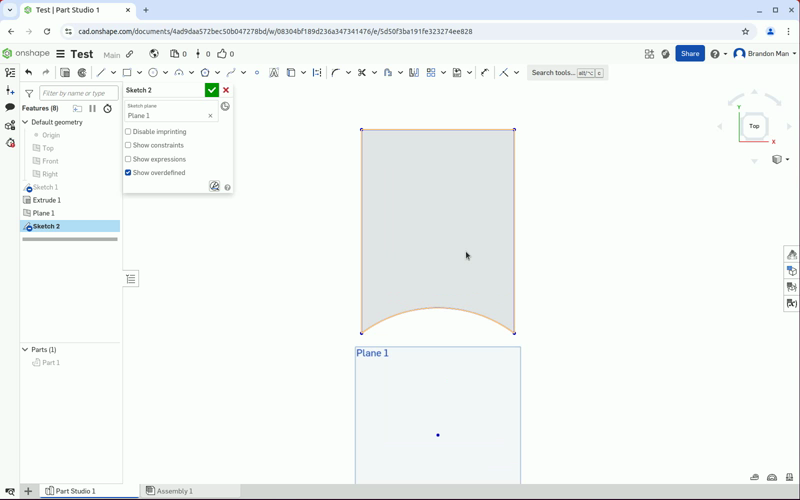
scroll(6)
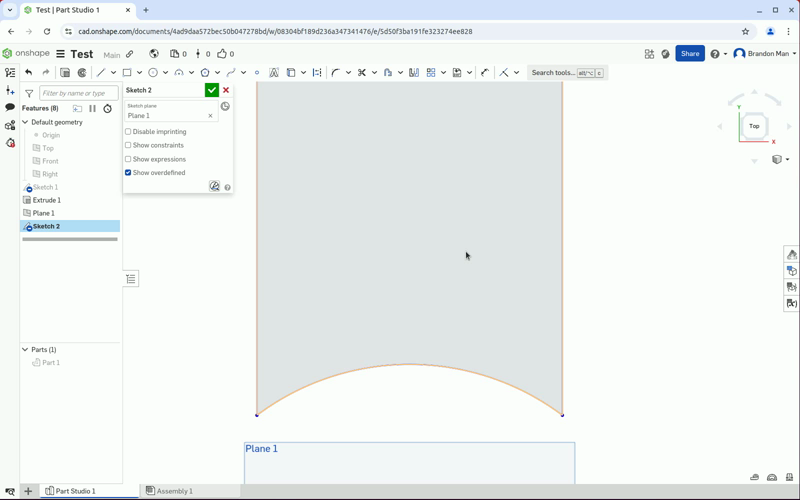
click(466, 251)
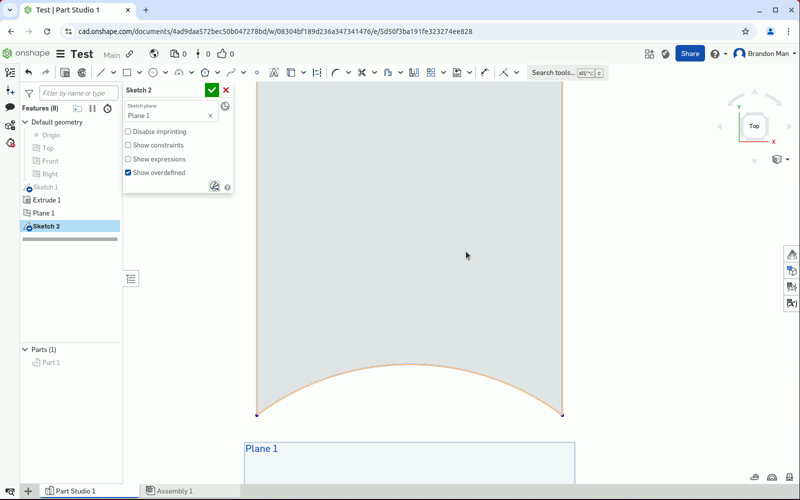
scroll(-6)
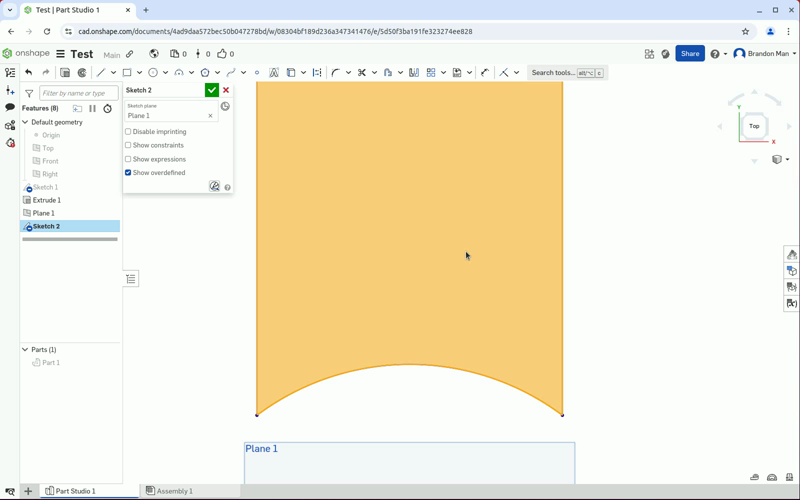
scroll(-6)
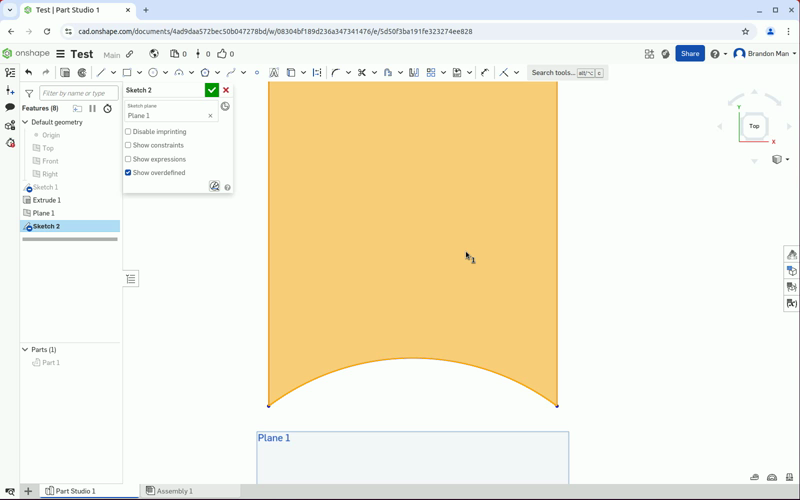
scroll(-6)
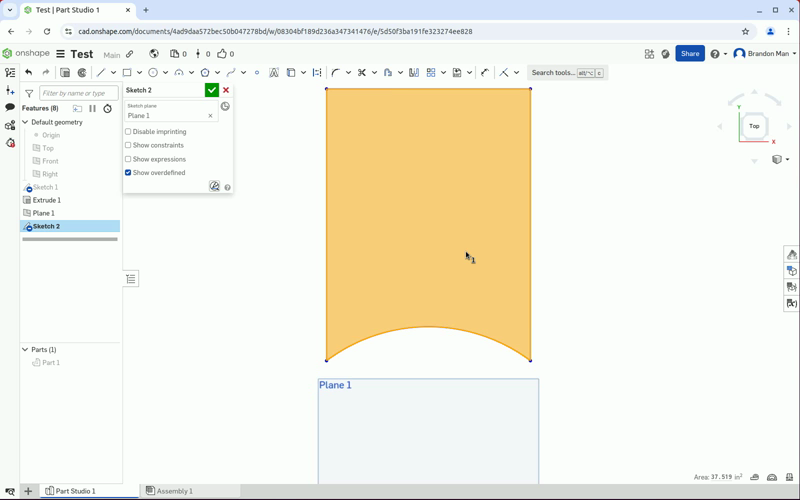
scroll(-6)
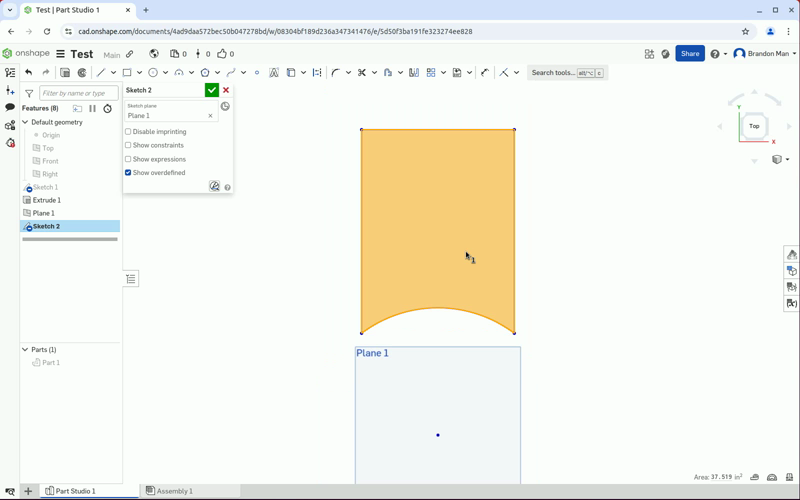
scroll(-6)
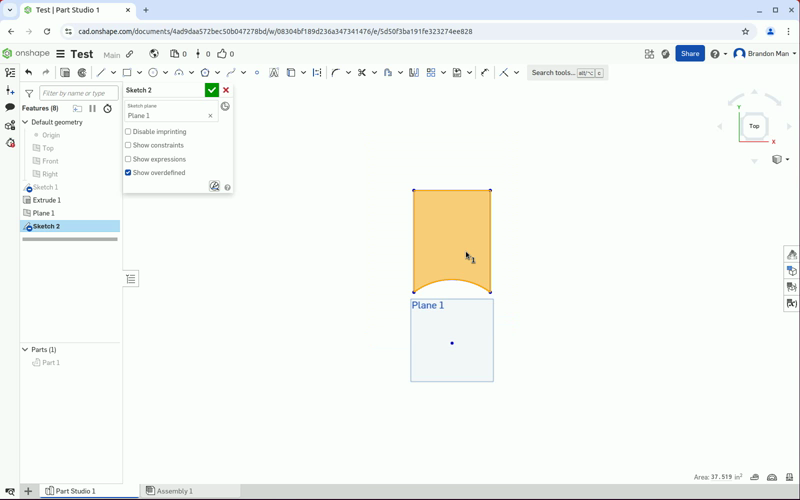
scroll(-6)
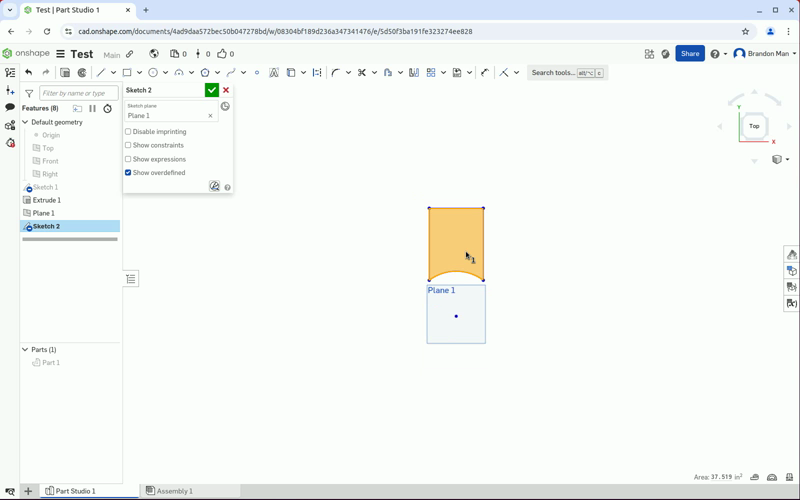
scroll(-6)
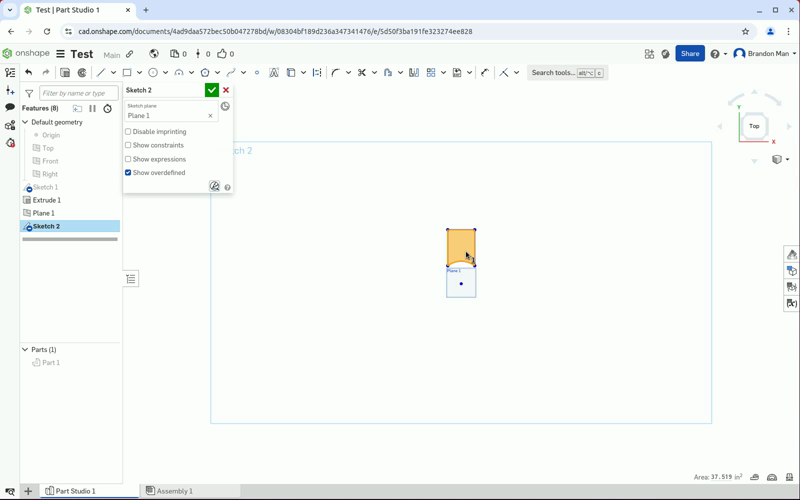
mouse_move(73, 352)
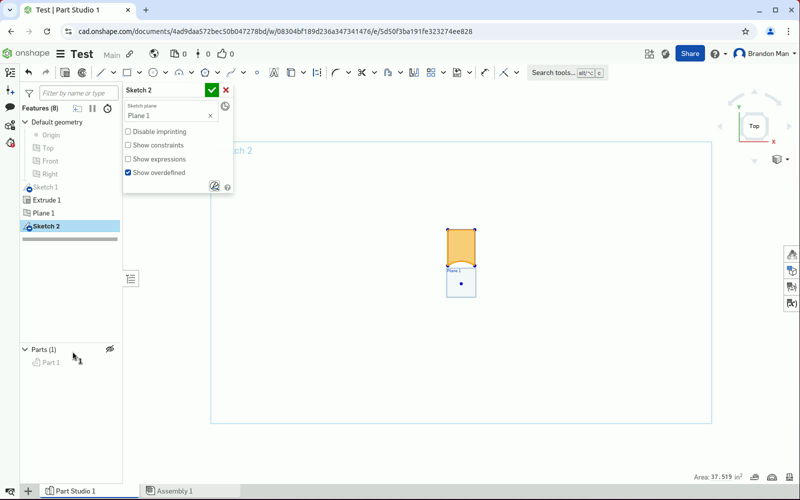
key(shift+y)
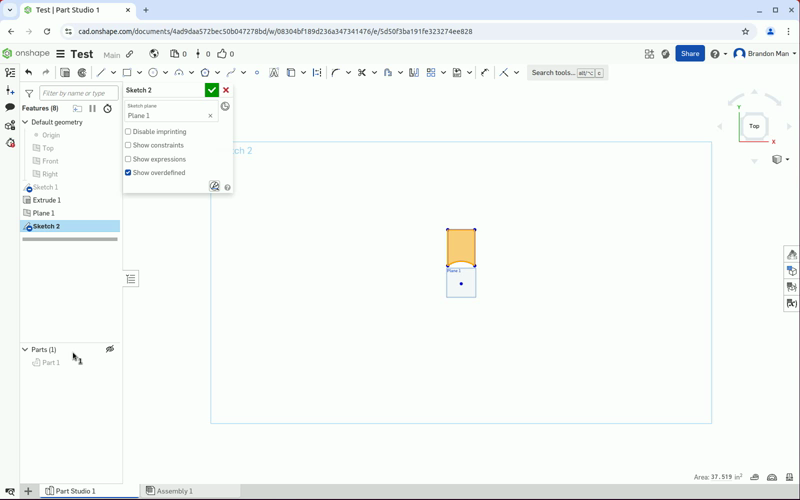
key(shift+e)
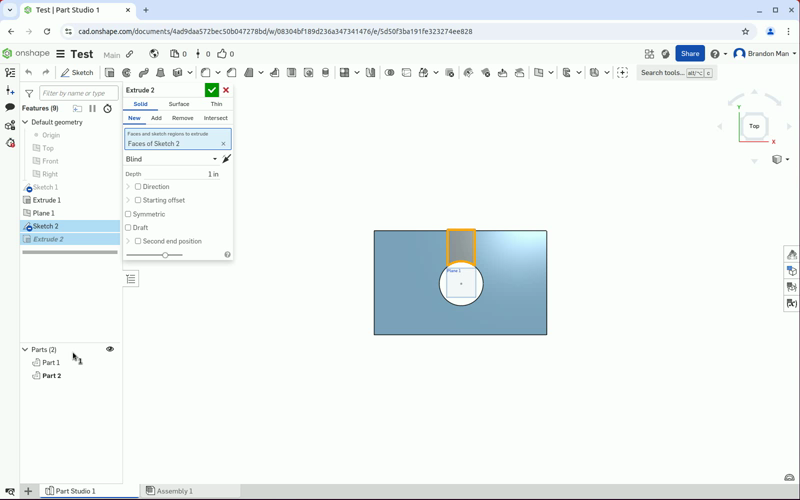
mouse_move(143, 106)
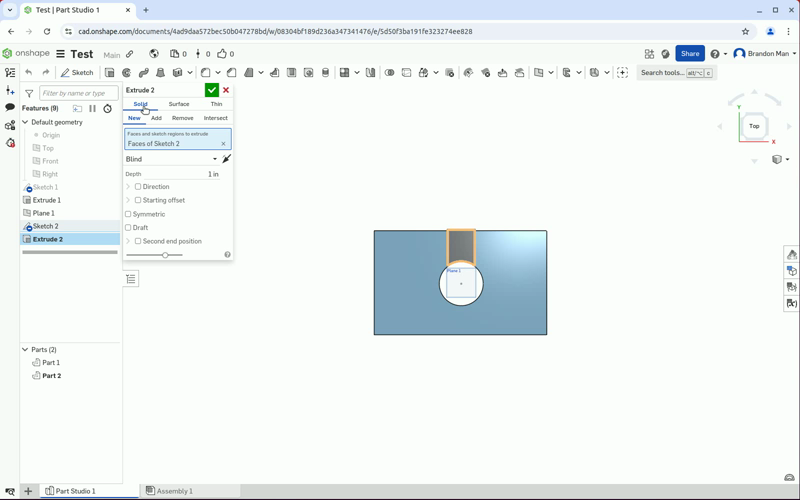
click(143, 106)
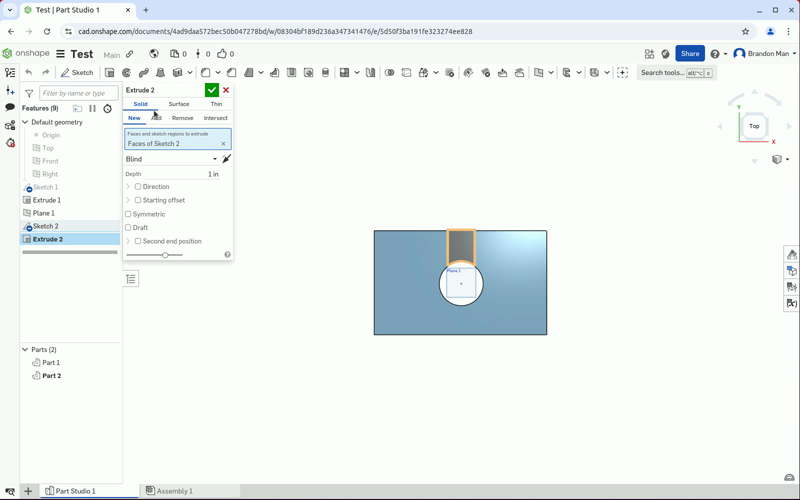
mouse_move(186, 120)
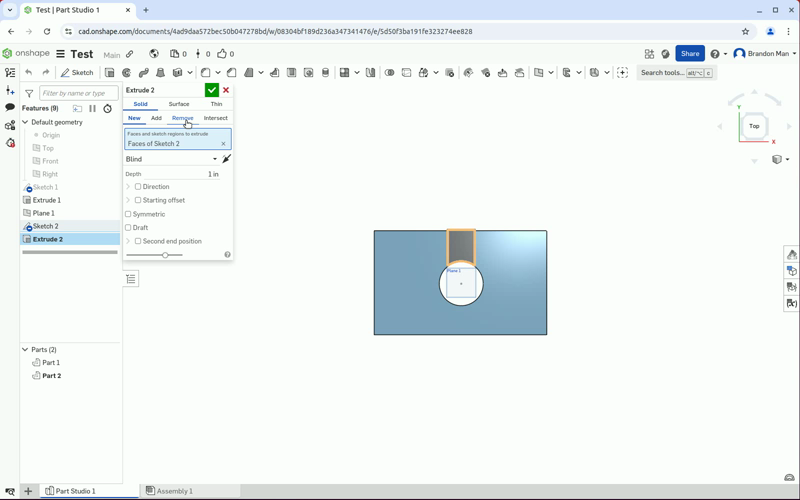
click(186, 120)
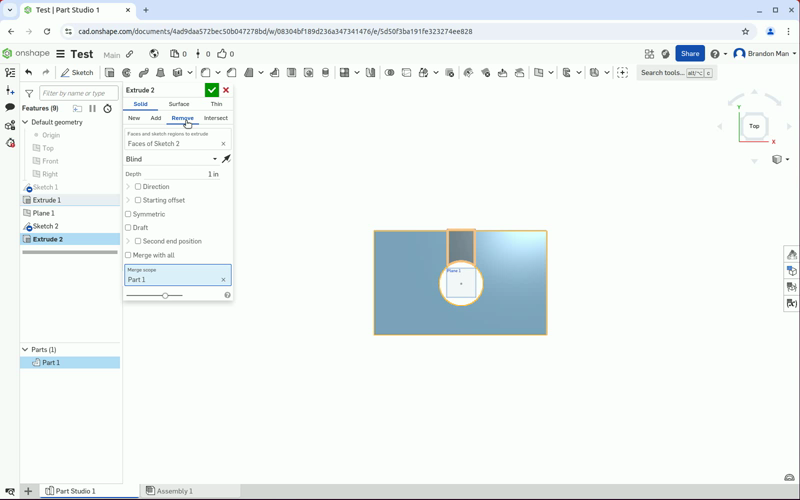
key(tab, 4)
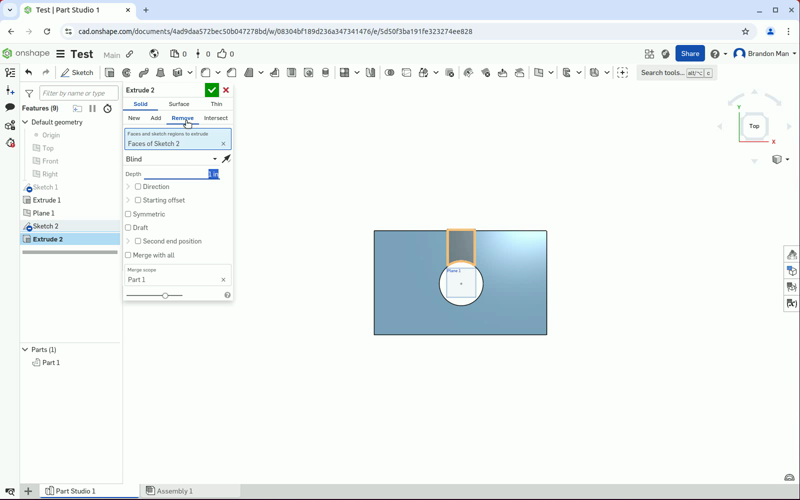
text(0.963)
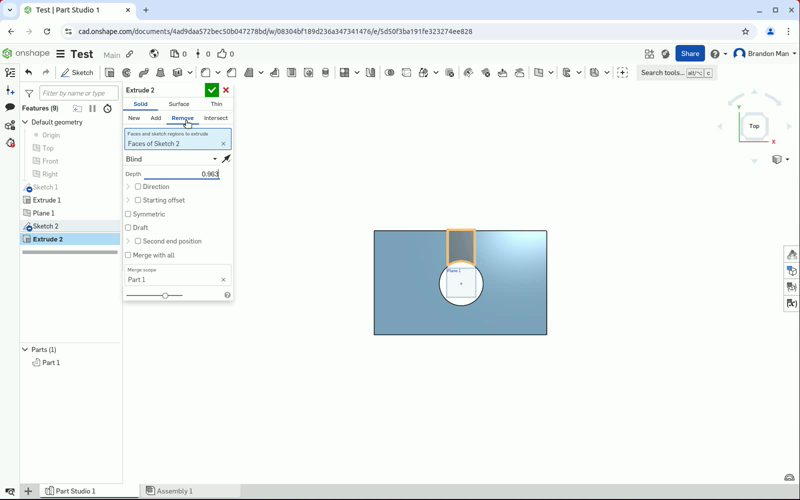
key(tab, 6)
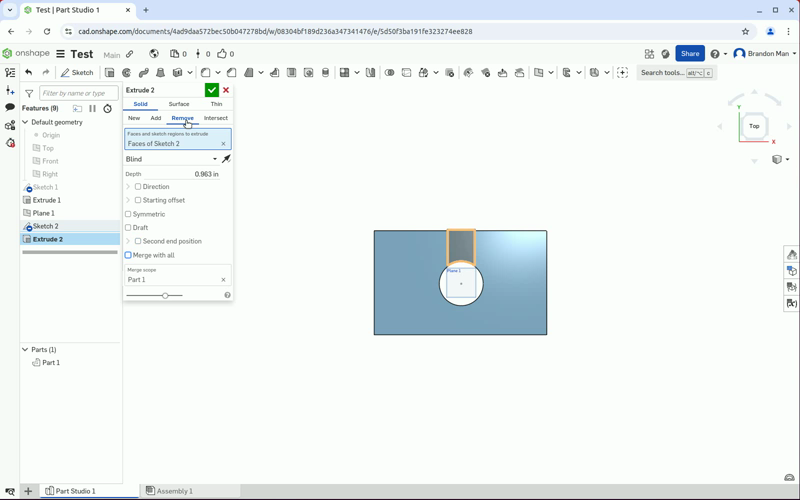
key(space)
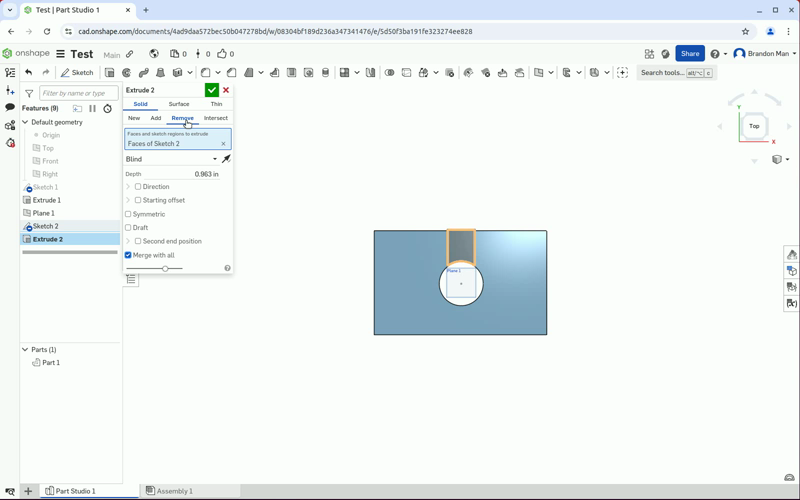
key(enter)
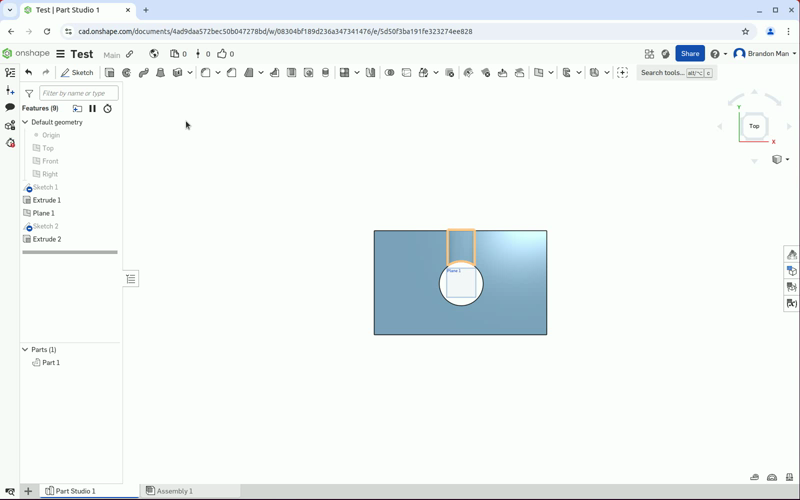
key(shift+h)
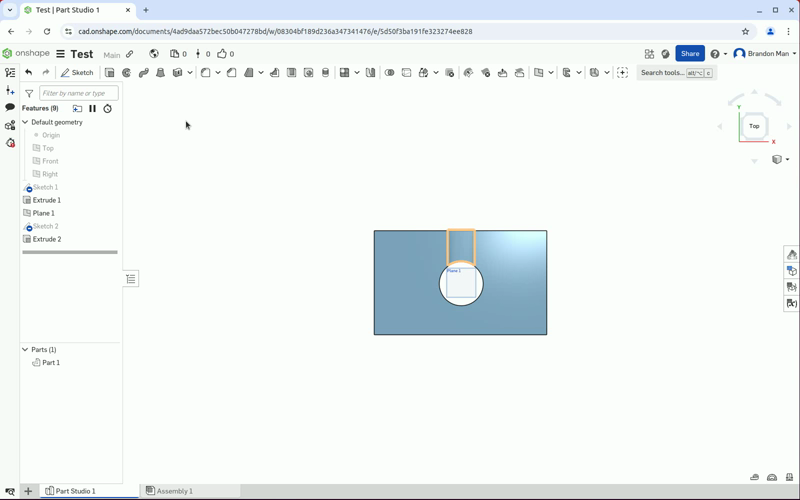
key(shift+h)
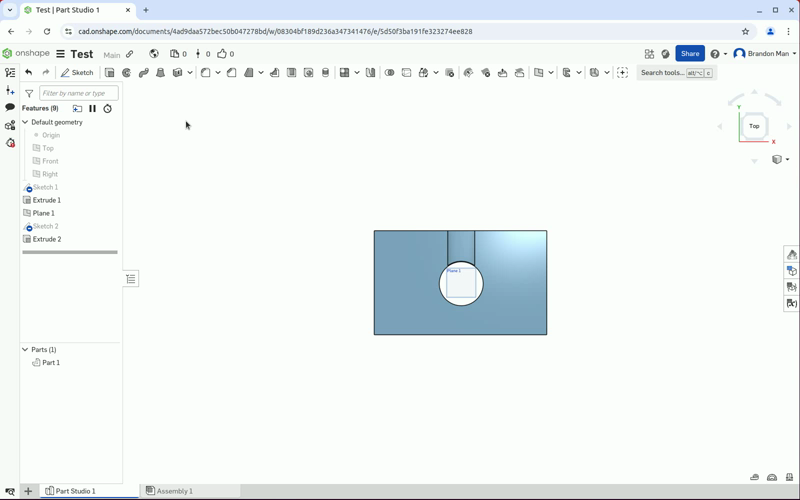
mouse_move(73, 189)
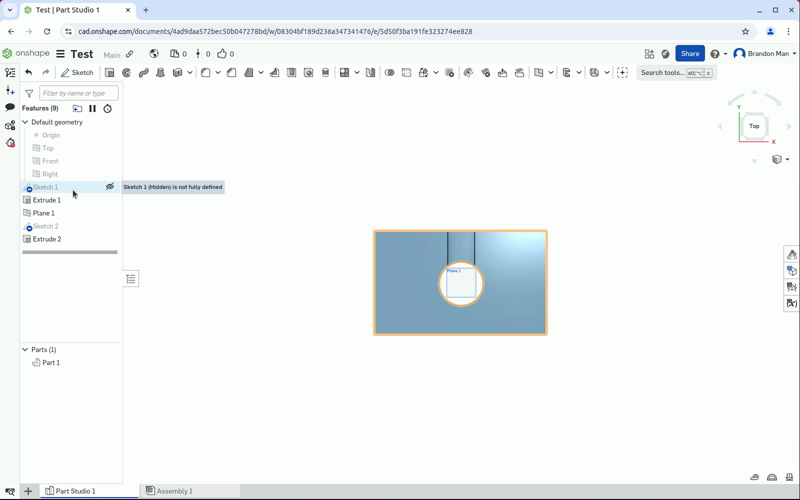
click(73, 189)
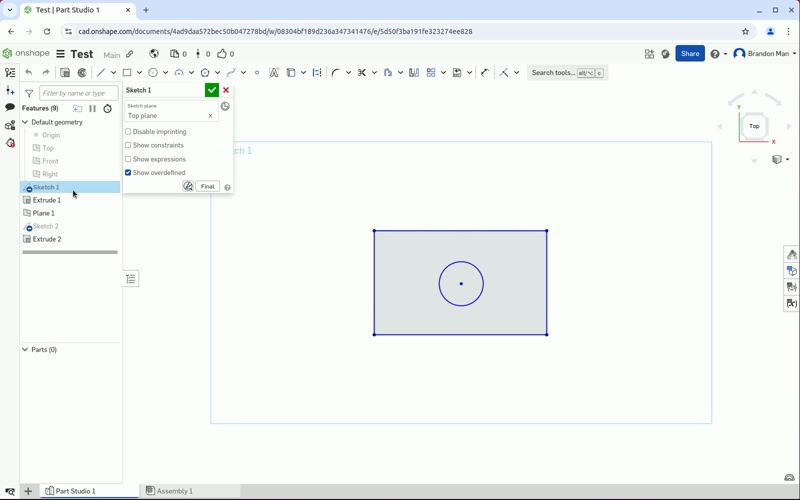
mouse_move(229, 92)
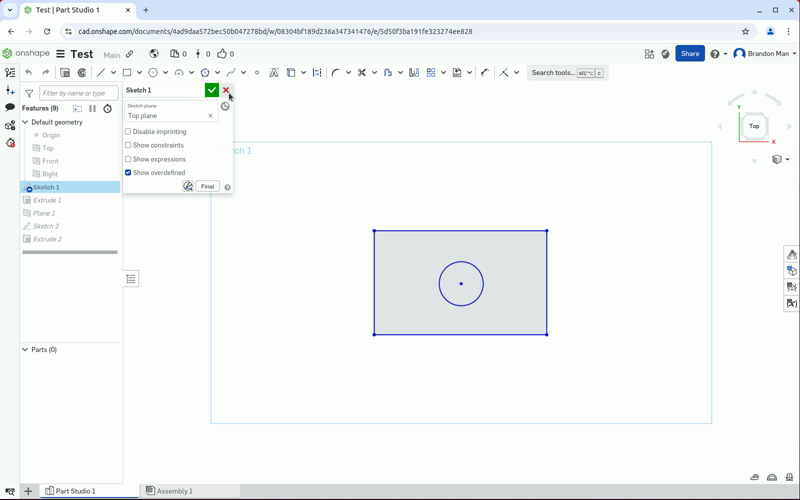
click(229, 92)
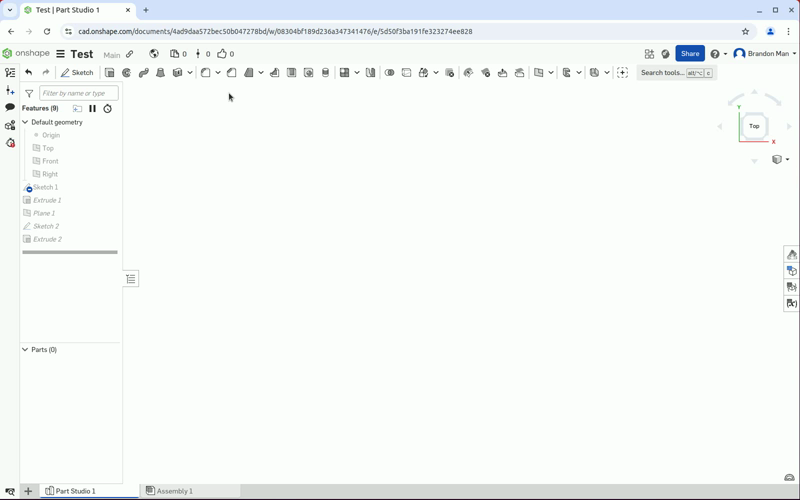
key(shift+s)
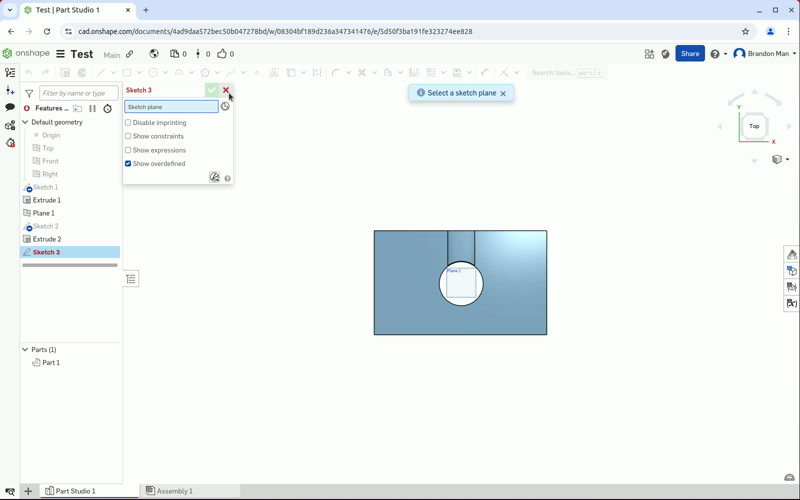
mouse_move(73, 215)
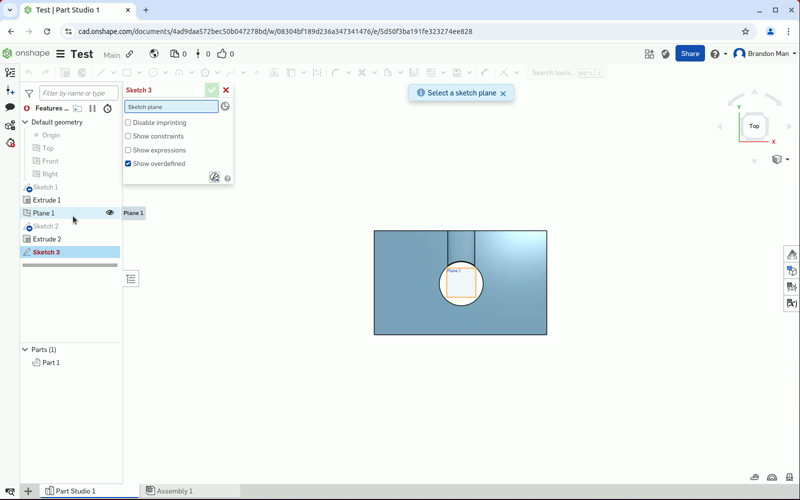
click(73, 215)
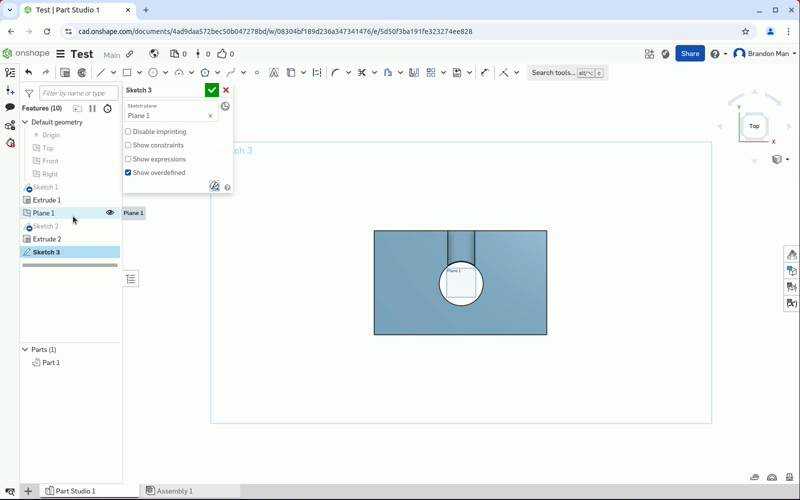
mouse_move(73, 352)
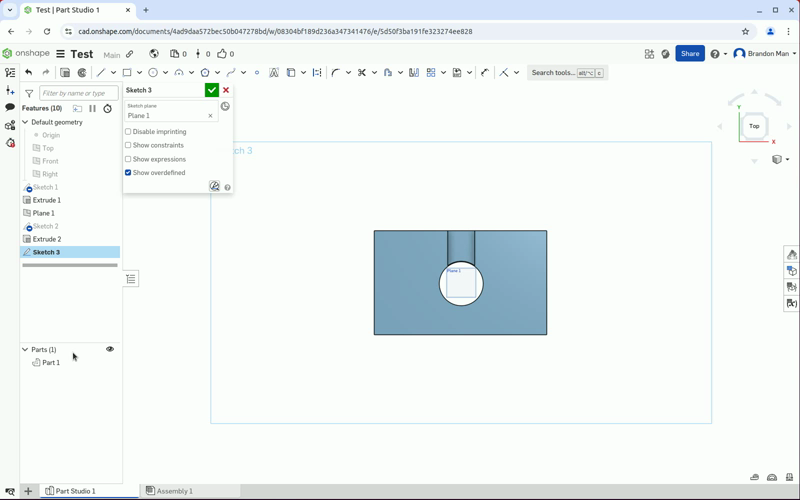
key(y)
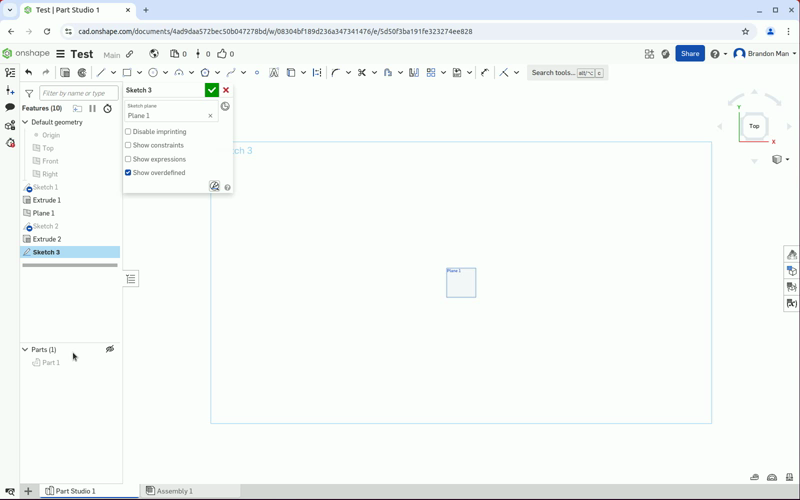
key(l)
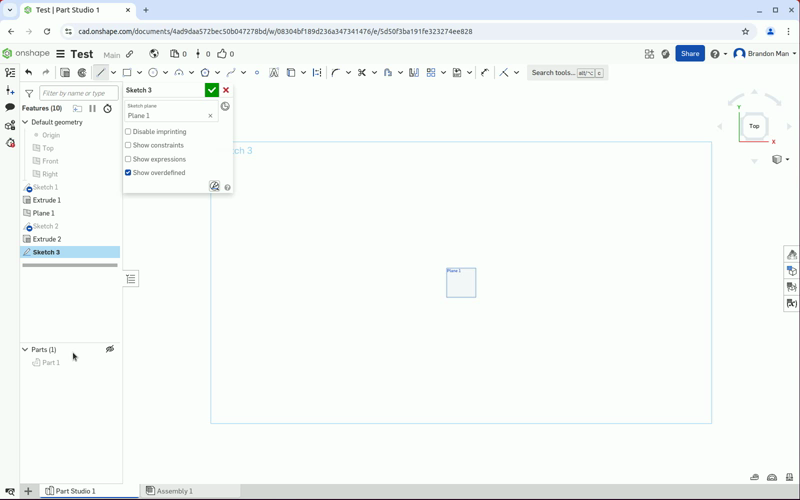
key_down(shift)
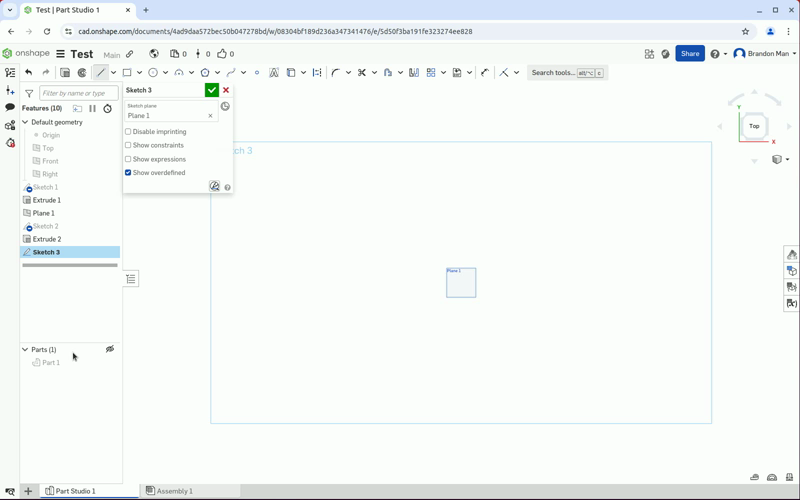
mouse_move(447, 334)
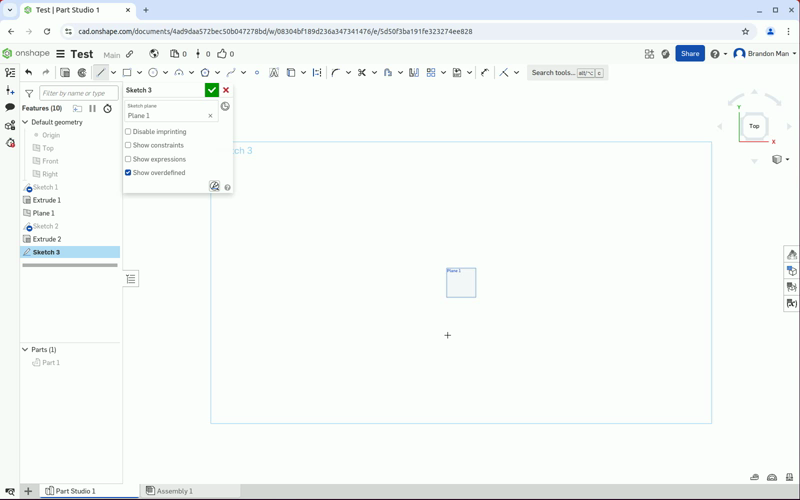
click(447, 334)
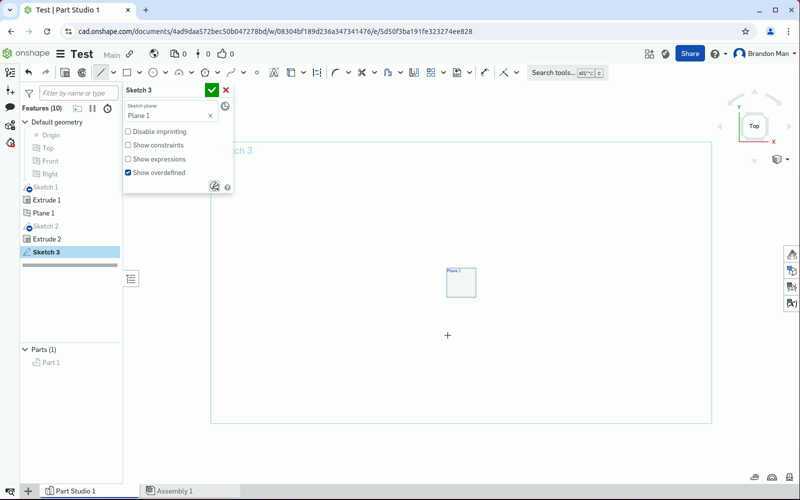
key_up(shift)
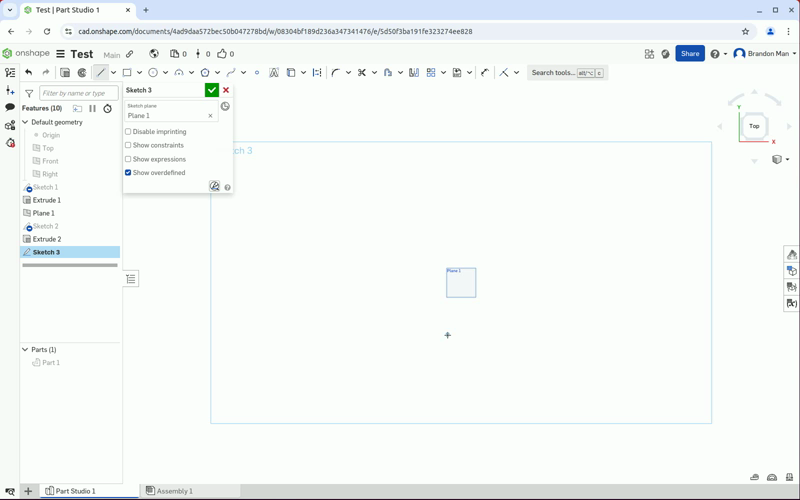
key_down(shift)
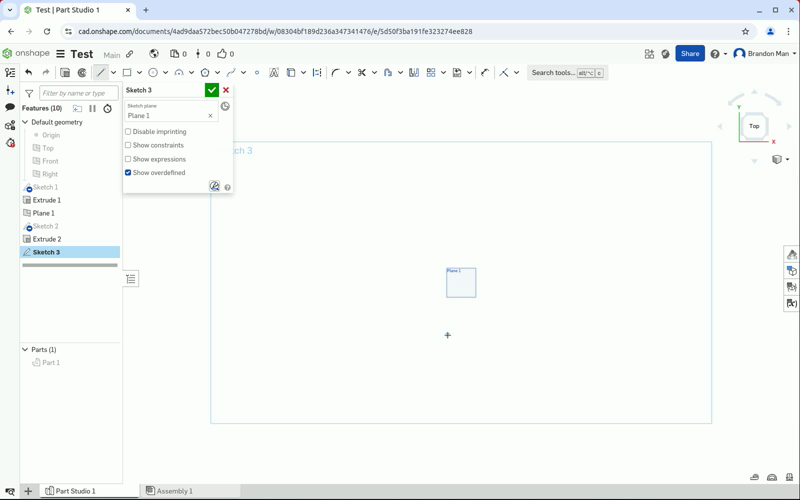
mouse_move(477, 334)
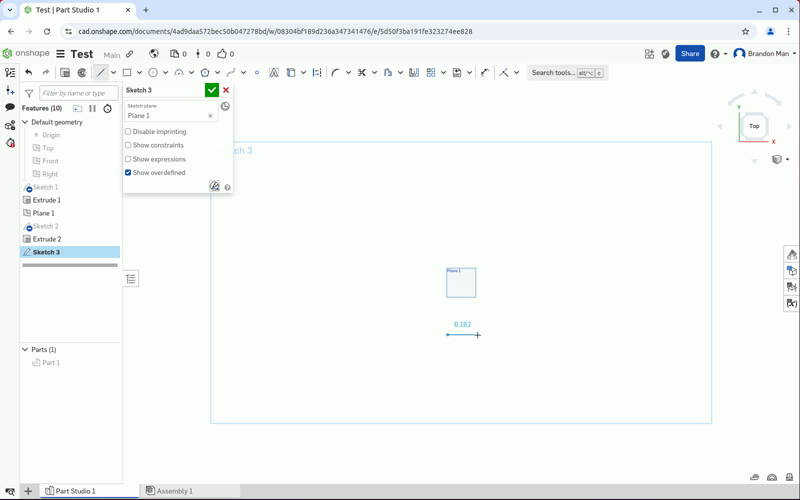
mouse_move(474, 334)
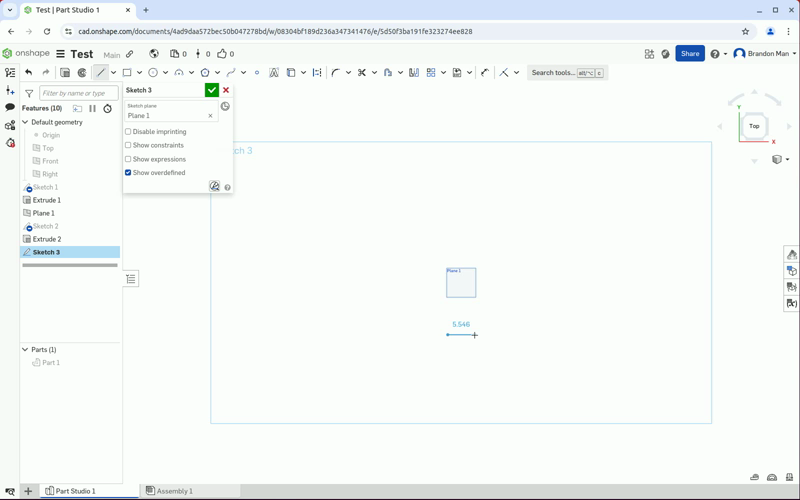
click(474, 334)
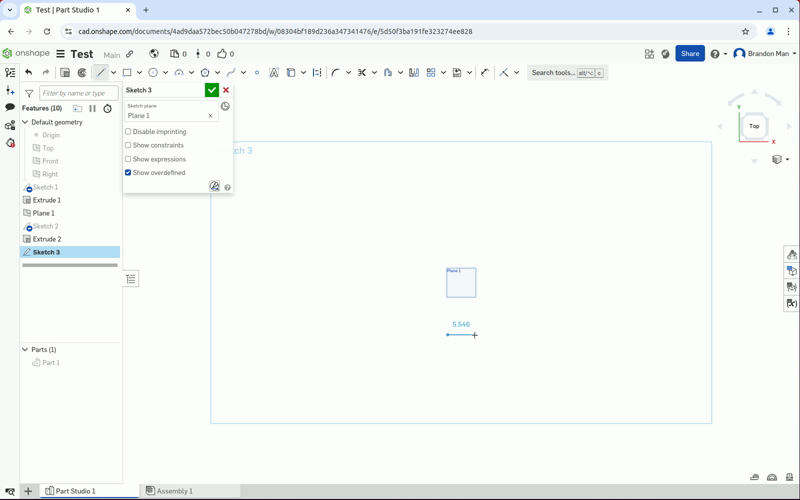
key_up(shift)
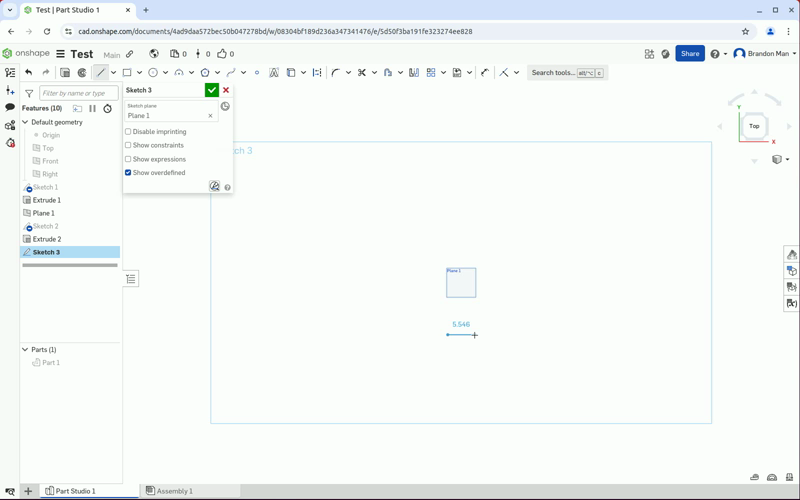
key_down(shift)
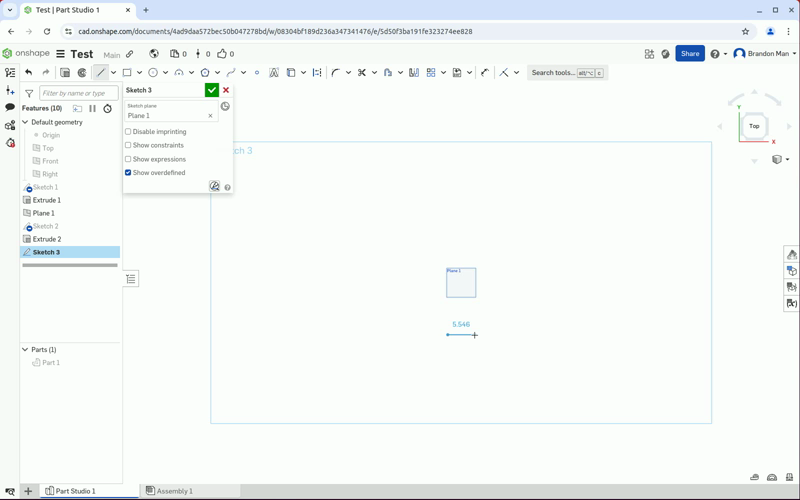
mouse_move(504, 334)
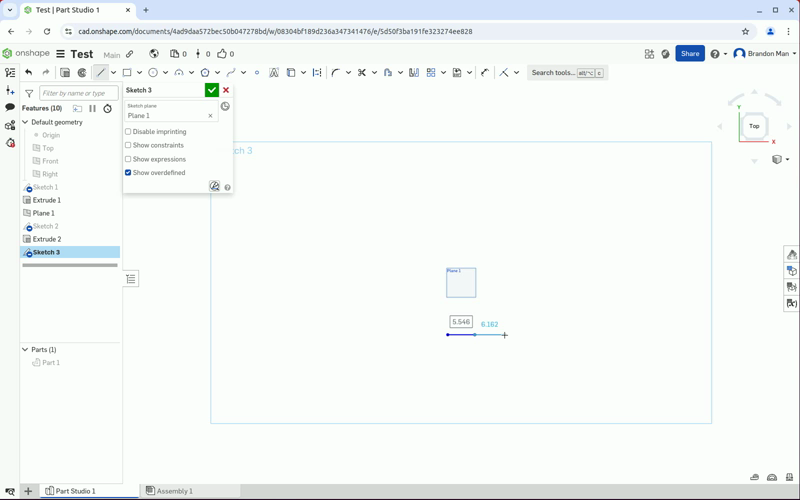
mouse_move(474, 298)
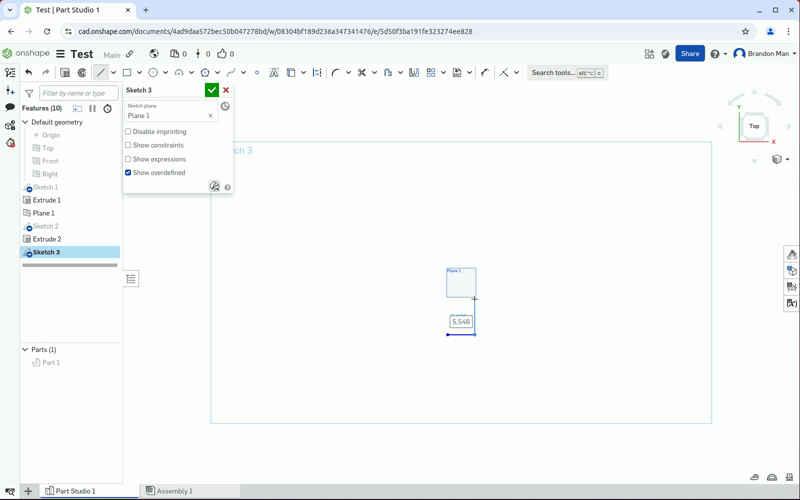
click(474, 298)
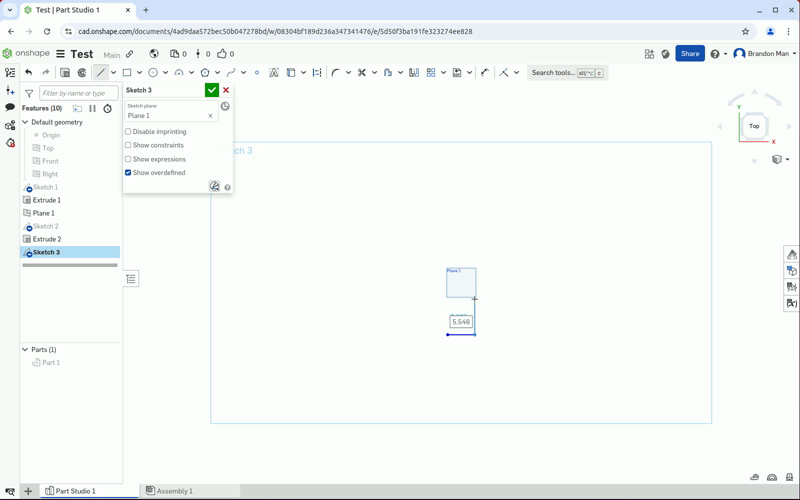
key_up(shift)
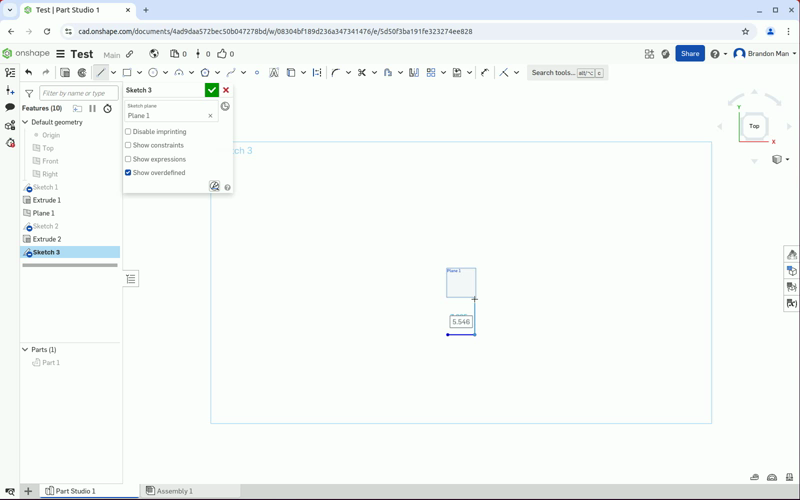
key(esc)
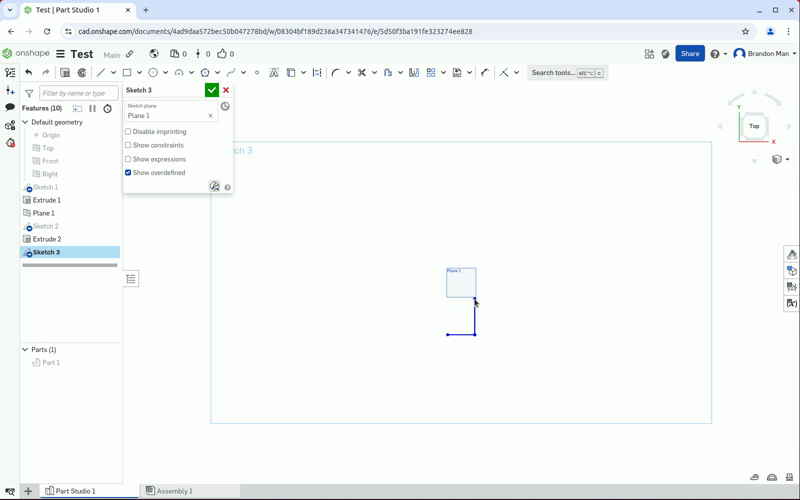
key(a)
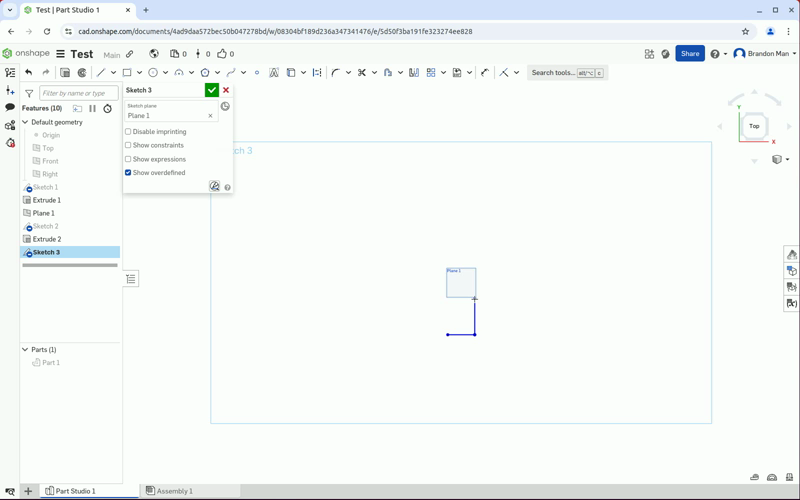
mouse_move(474, 298)
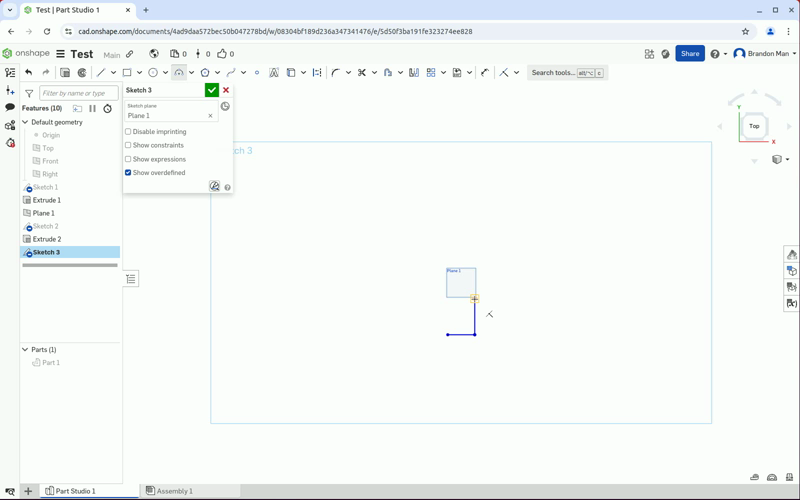
click(474, 298)
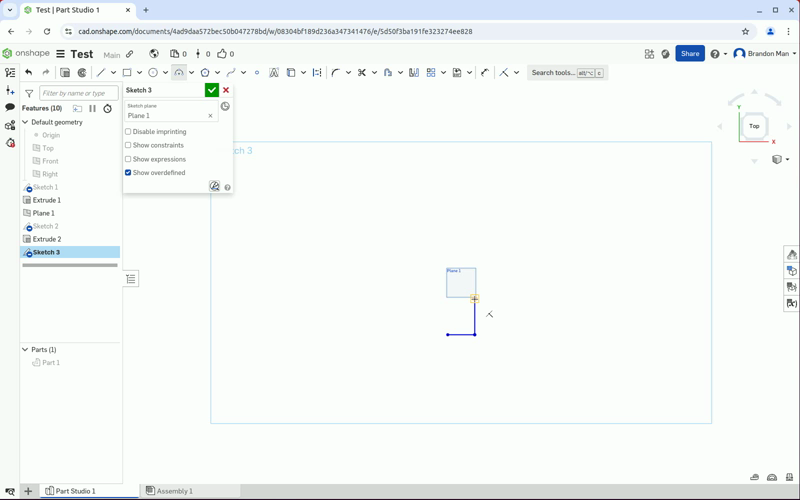
key_down(shift)
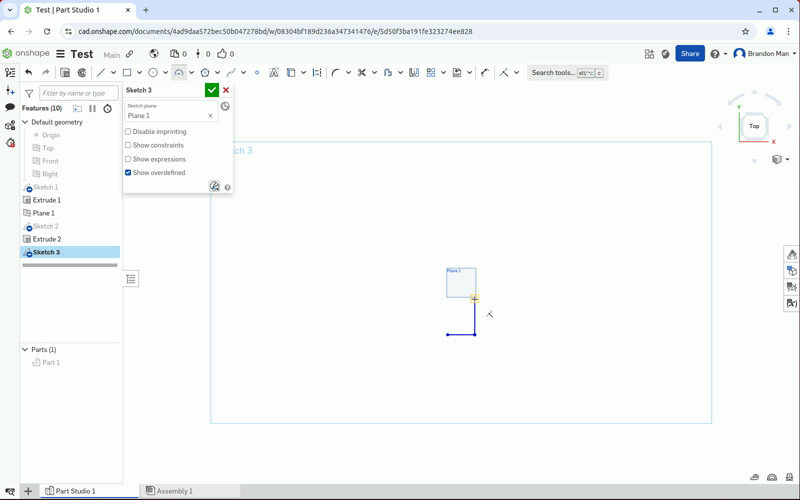
mouse_move(447, 298)
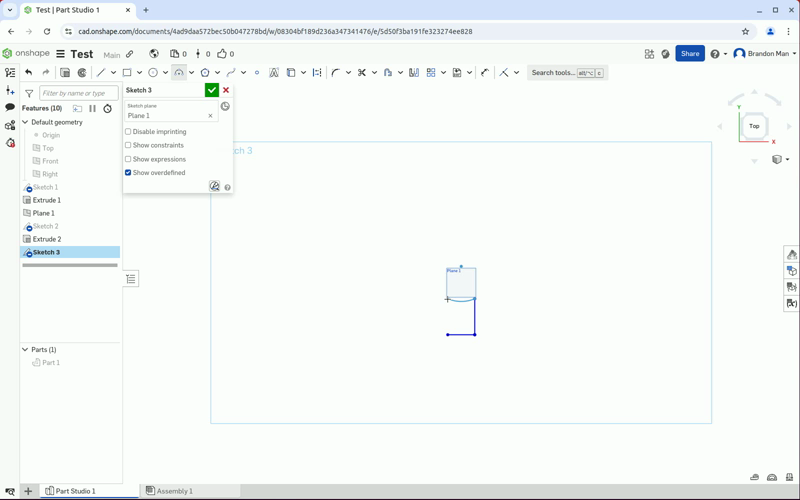
click(447, 298)
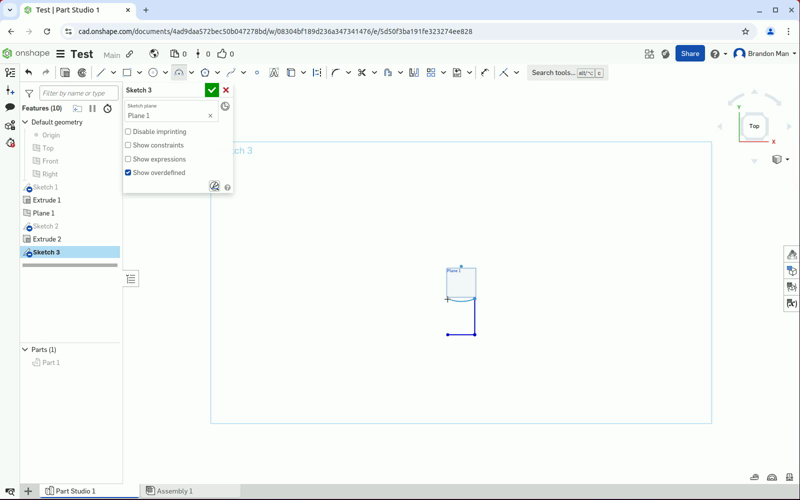
mouse_move(461, 303)
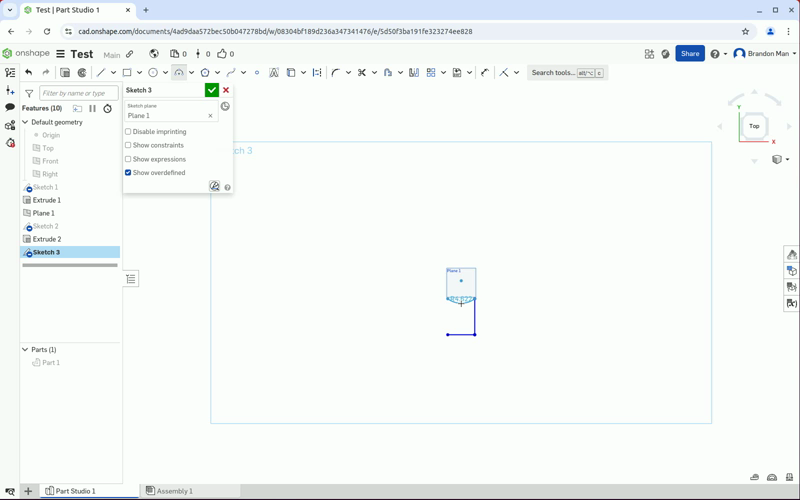
click(461, 303)
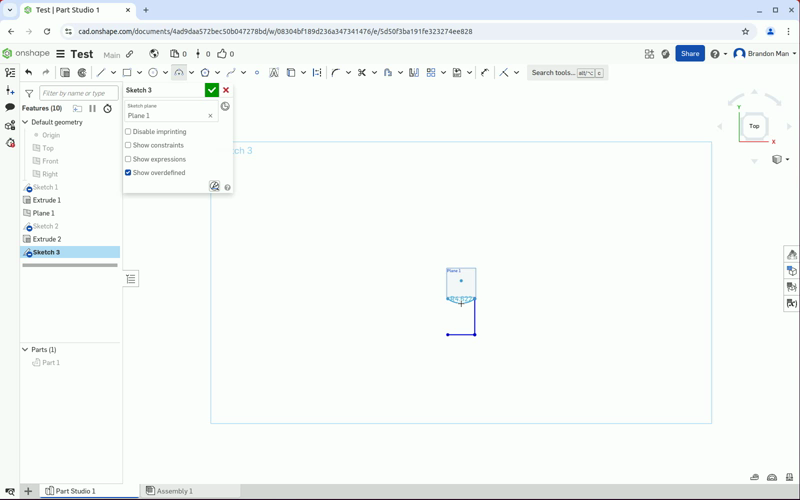
key_up(shift)
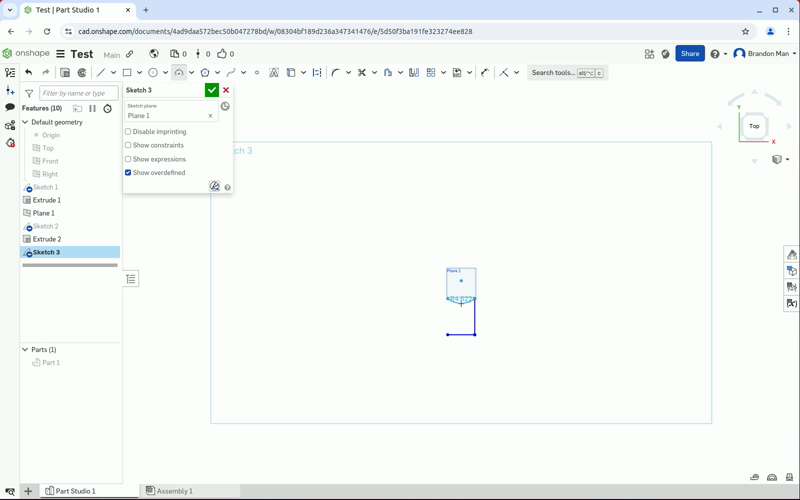
key(esc)
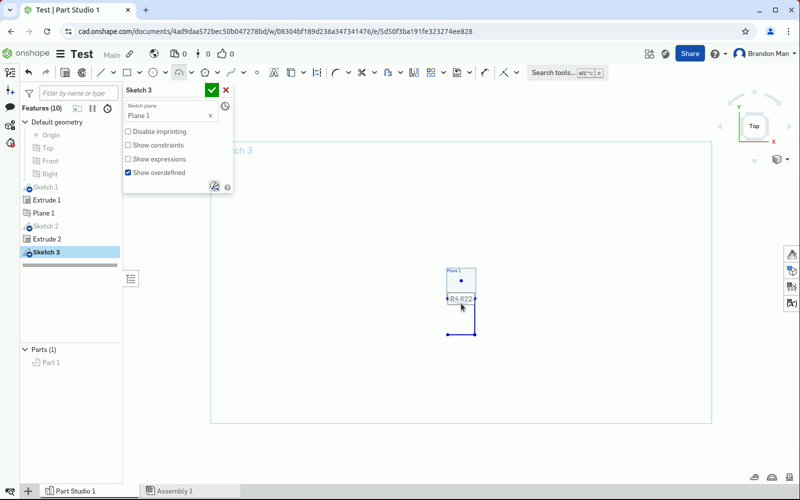
key(l)
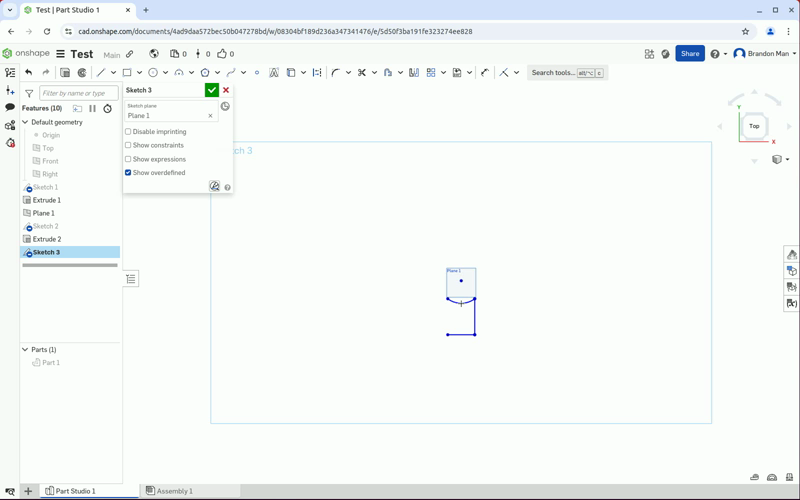
mouse_move(447, 298)
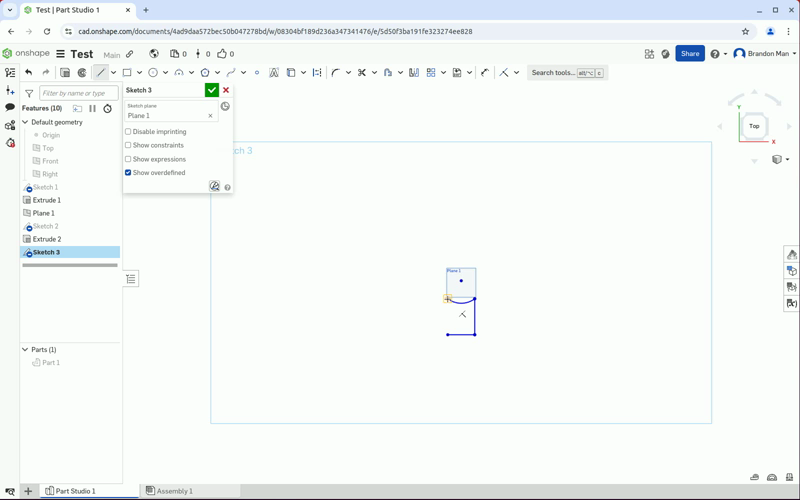
click(447, 298)
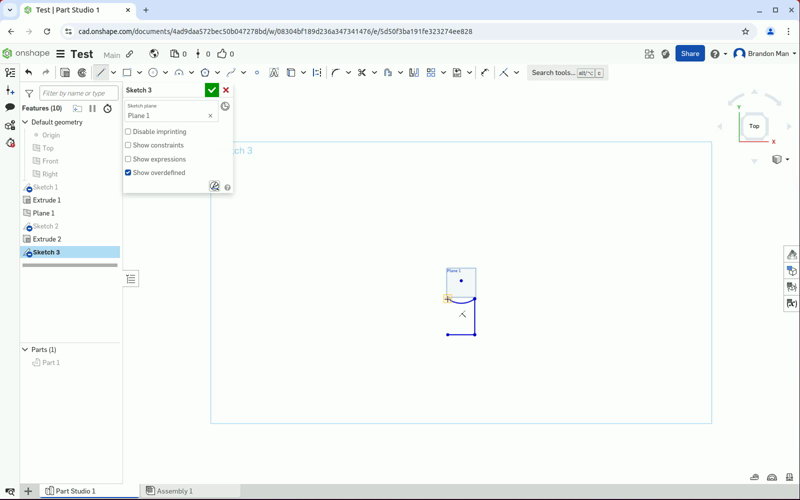
mouse_move(477, 298)
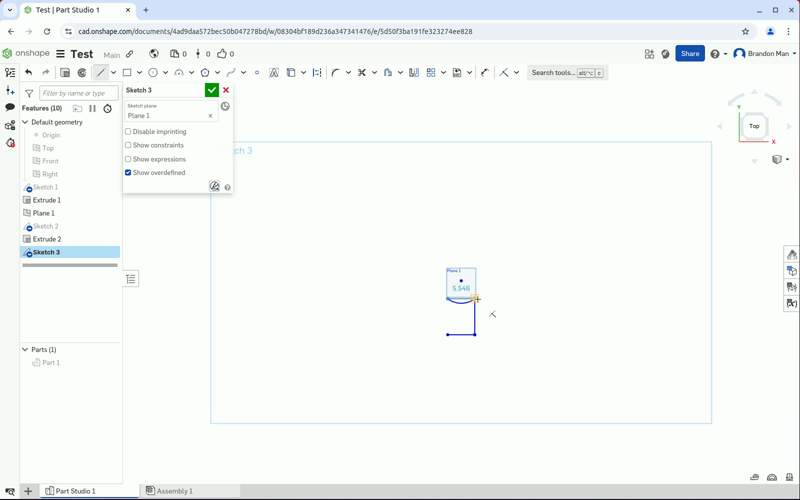
key_down(shift)
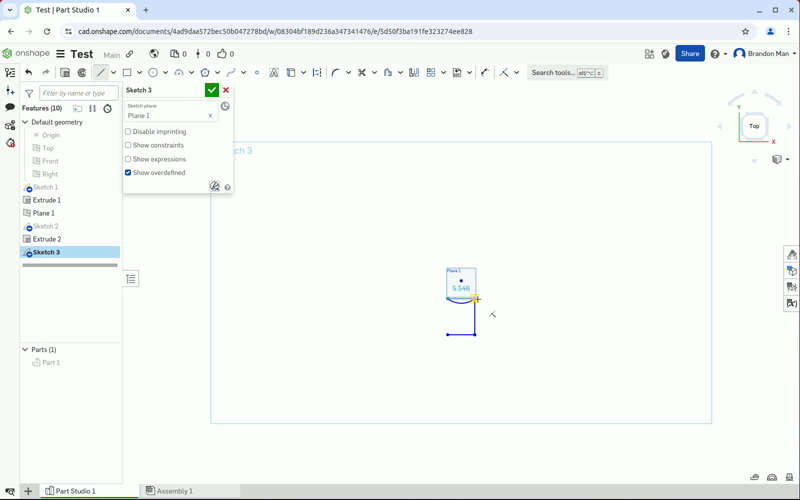
mouse_move(447, 334)
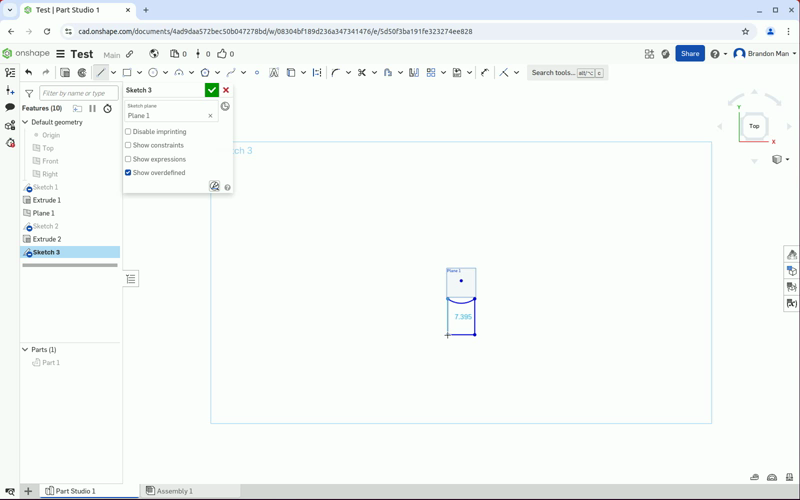
key_up(shift)
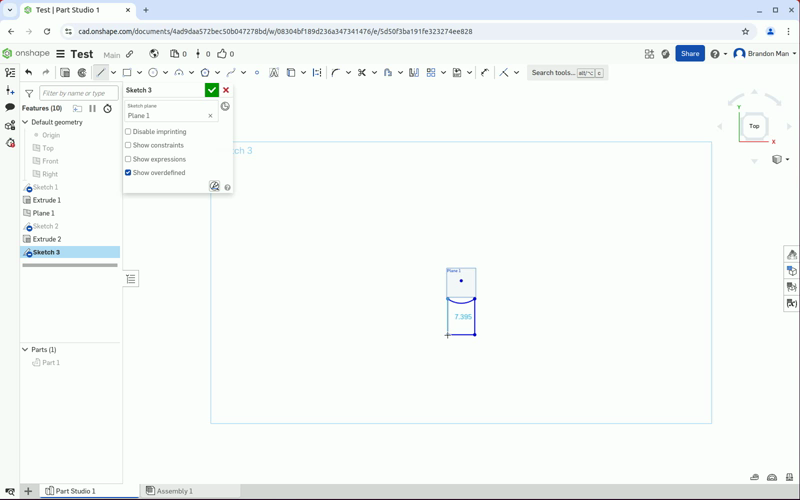
click(447, 334)
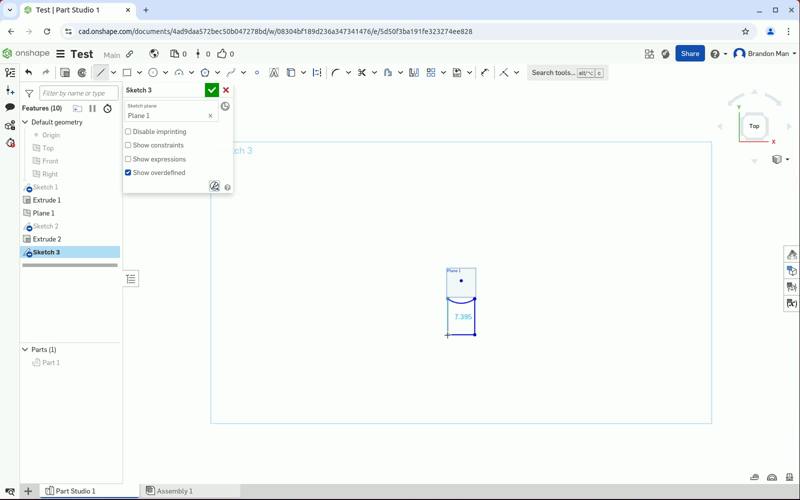
key(esc)
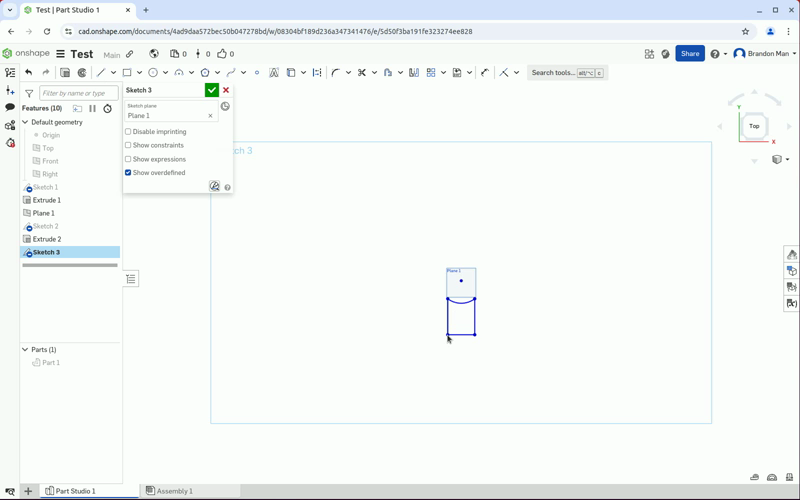
mouse_move(471, 318)
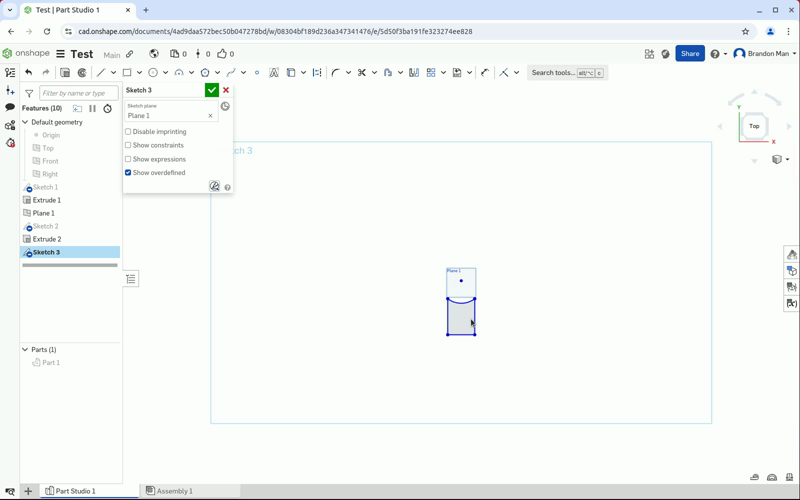
scroll(6)
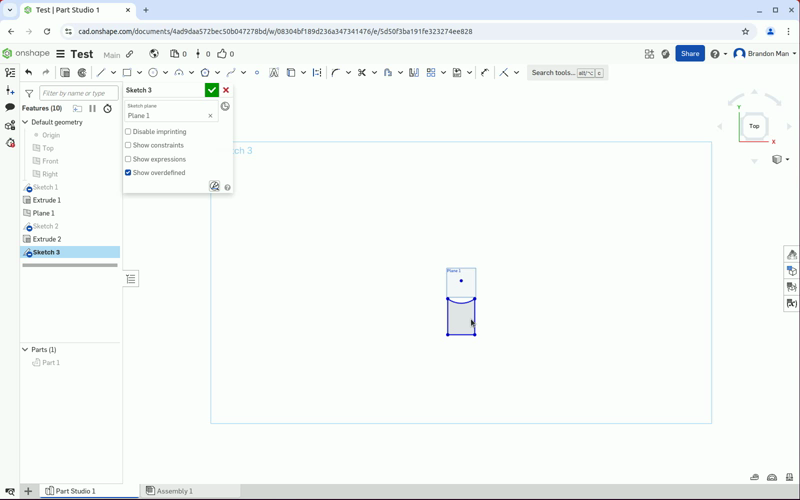
scroll(6)
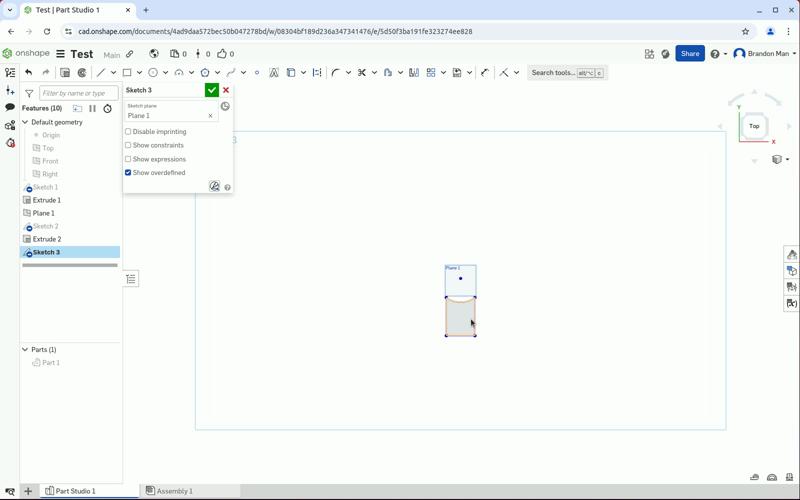
scroll(6)
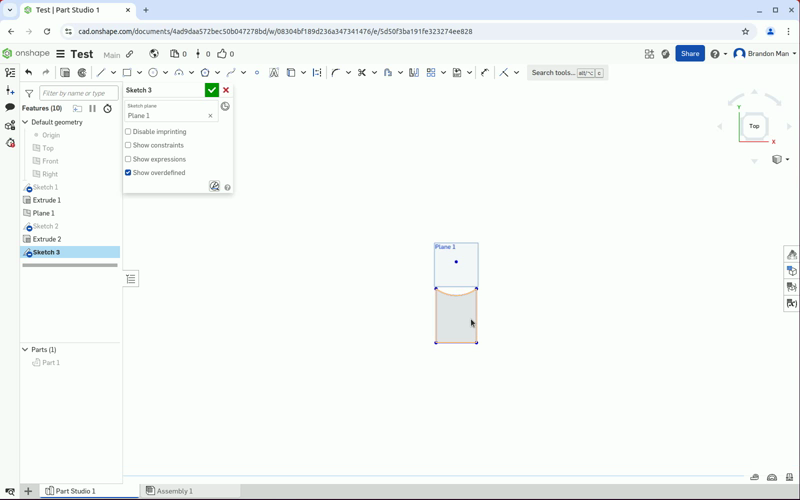
scroll(6)
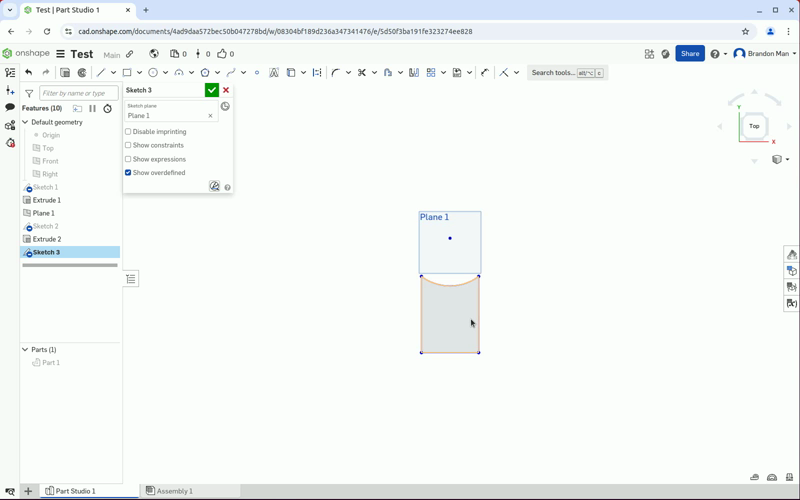
scroll(6)
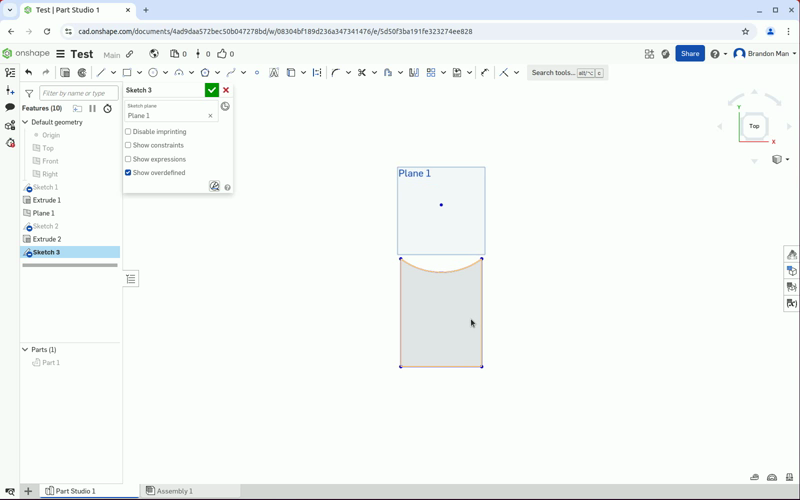
scroll(6)
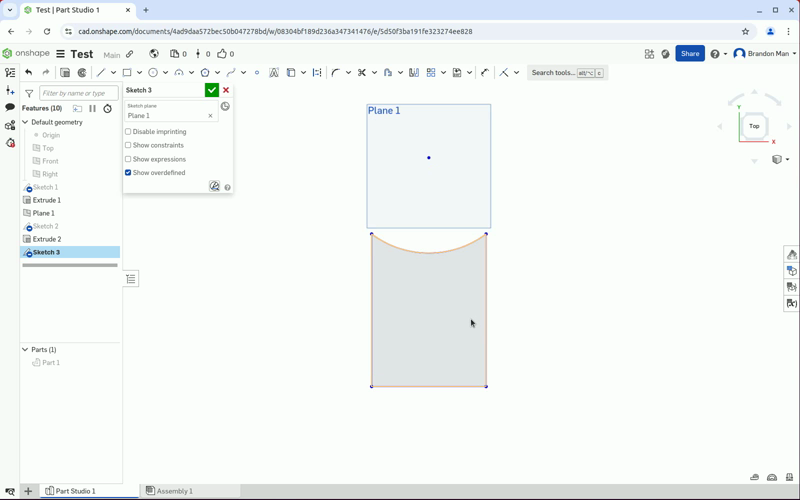
scroll(6)
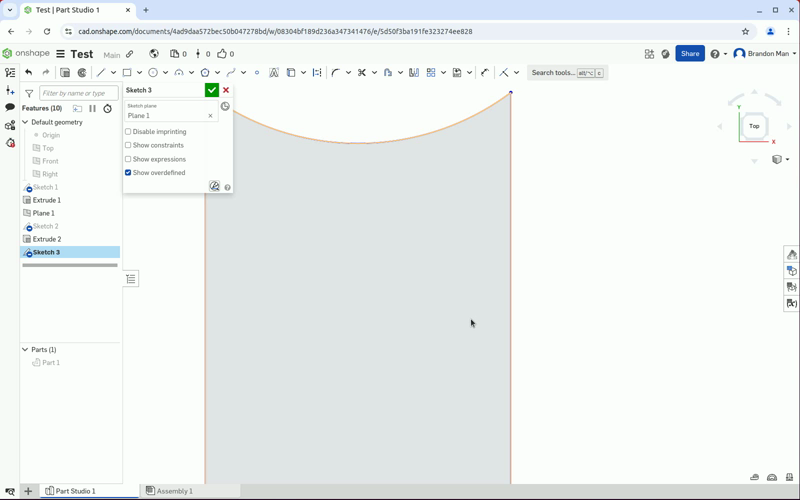
click(471, 318)
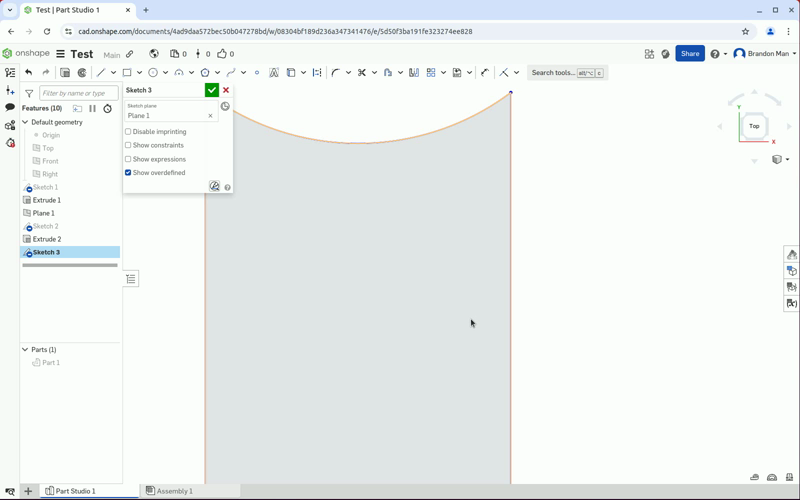
scroll(-6)
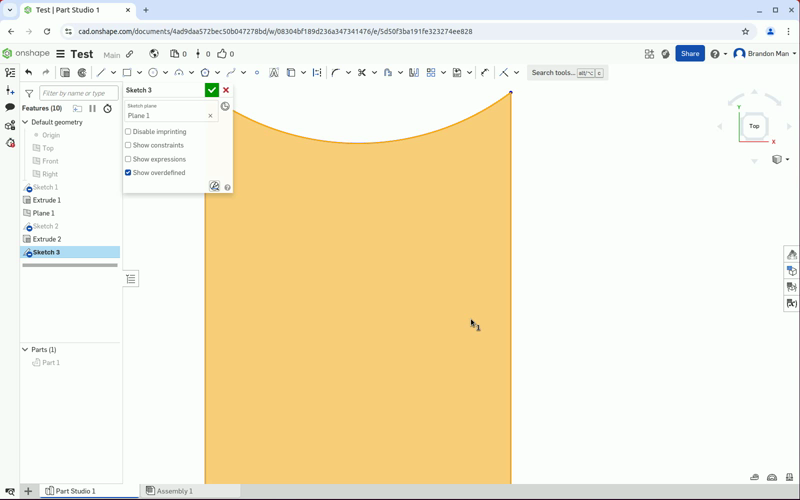
scroll(-6)
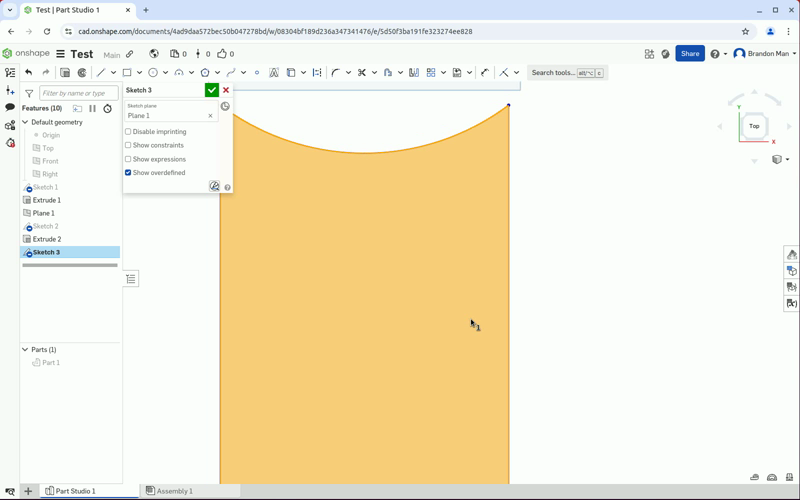
scroll(-6)
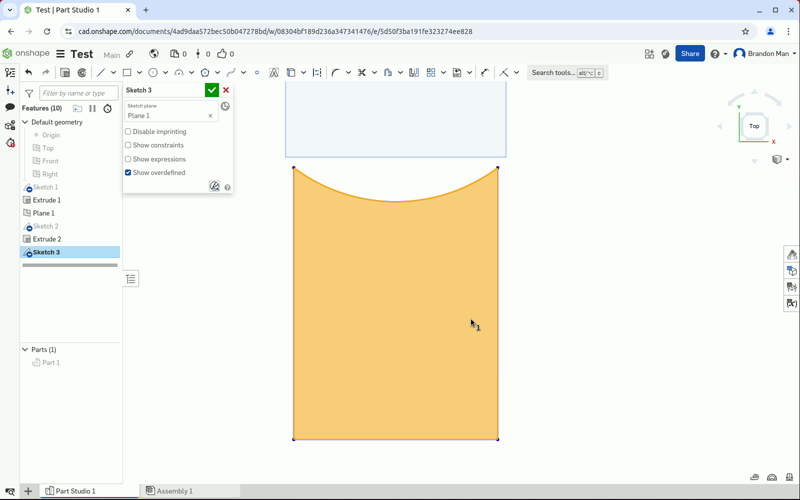
scroll(-6)
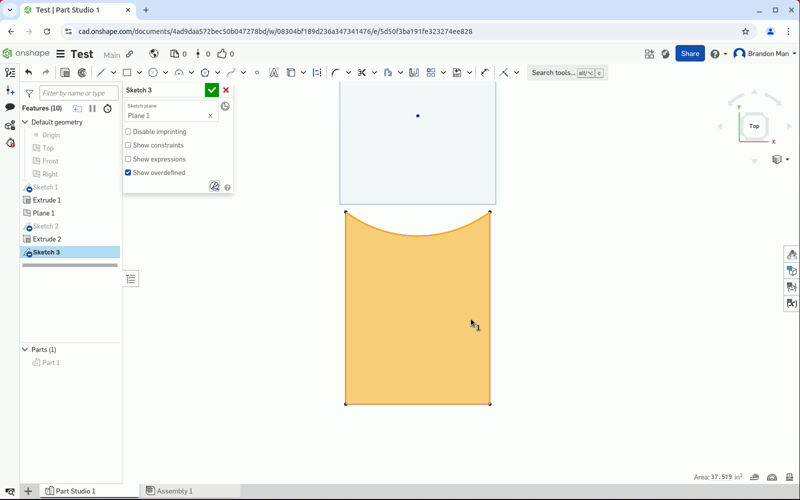
scroll(-6)
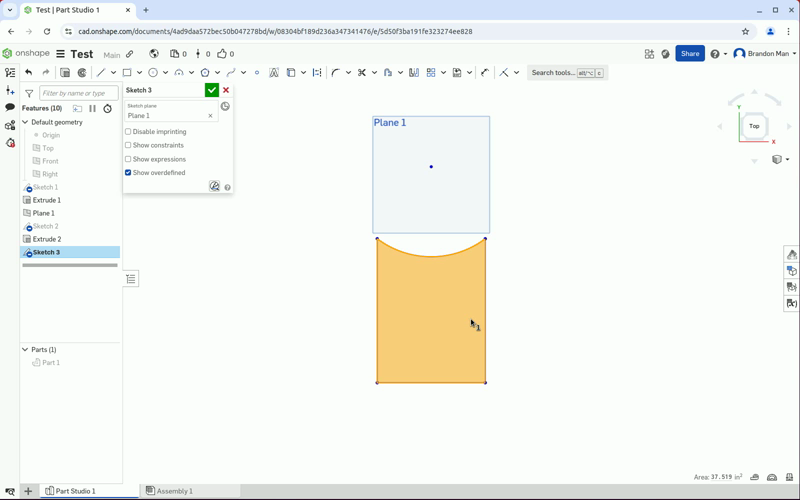
scroll(-6)
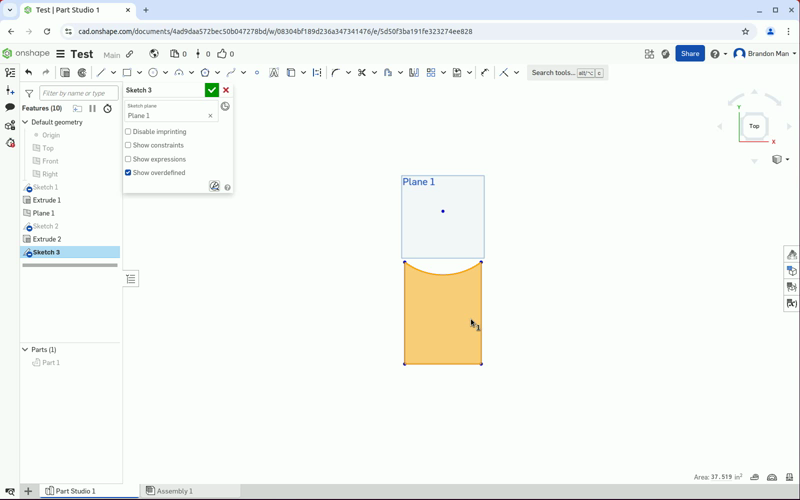
scroll(-6)
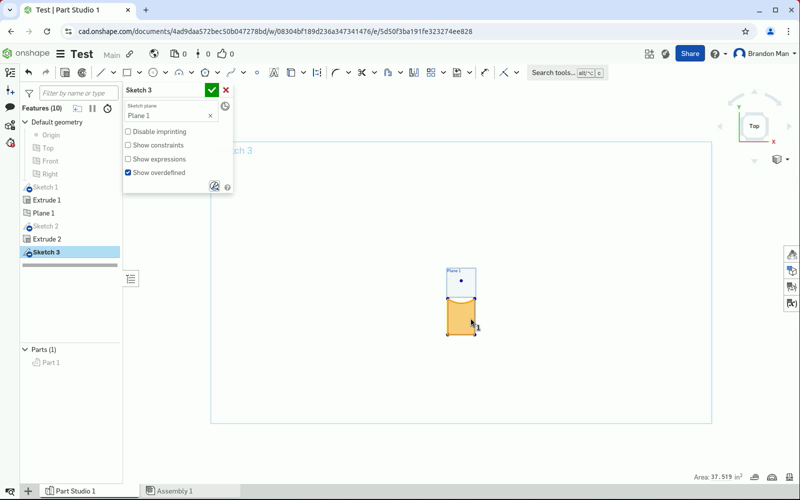
mouse_move(73, 352)
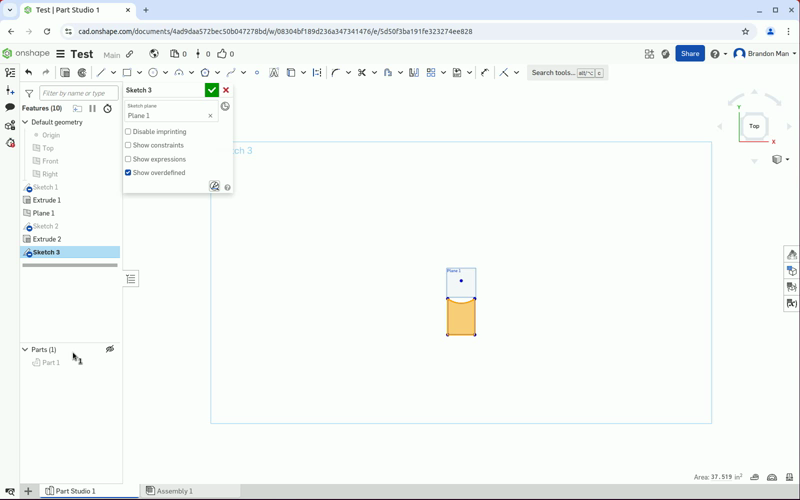
key(shift+y)
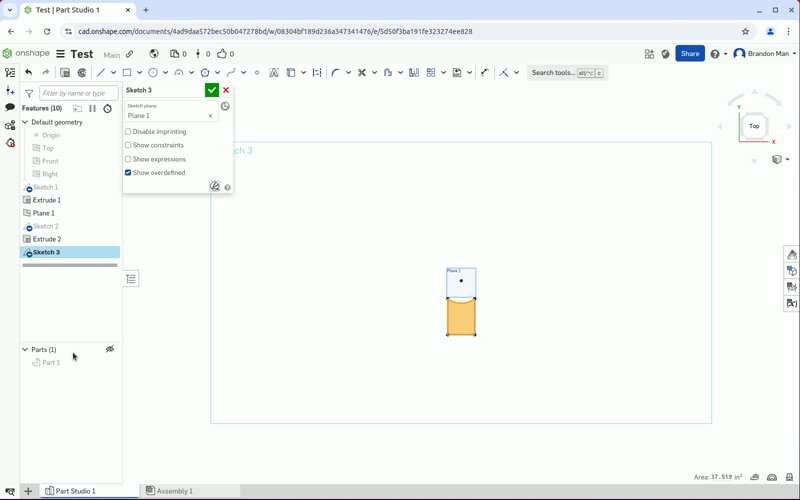
key(shift+e)
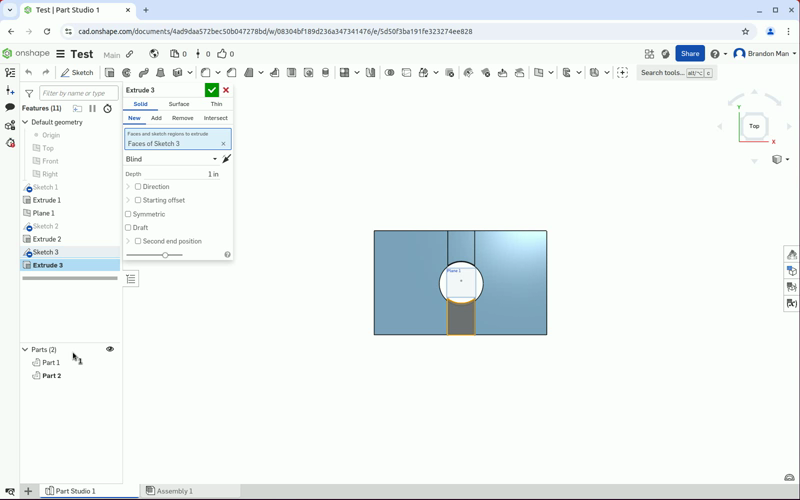
mouse_move(143, 106)
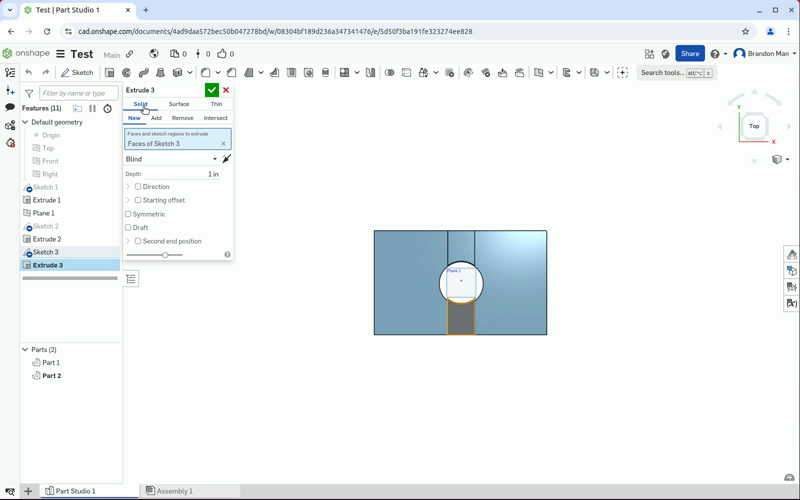
click(143, 106)
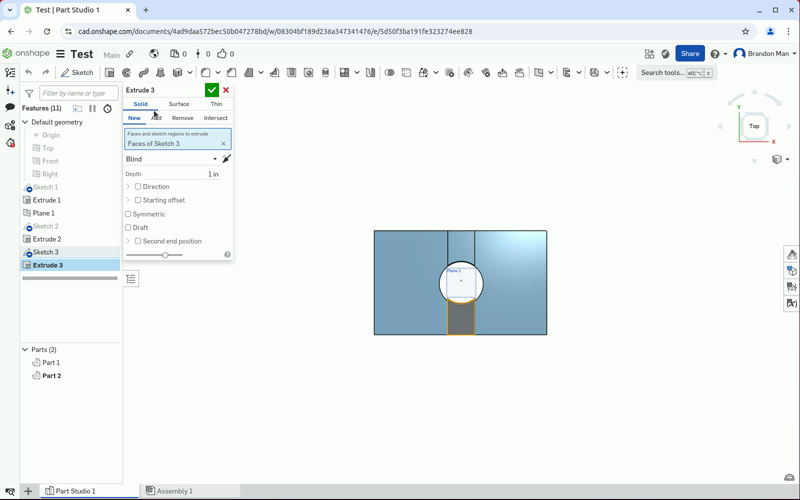
mouse_move(186, 120)
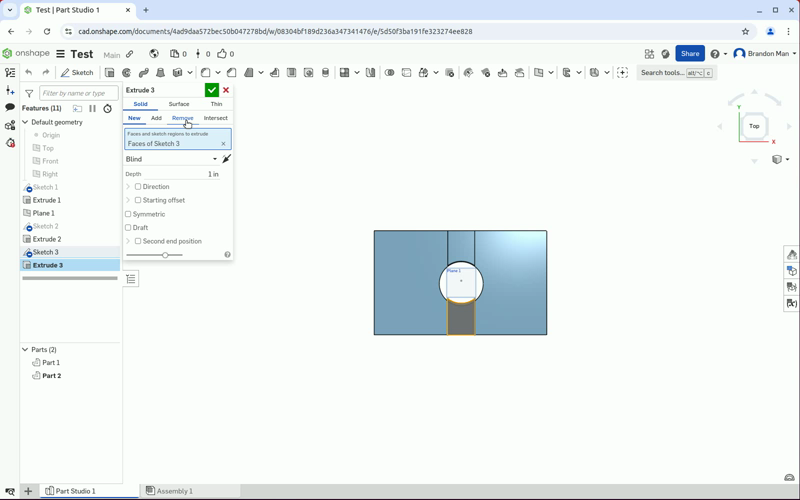
click(186, 120)
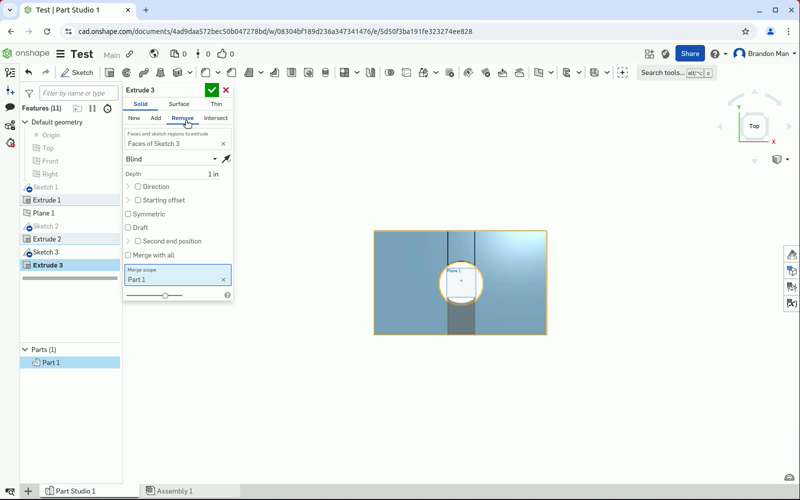
key(tab, 4)
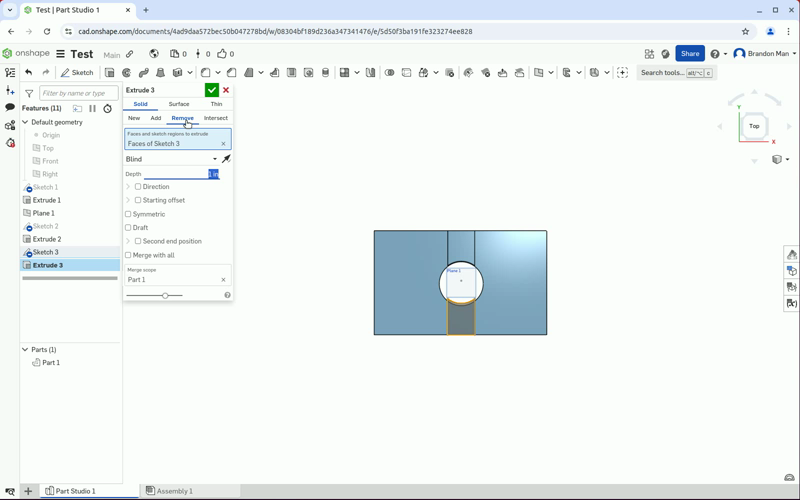
text(0.963)
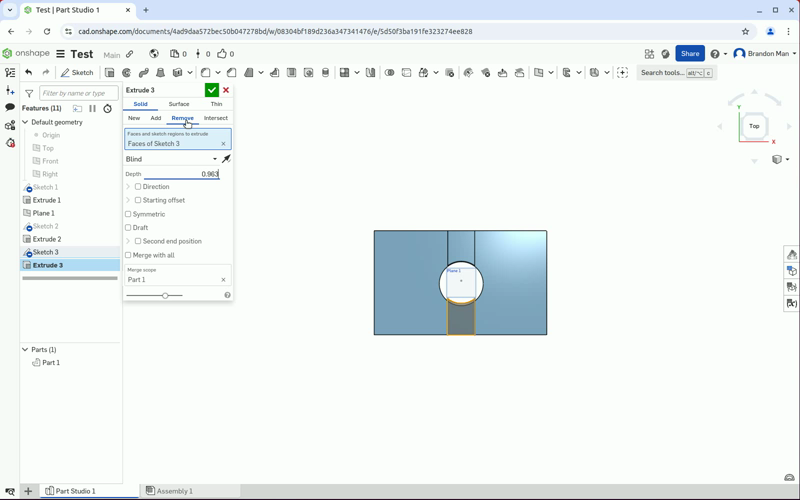
key(tab, 6)
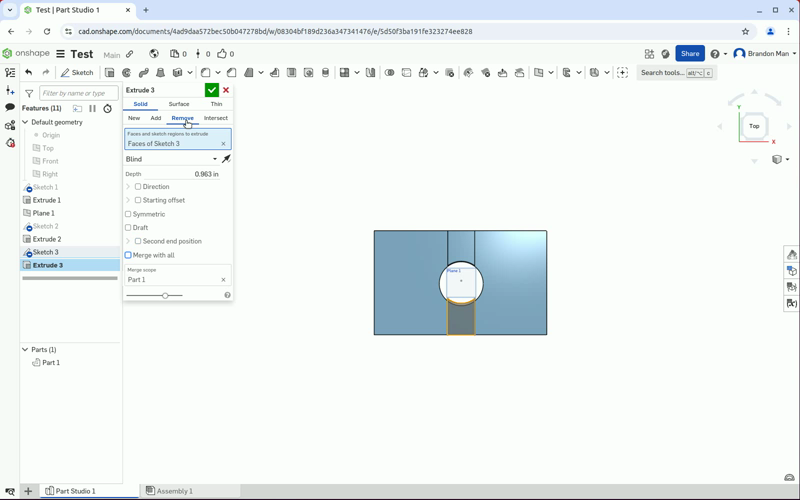
key(space)
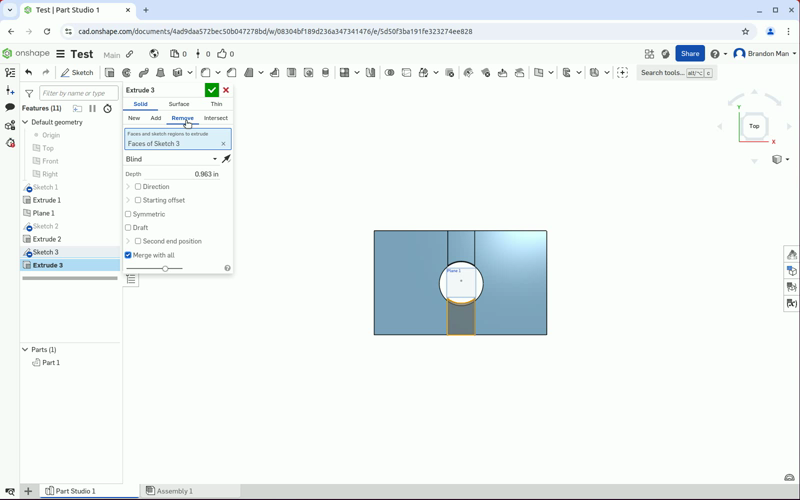
key(enter)
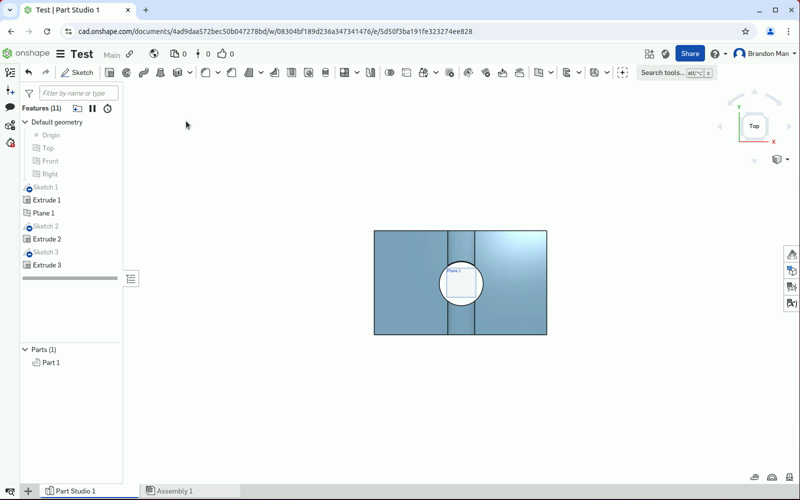
key(shift+h)
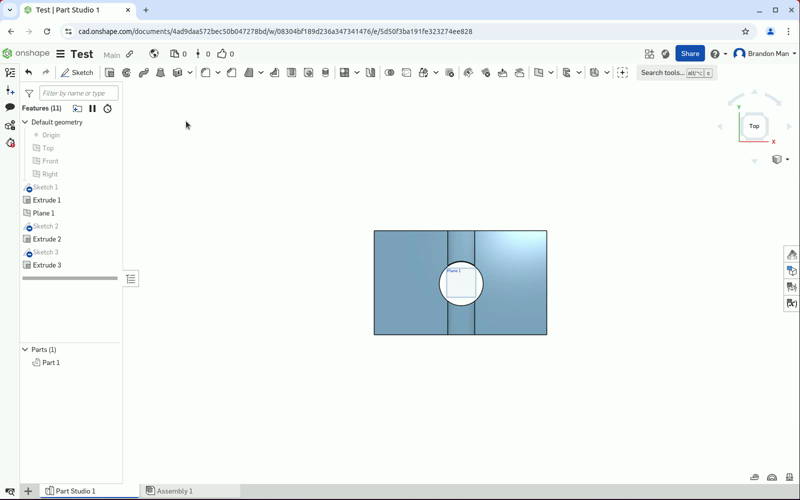
key(shift+h)
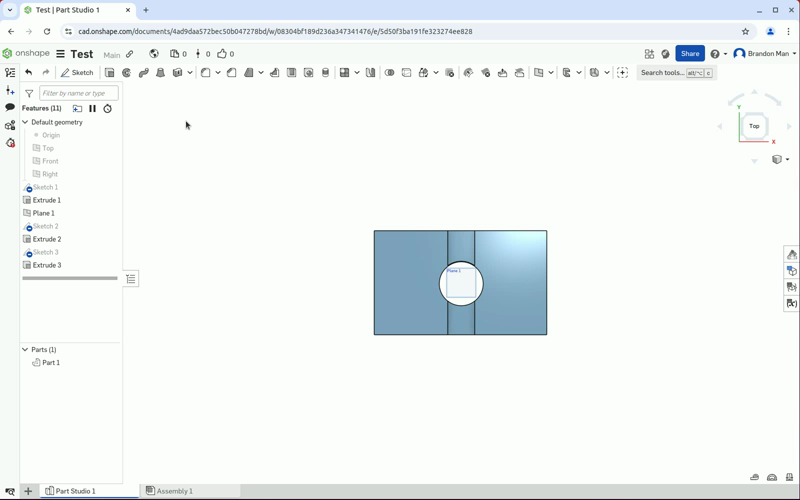
mouse_move(73, 189)
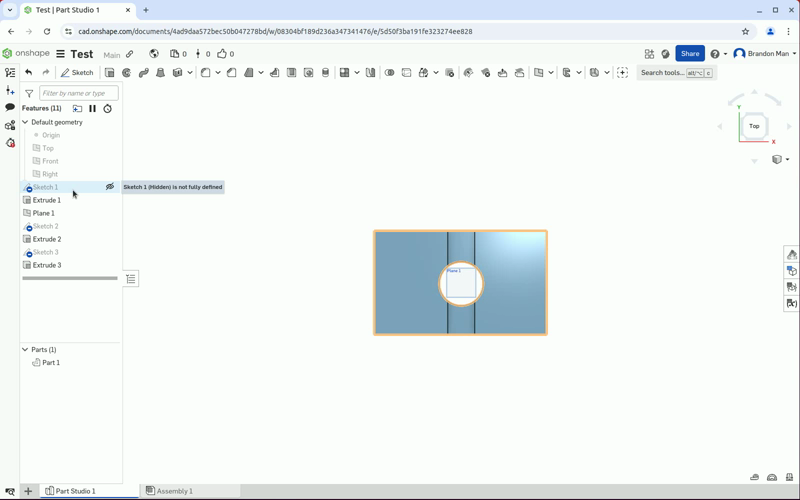
click(73, 189)
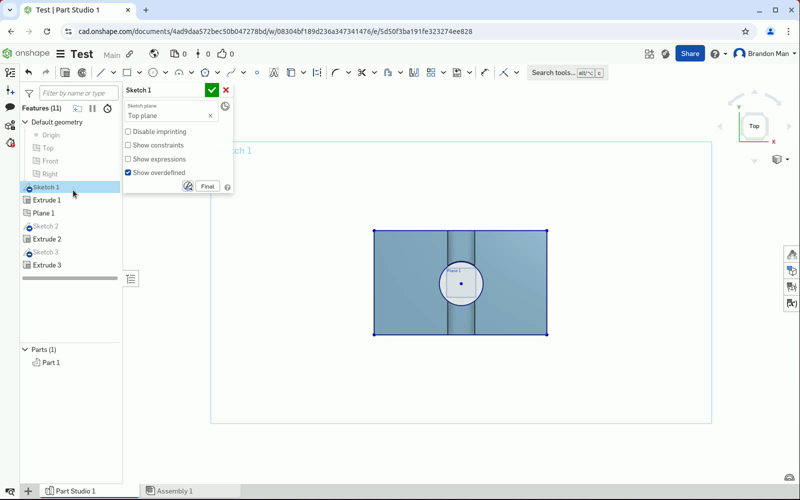
mouse_move(229, 92)
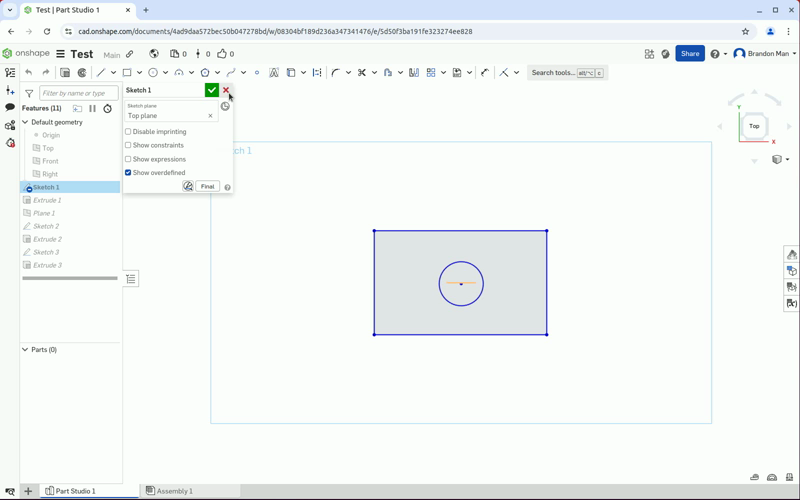
click(229, 92)
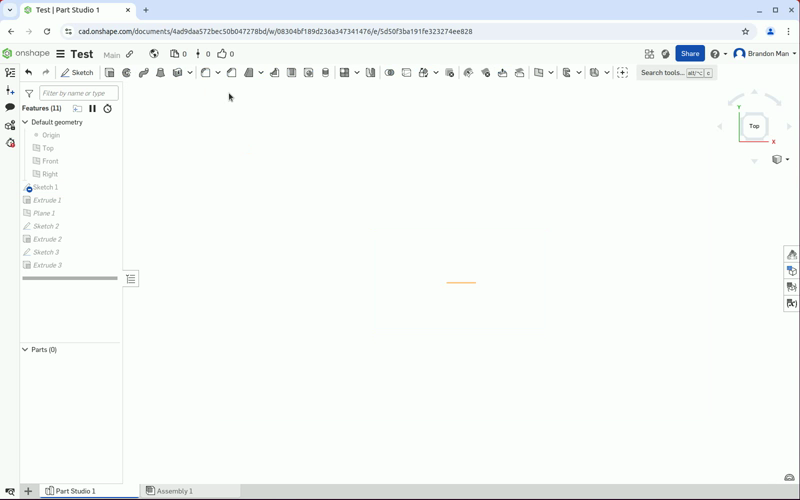
key(shift+s)
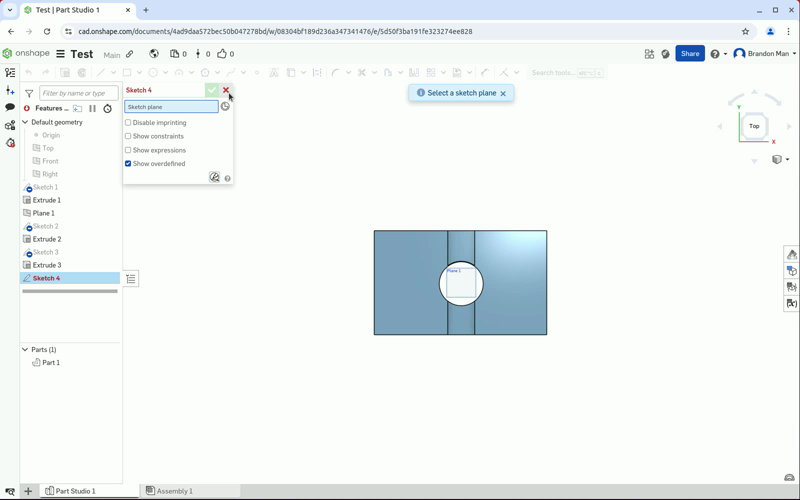
mouse_move(73, 215)
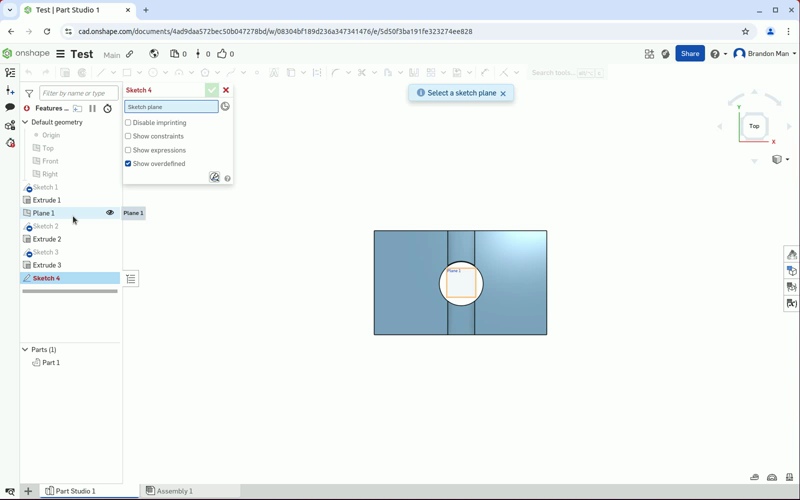
click(73, 215)
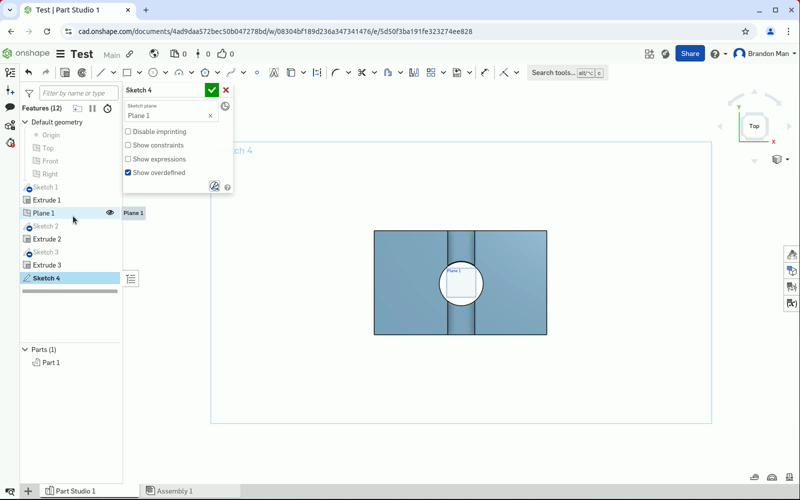
mouse_move(73, 352)
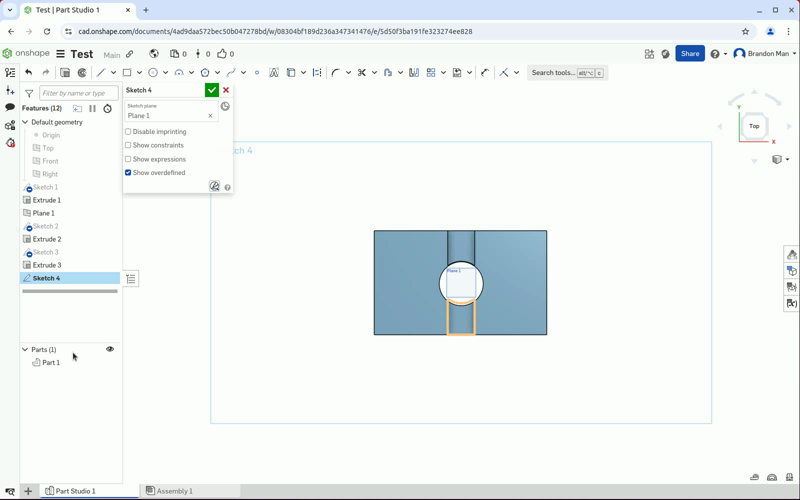
key(y)
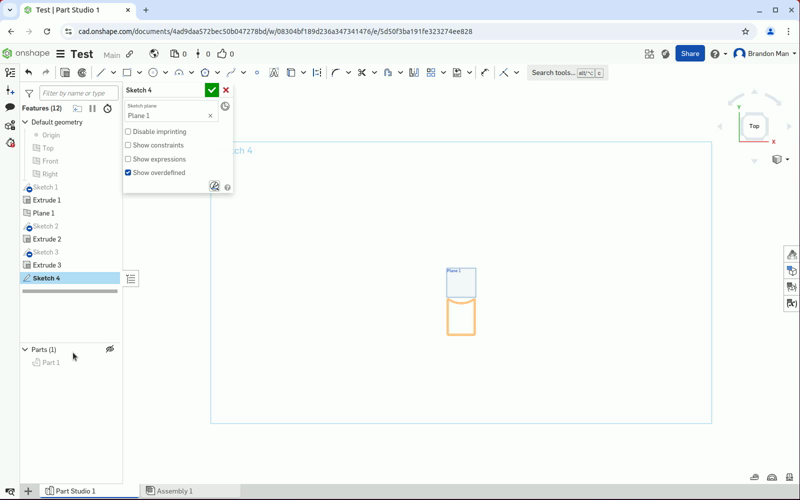
key(l)
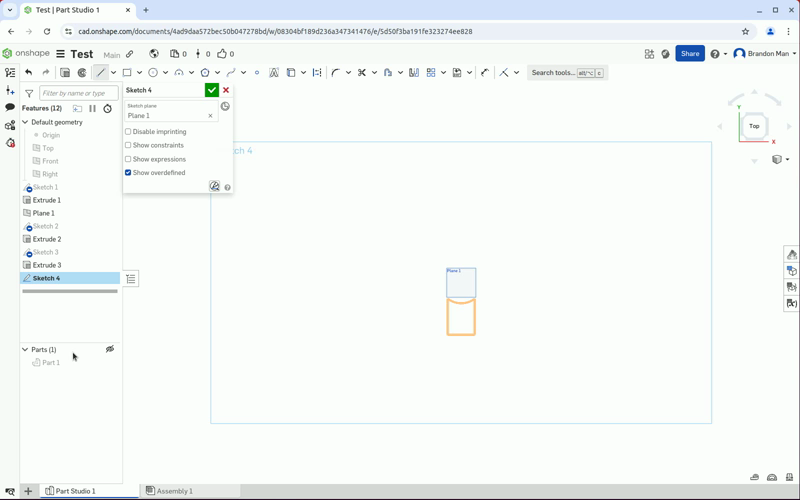
key_down(shift)
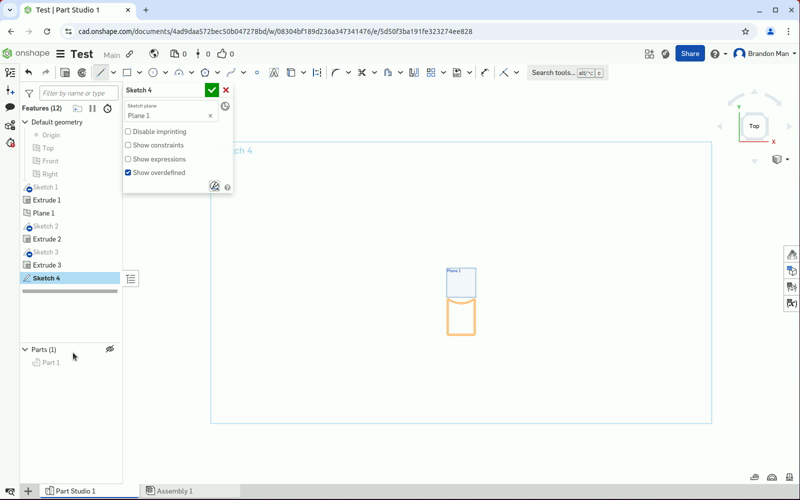
mouse_move(383, 334)
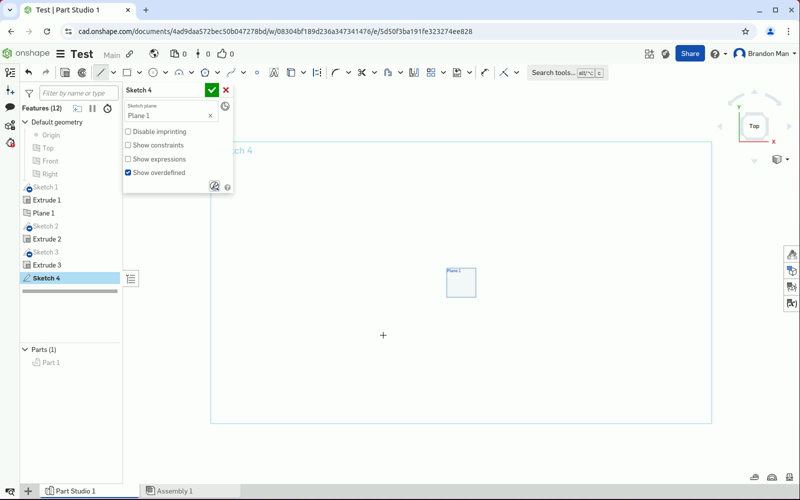
click(383, 334)
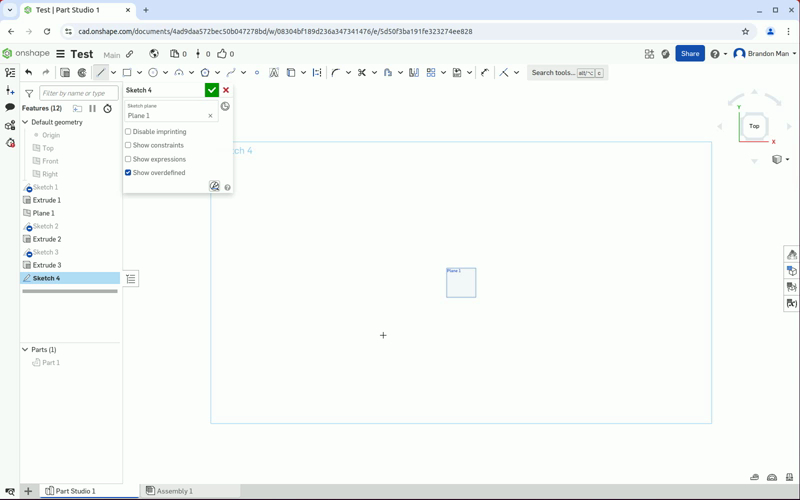
key_up(shift)
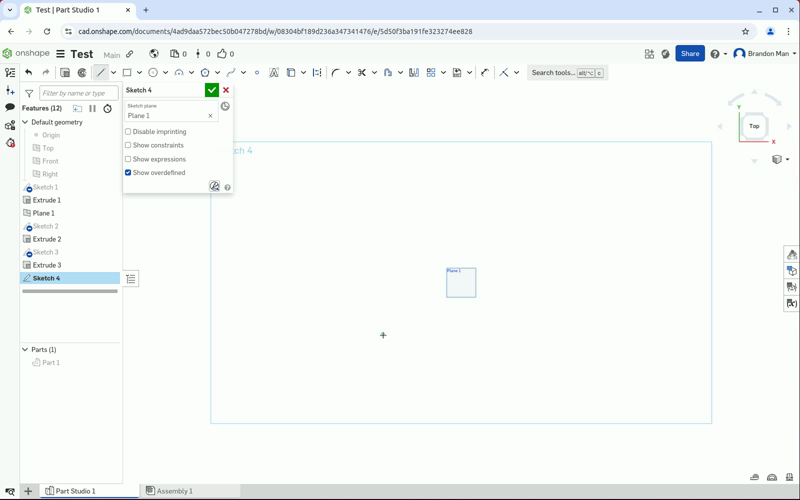
key_down(shift)
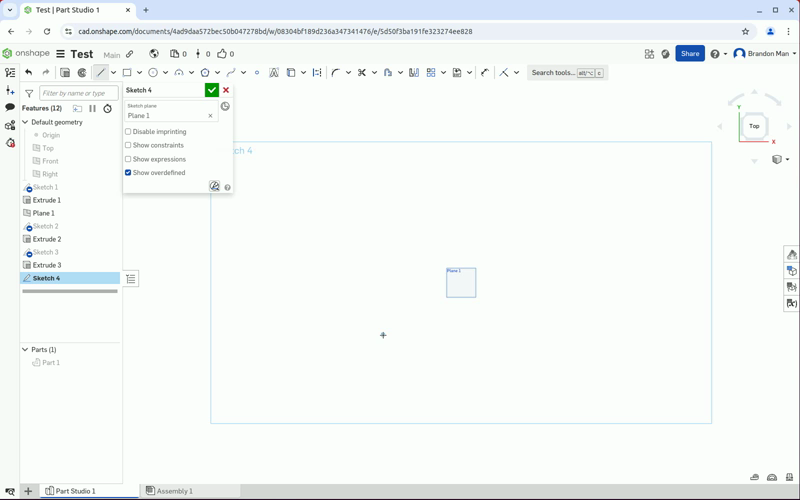
mouse_move(413, 334)
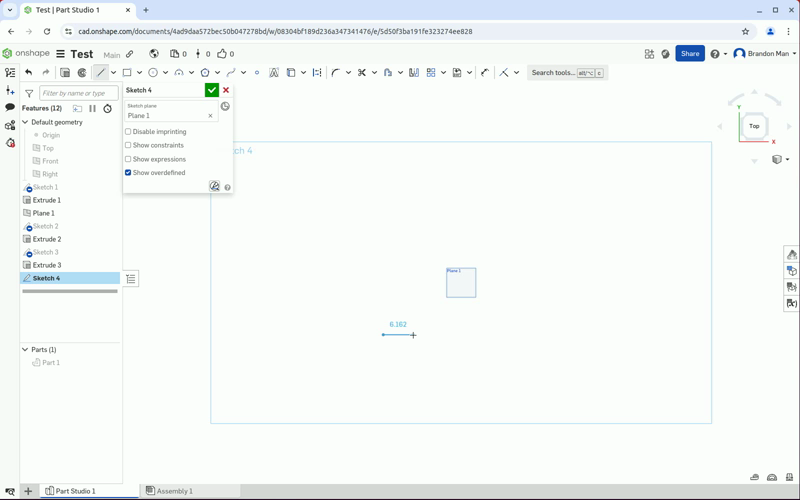
mouse_move(401, 334)
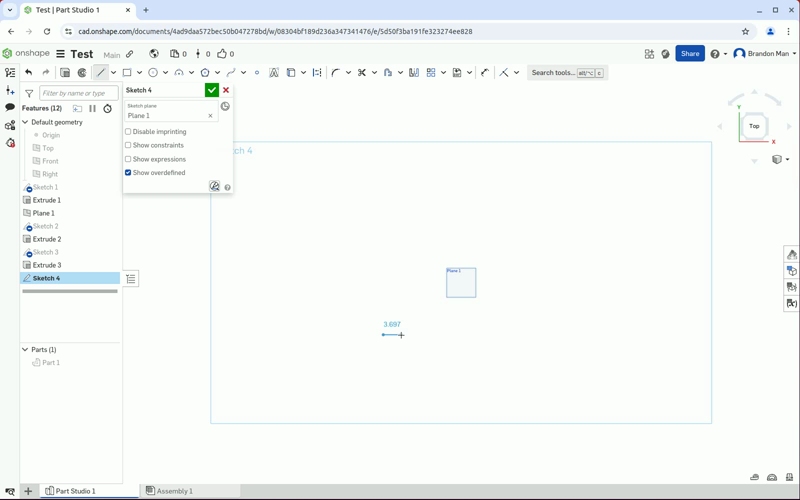
click(401, 334)
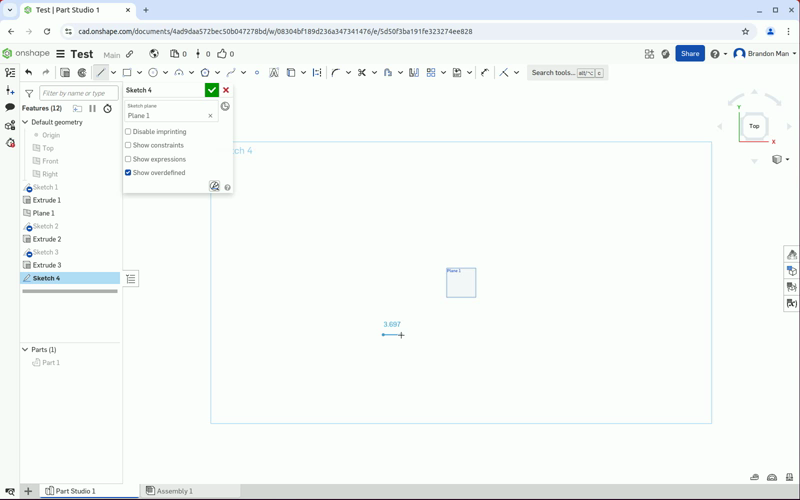
key_up(shift)
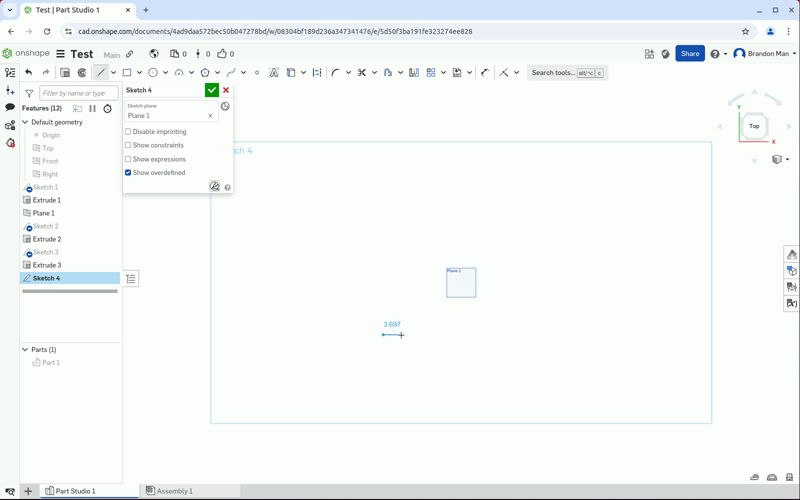
key_down(shift)
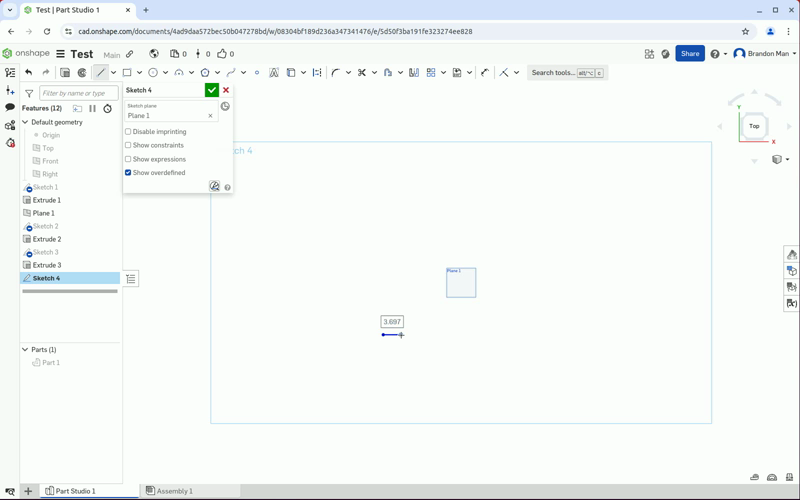
mouse_move(401, 230)
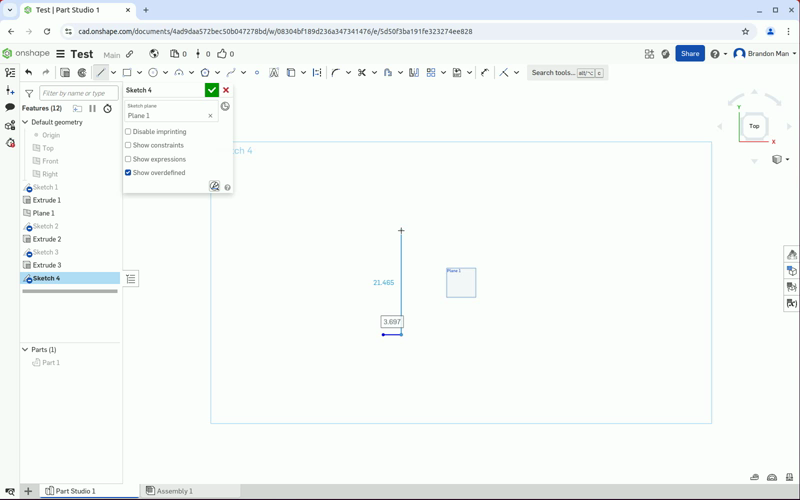
click(401, 230)
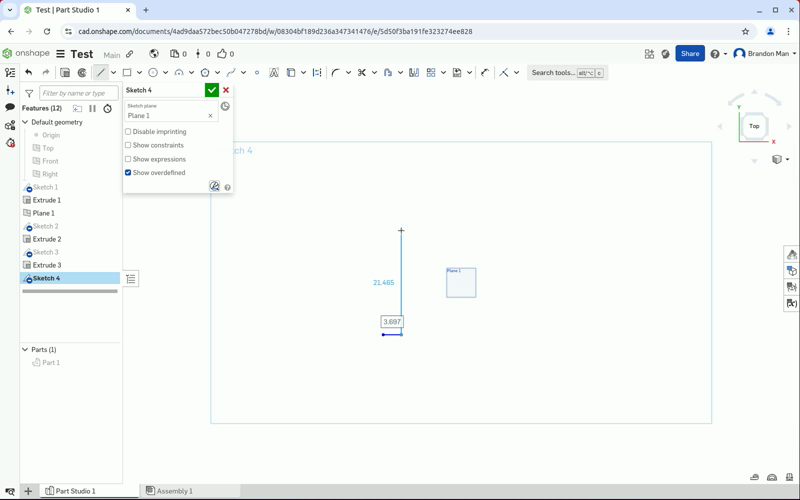
key_up(shift)
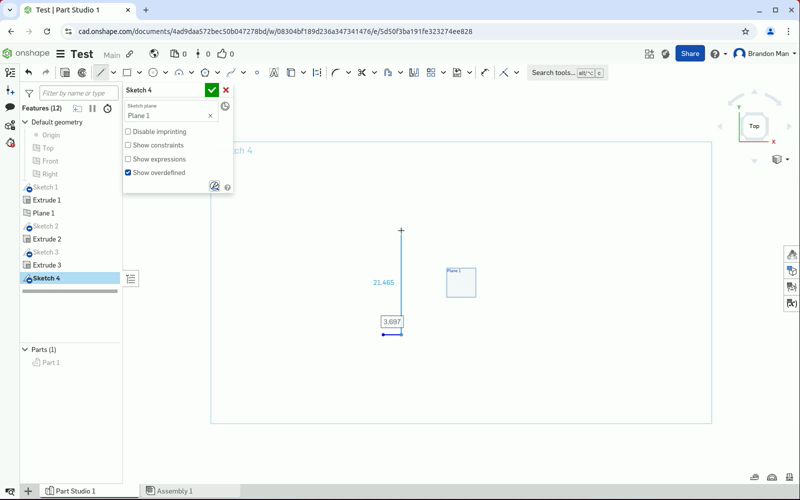
key_down(shift)
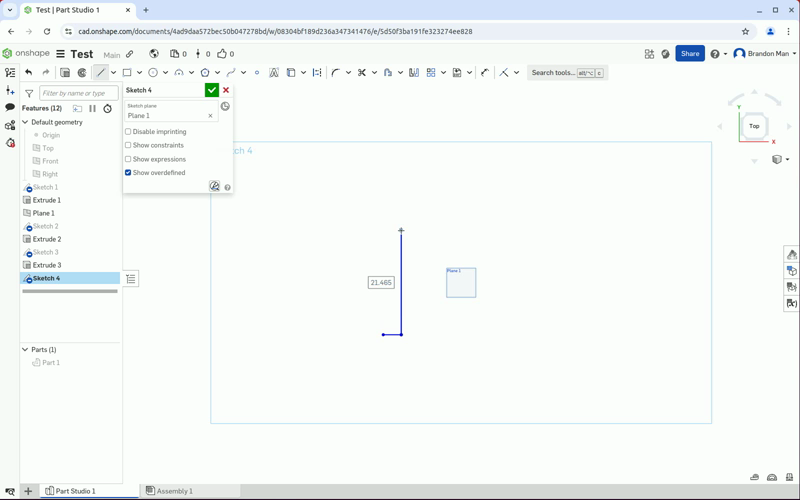
mouse_move(431, 230)
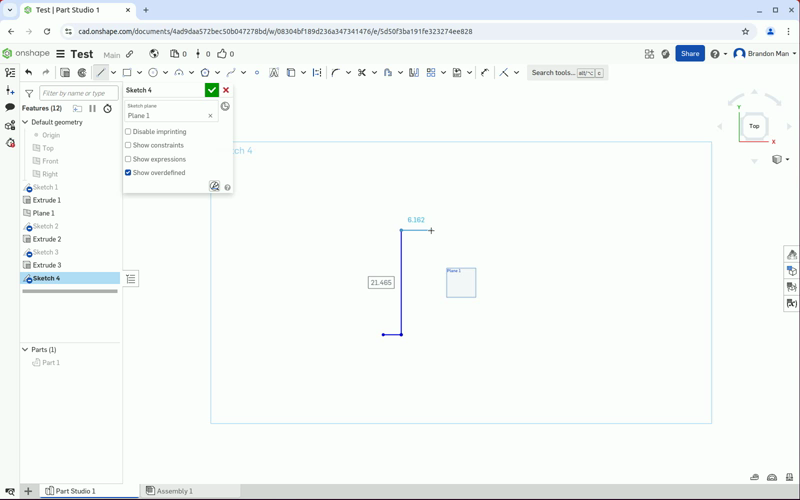
mouse_move(383, 230)
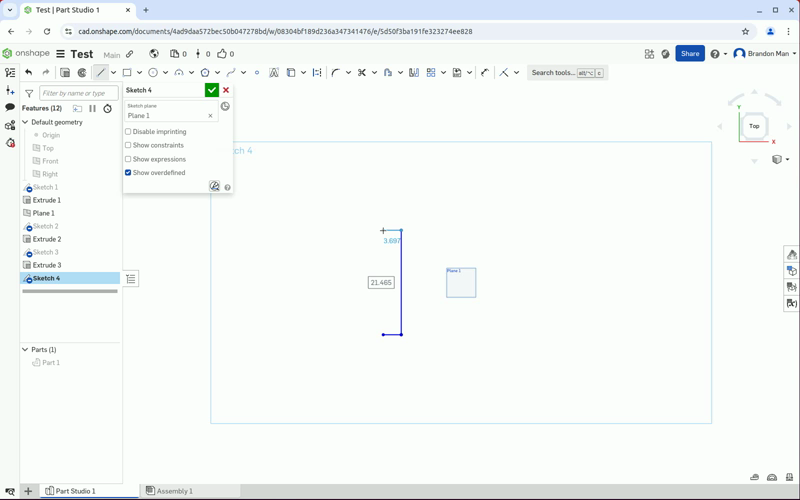
click(383, 230)
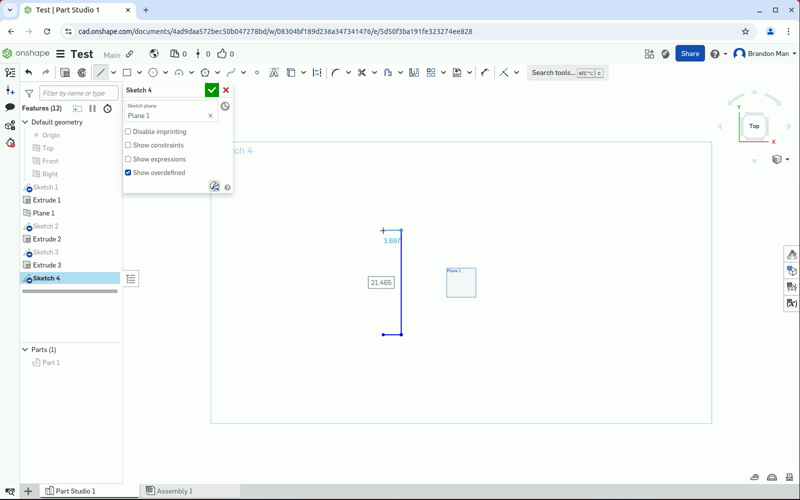
key_up(shift)
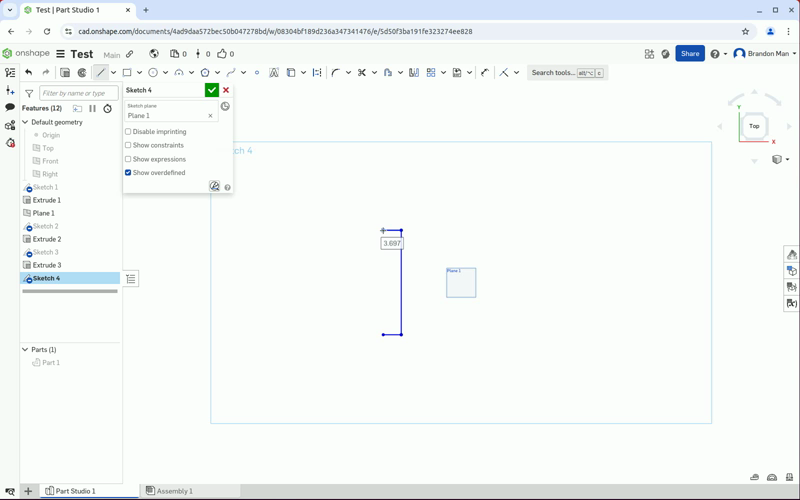
key_down(shift)
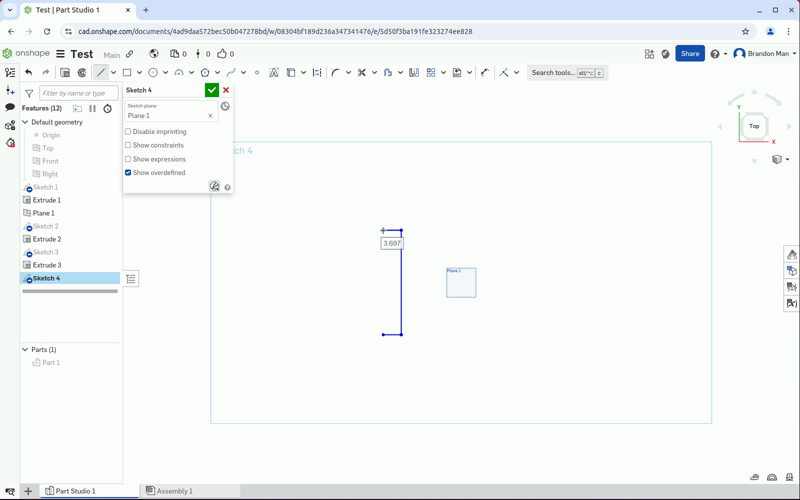
mouse_move(383, 334)
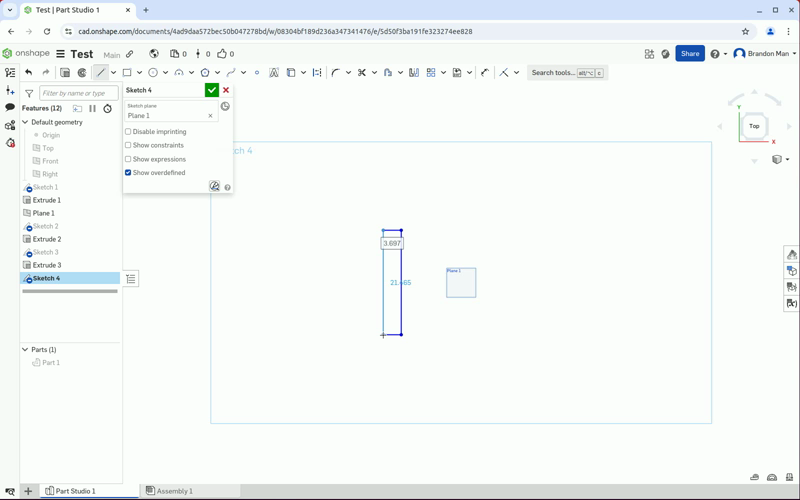
key_up(shift)
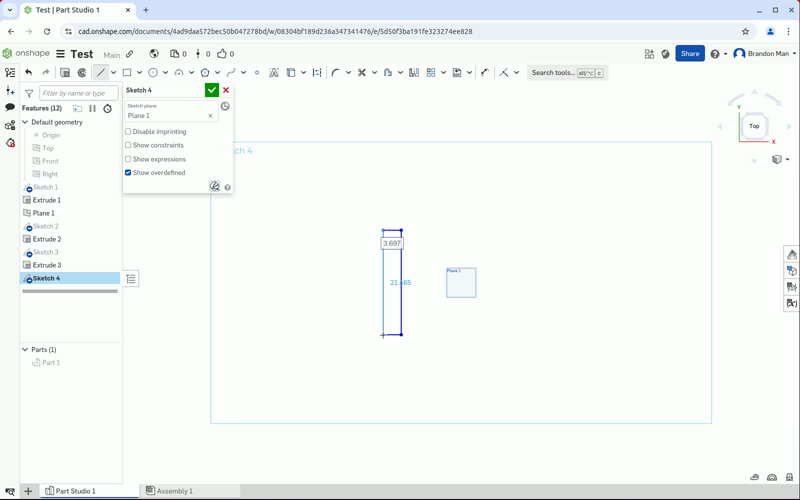
click(383, 334)
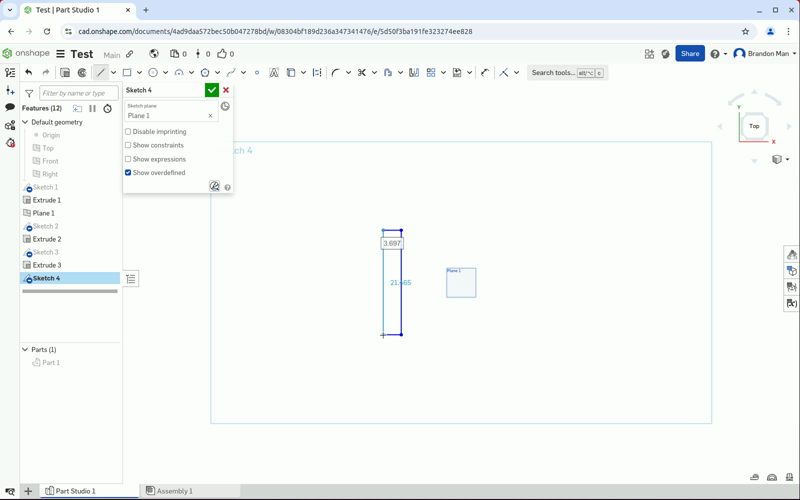
key(esc)
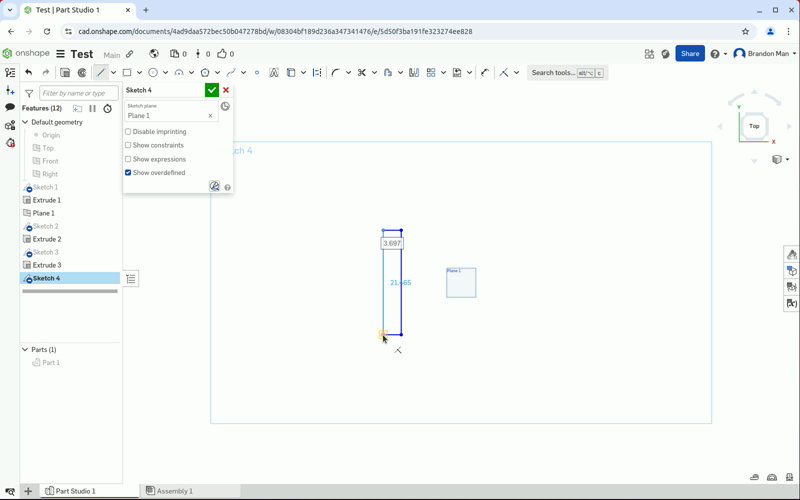
mouse_move(386, 312)
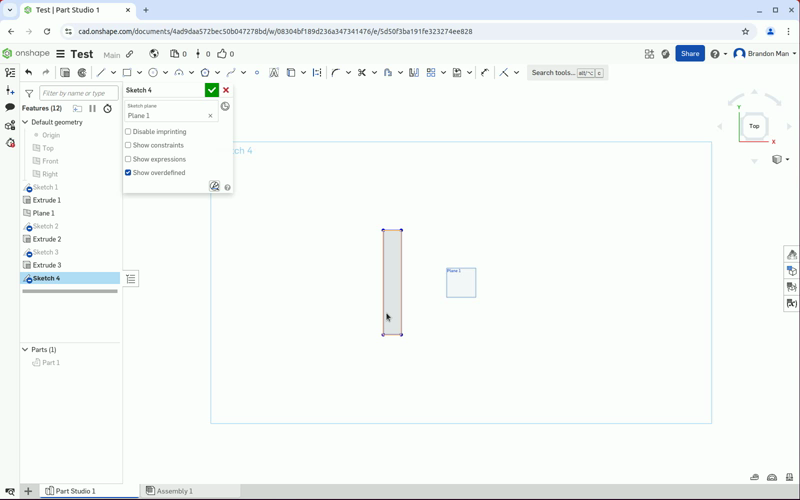
click(386, 312)
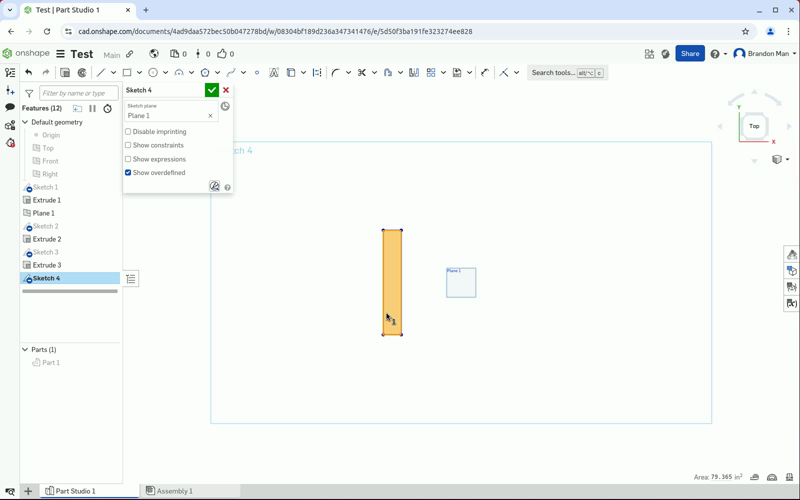
mouse_move(73, 352)
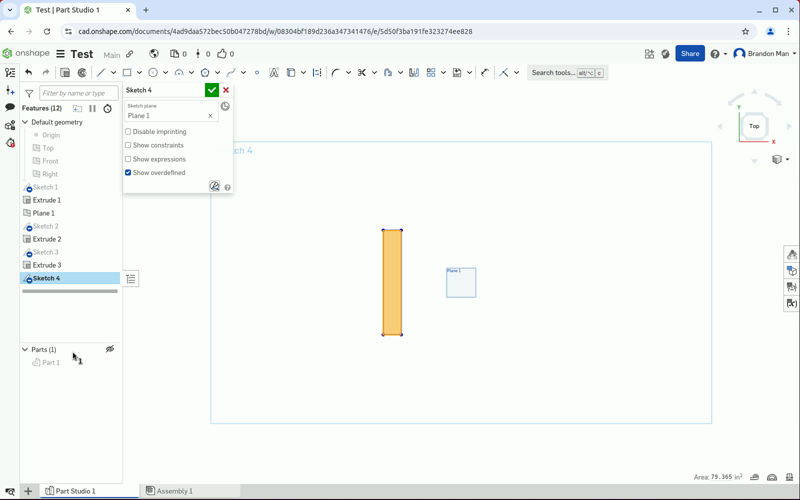
key(shift+y)
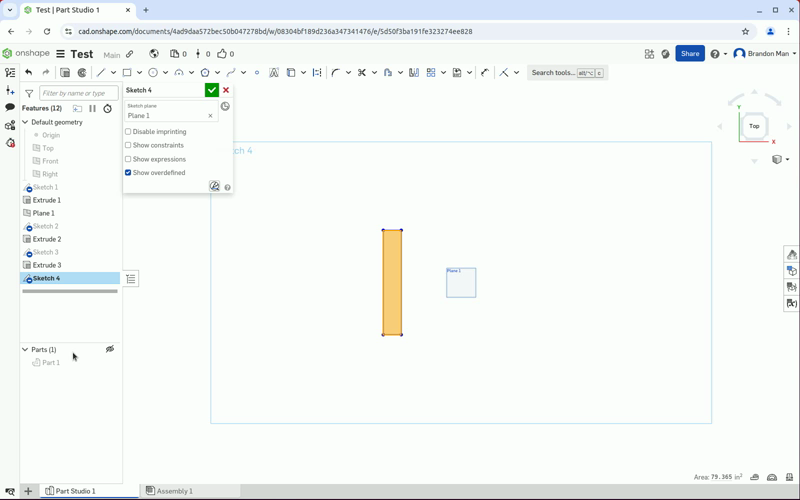
key(shift+e)
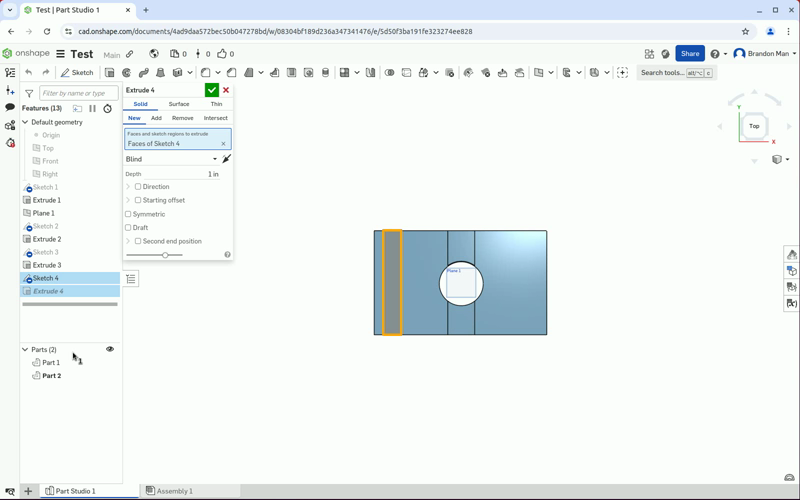
mouse_move(143, 106)
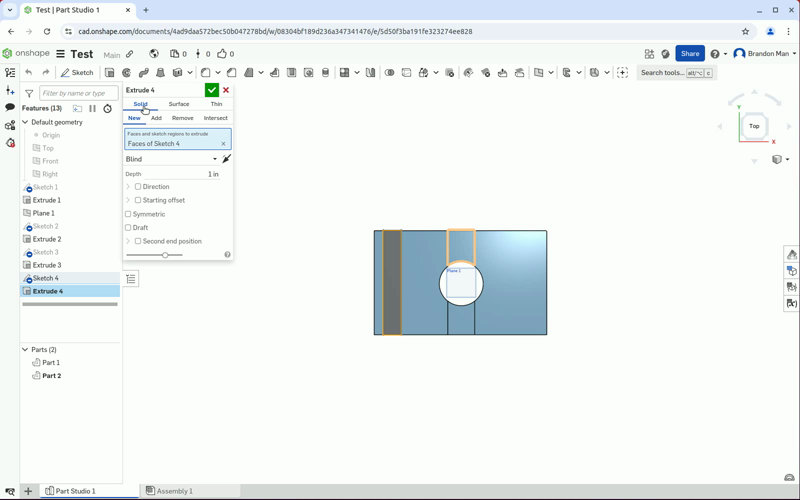
click(143, 106)
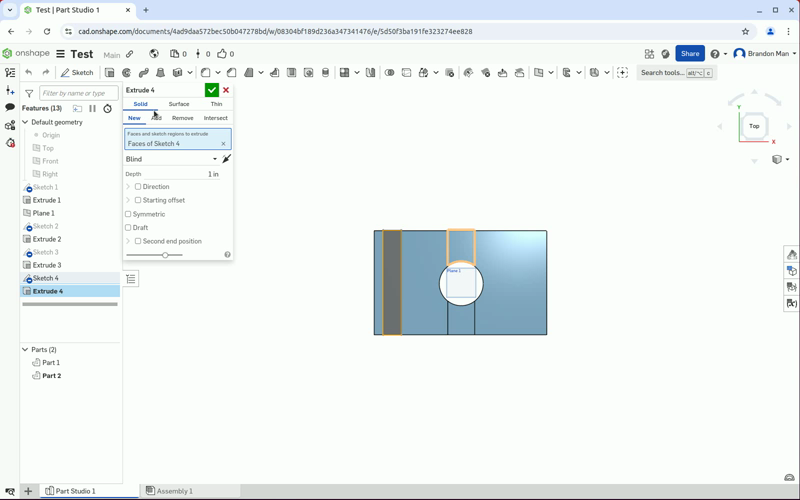
mouse_move(186, 120)
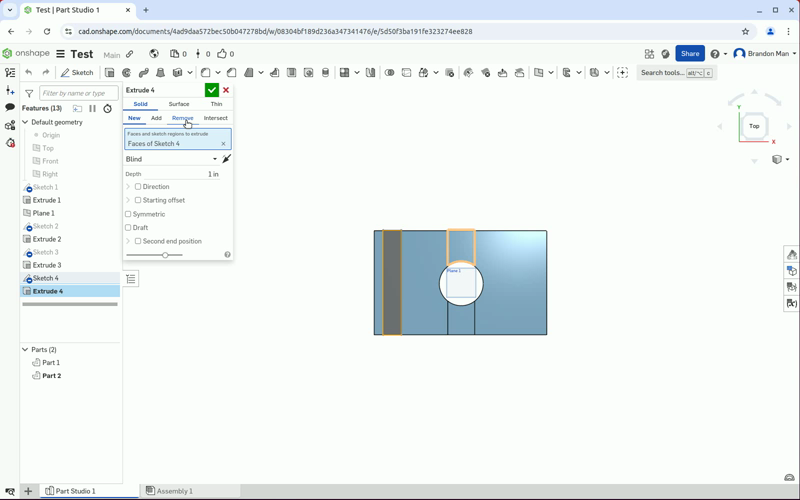
click(186, 120)
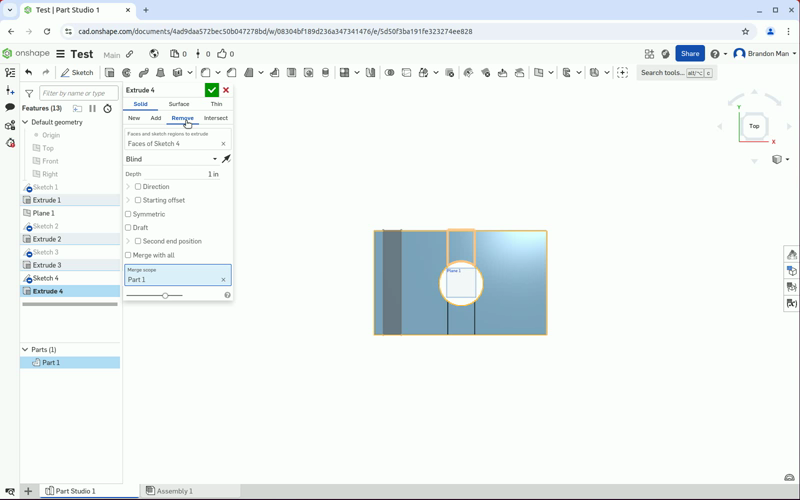
key(tab, 4)
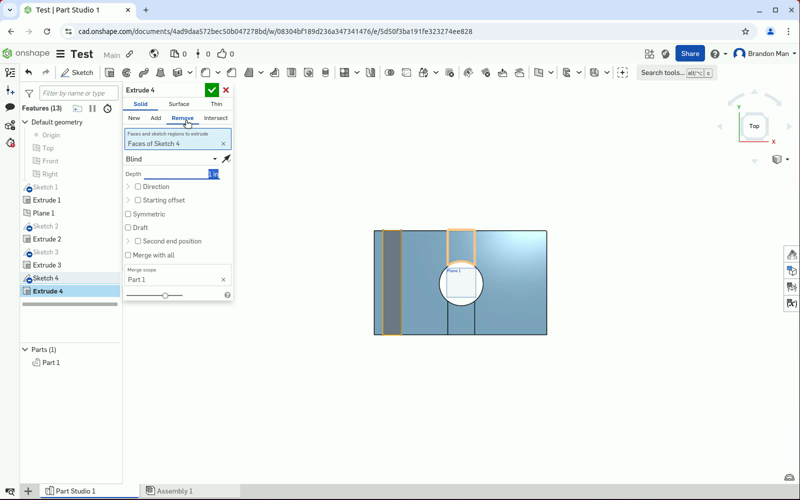
text(0.963)
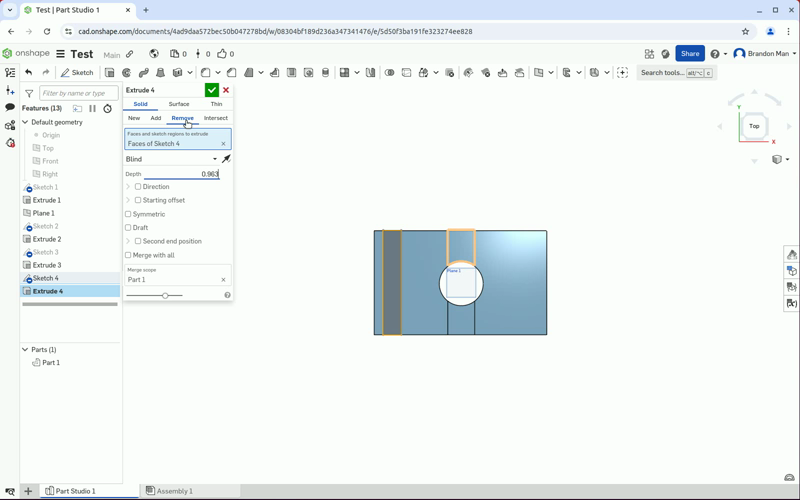
key(tab, 6)
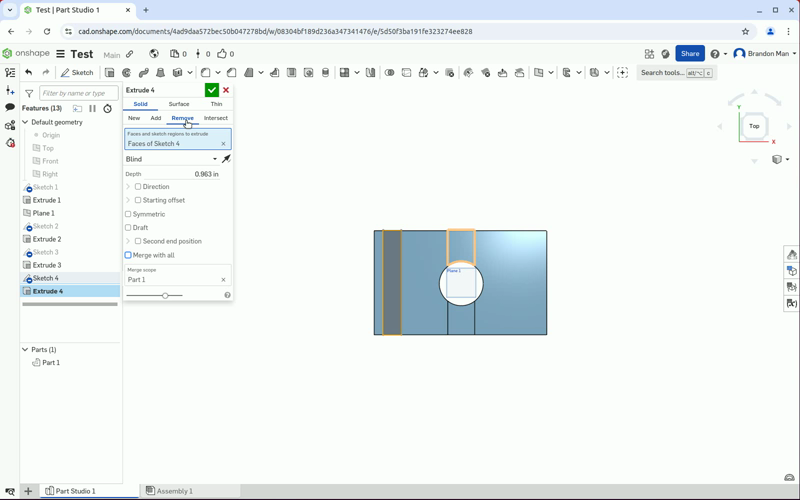
key(space)
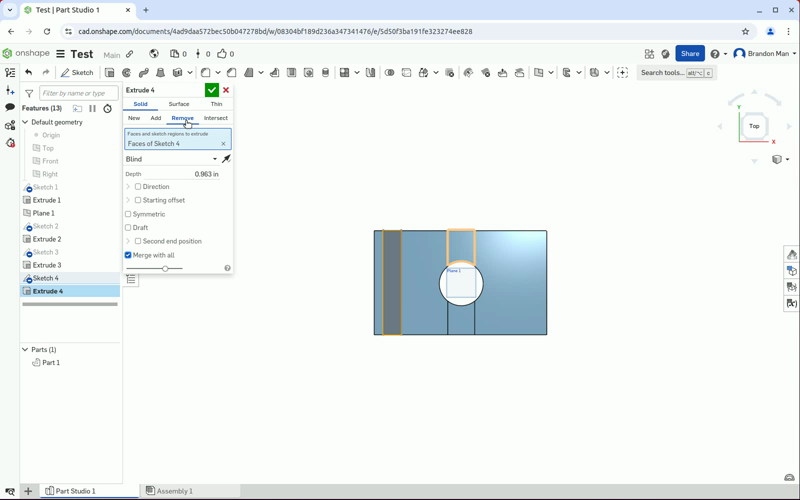
key(enter)
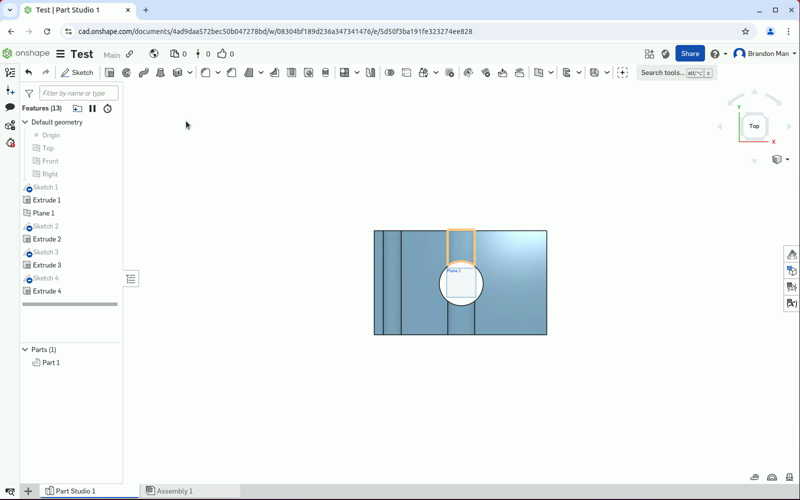
key(shift+h)
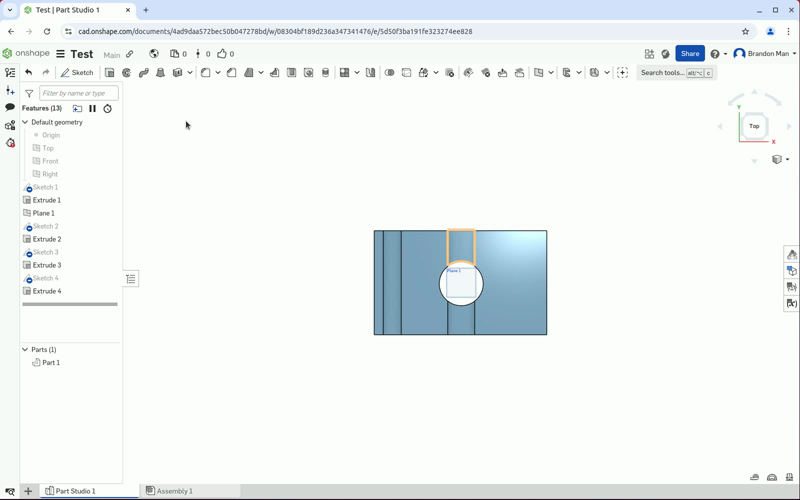
key(shift+h)
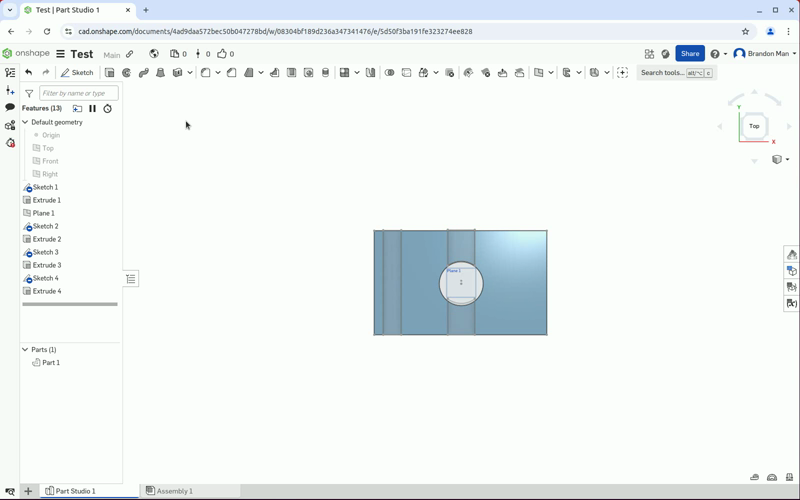
key(shift+7)
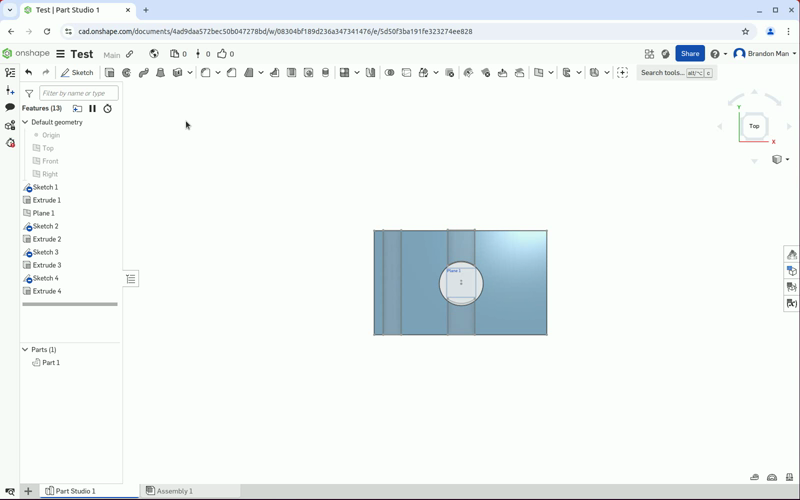
key(up, 3)
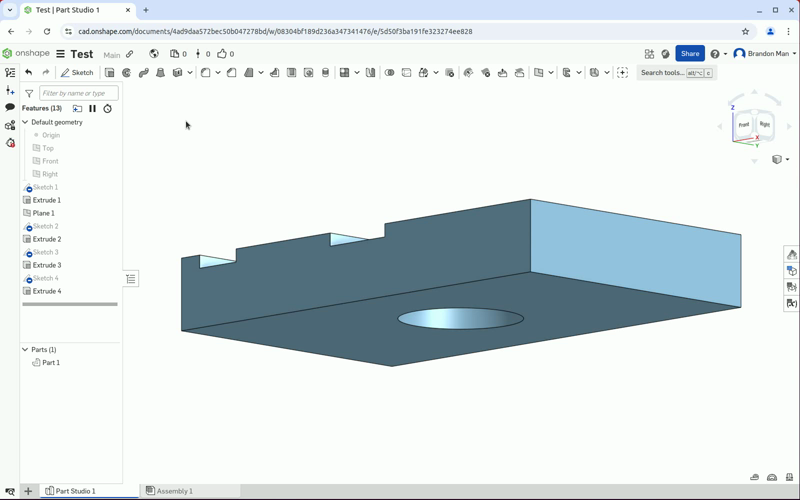
key(left, 3)
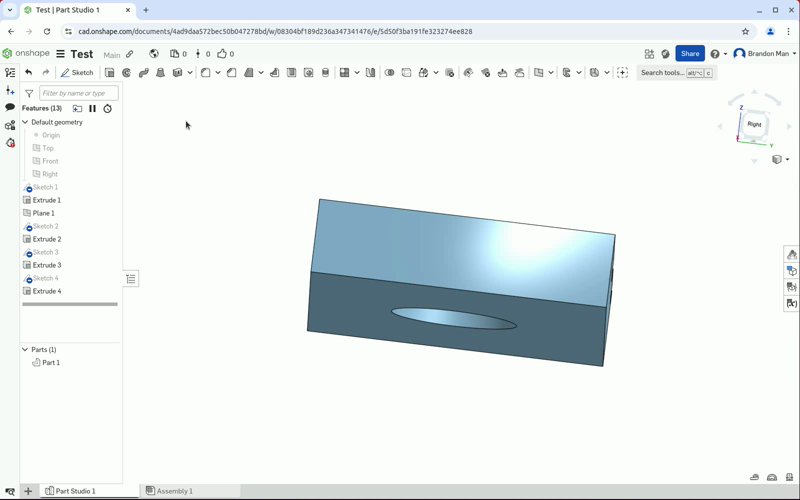
key(right, 3)
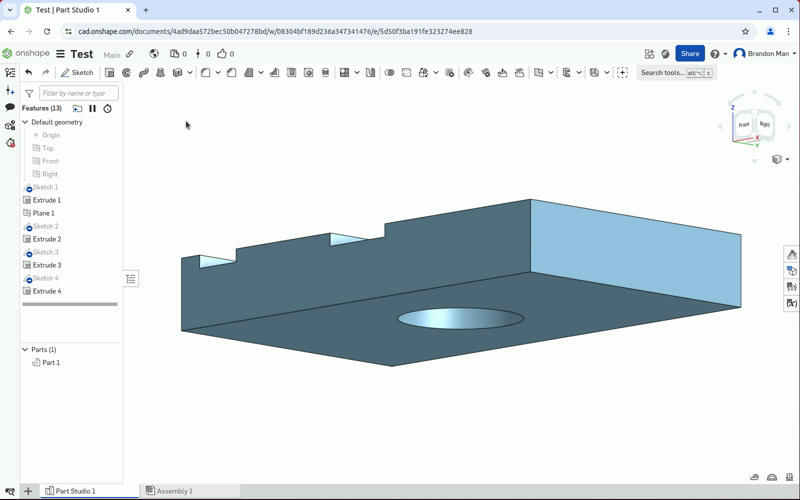
key(down, 3)
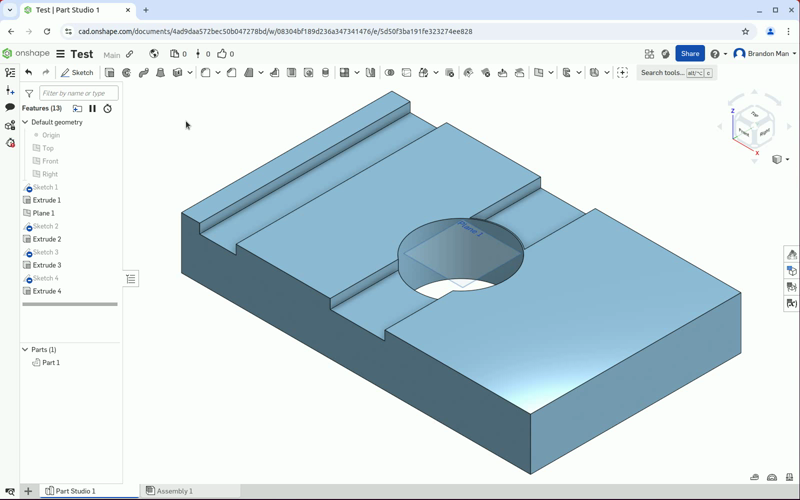
mouse_move(73, 189)
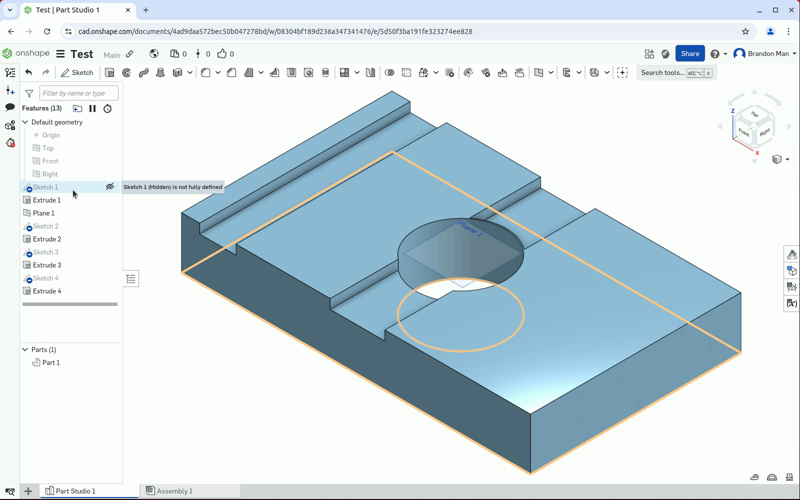
click(73, 189)